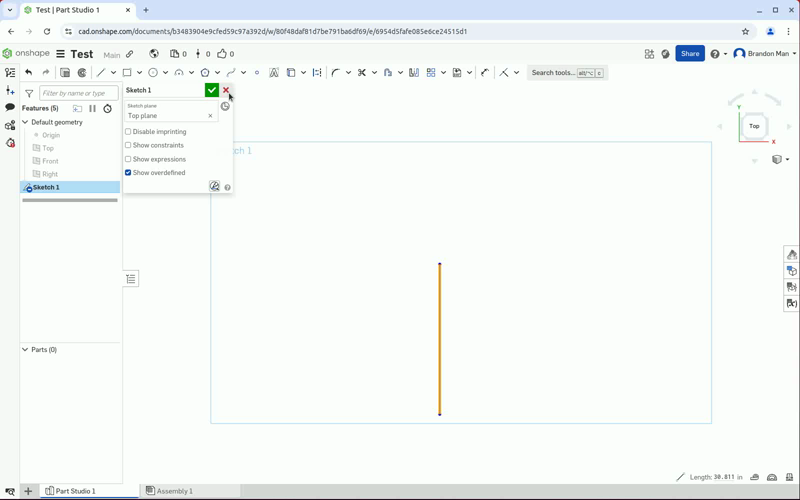
key(shift+h)
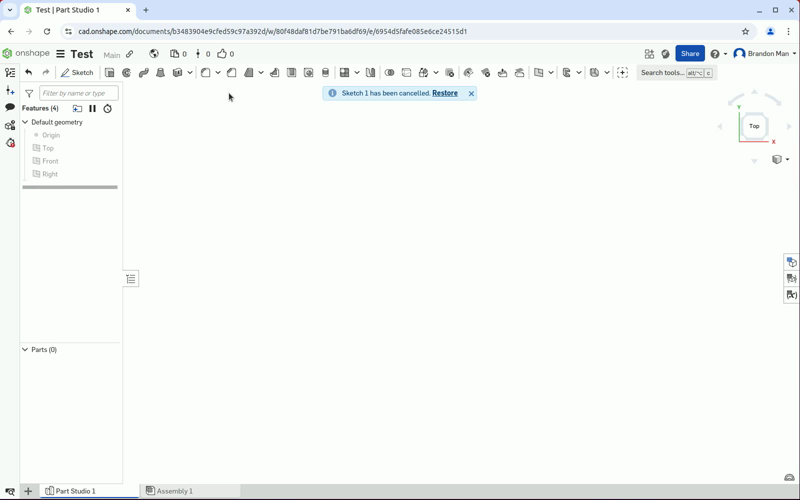
mouse_move(73, 352)
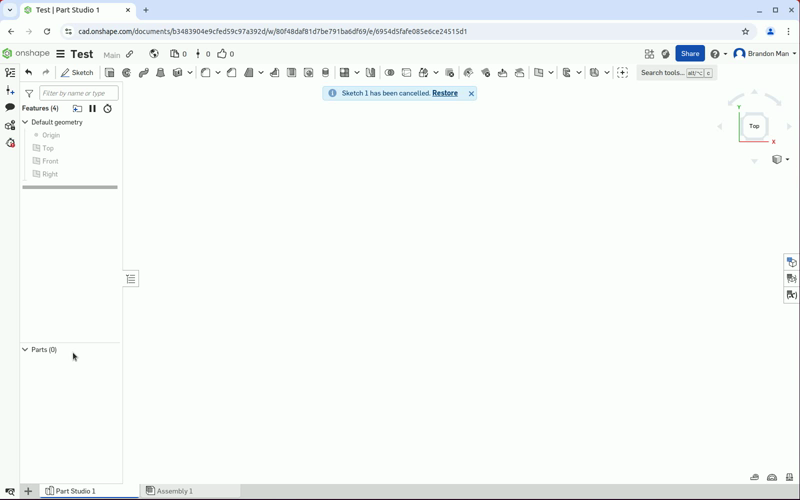
key(y)
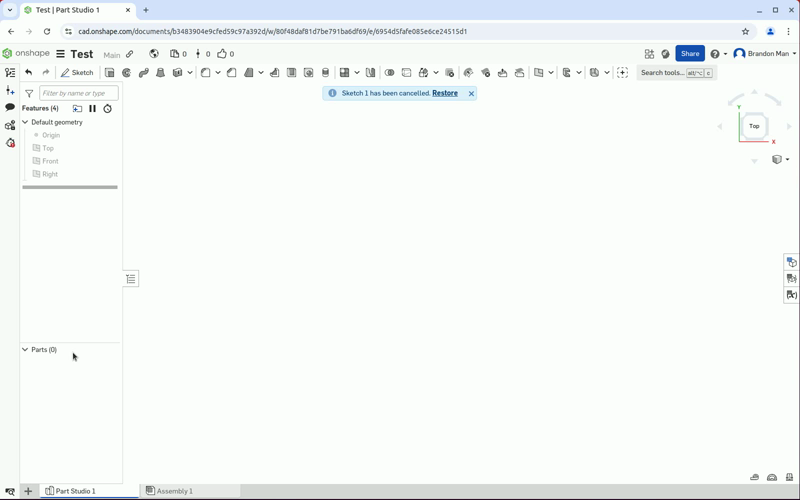
key(shift+p)
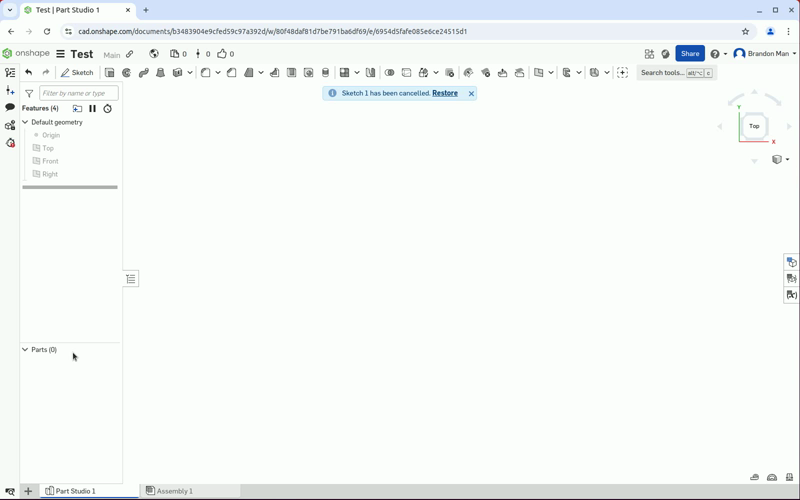
key(space)
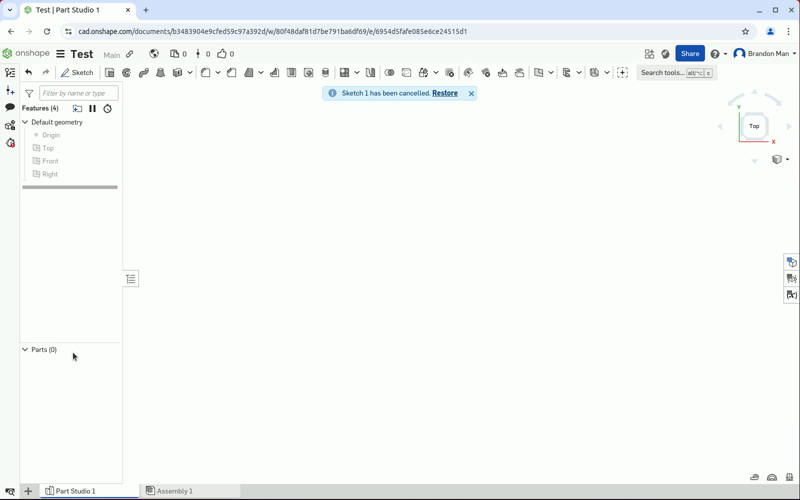
key_down(shift)
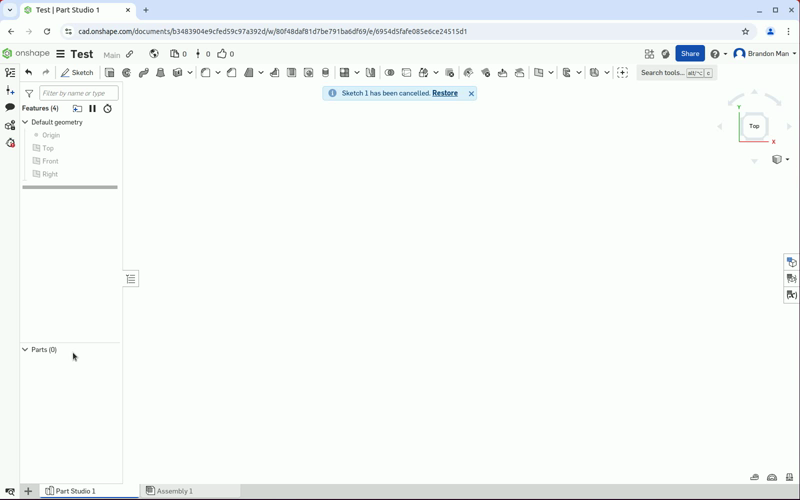
key(up)
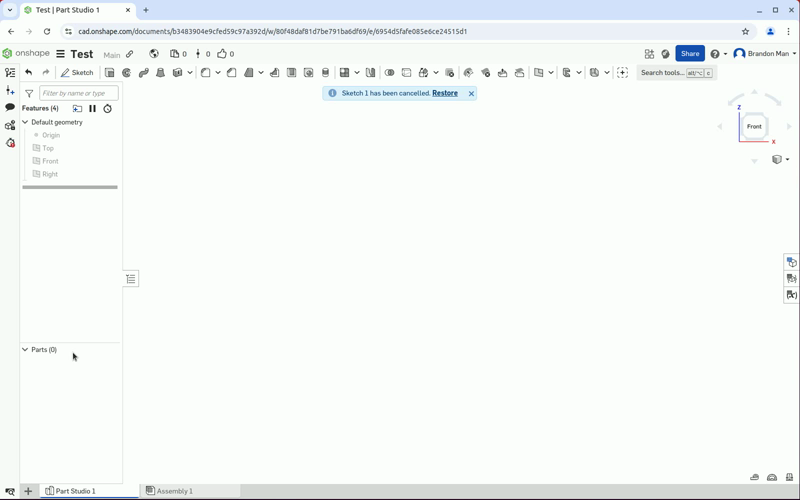
key_up(shift)
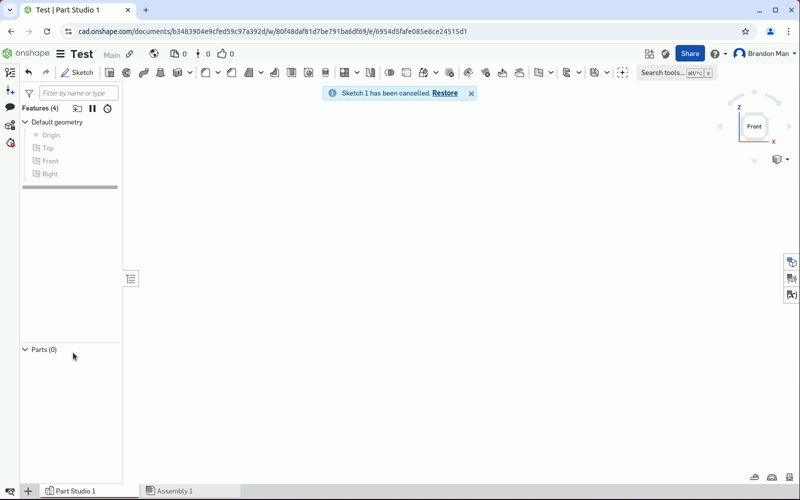
mouse_move(73, 352)
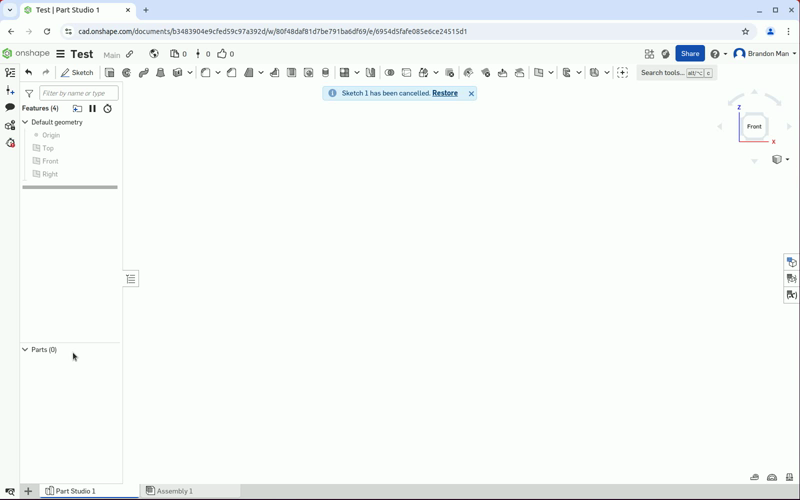
key(shift+y)
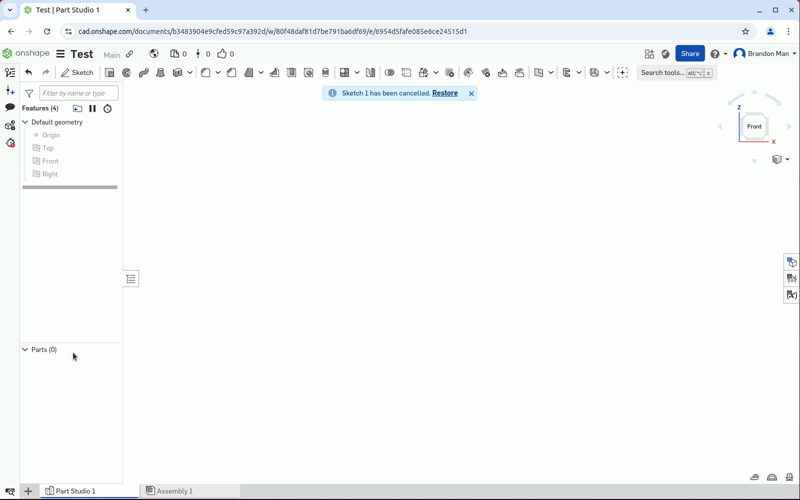
key(shift+s)
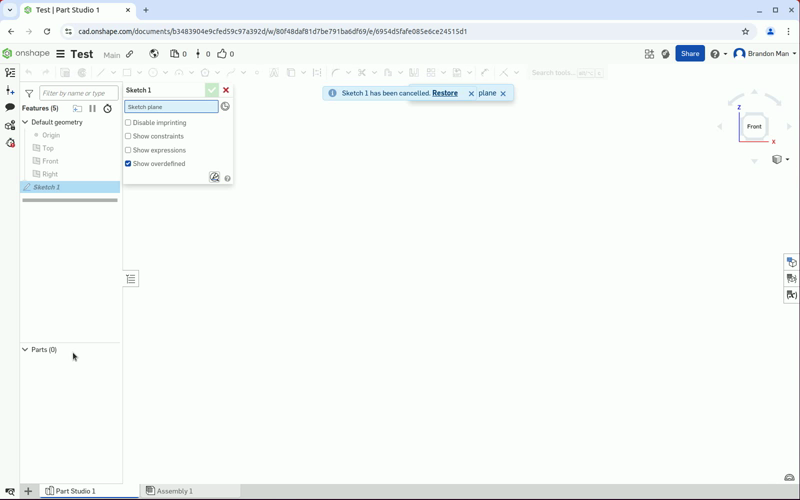
mouse_move(73, 163)
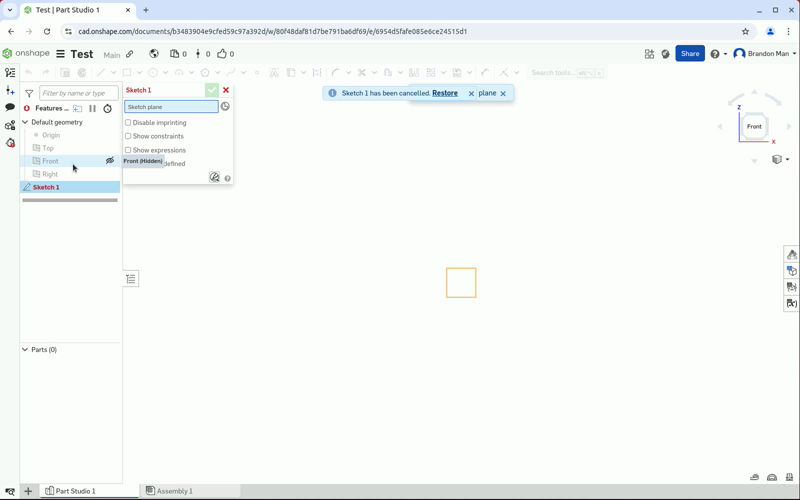
click(73, 163)
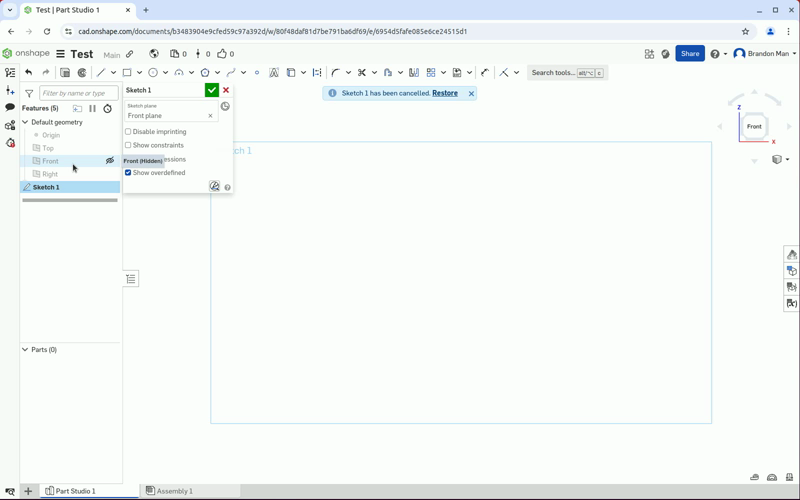
mouse_move(73, 352)
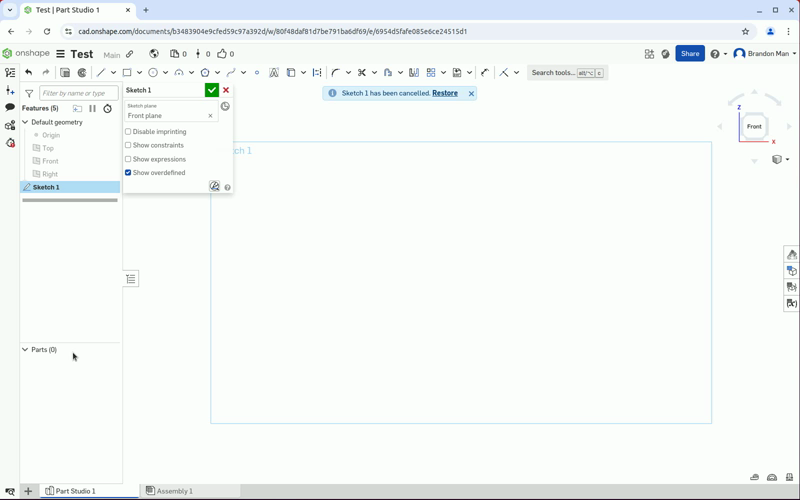
key(y)
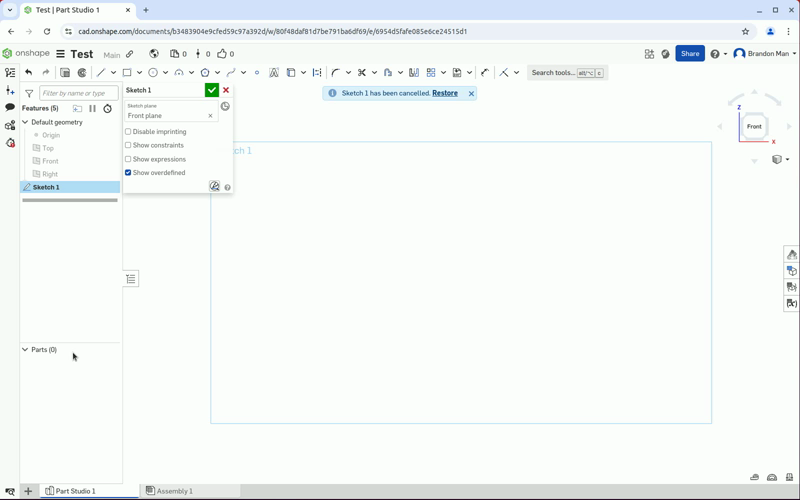
key(l)
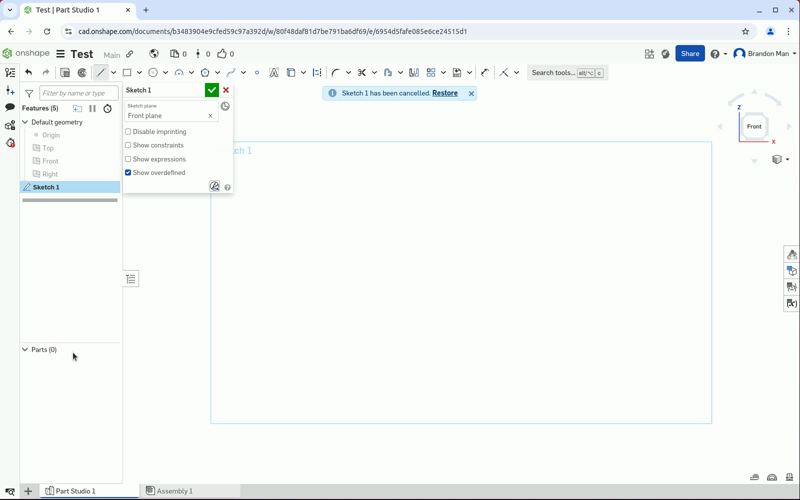
key_down(shift)
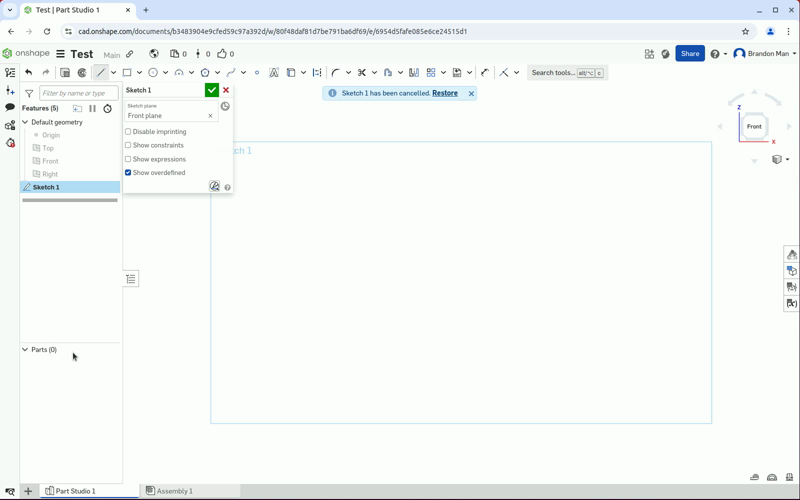
mouse_move(348, 282)
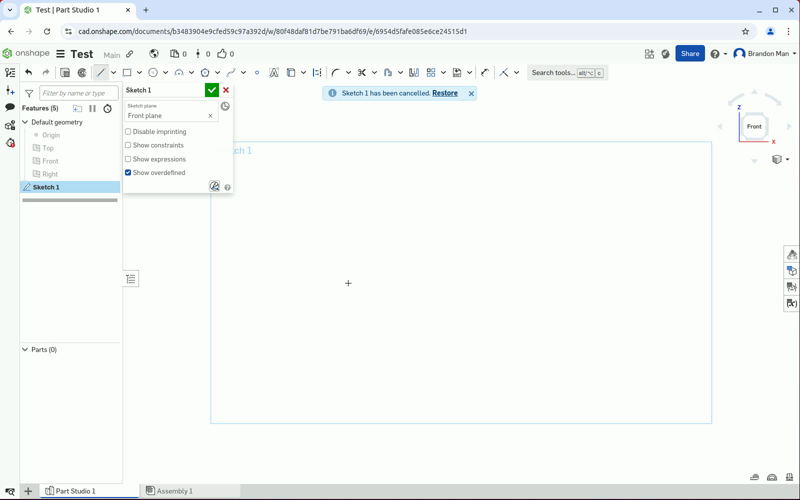
click(348, 282)
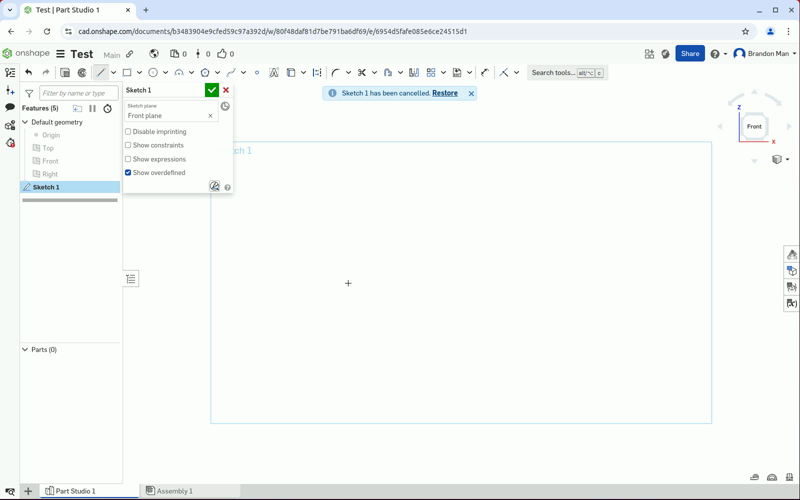
key_up(shift)
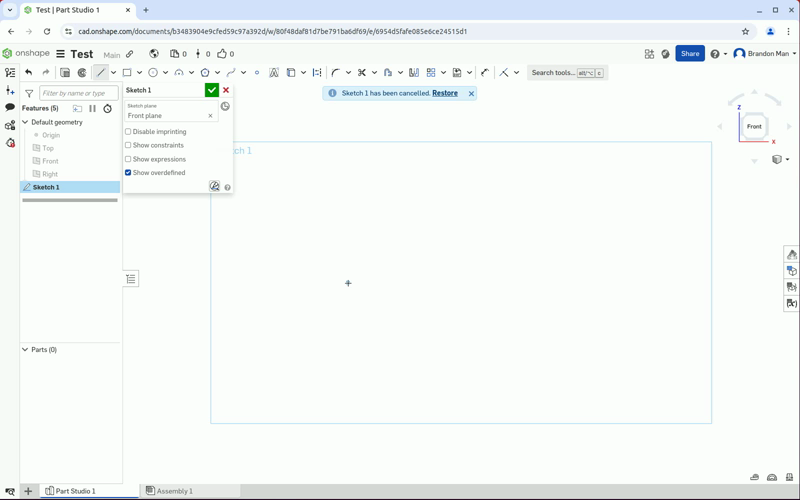
key_down(shift)
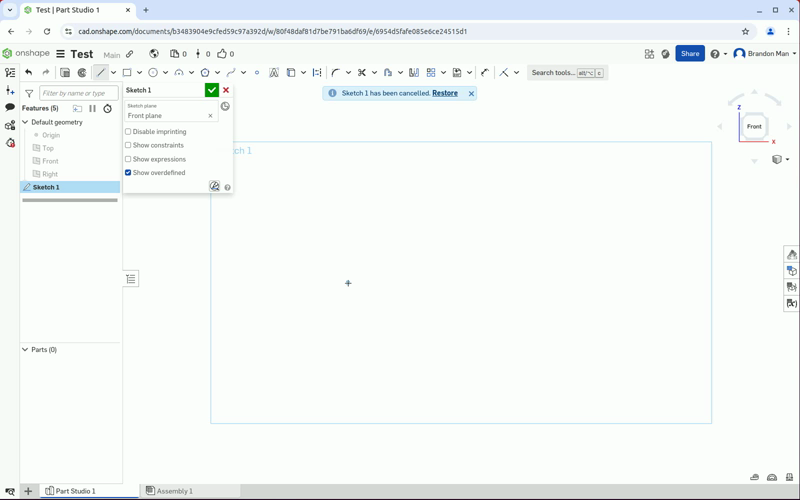
mouse_move(460, 282)
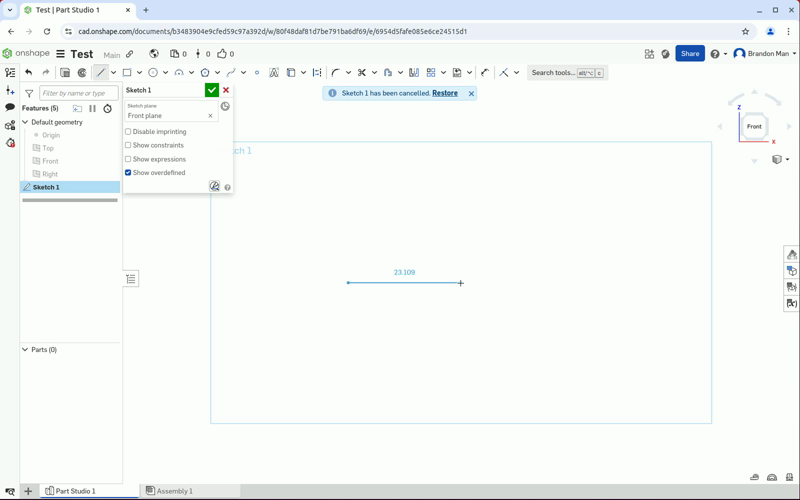
click(460, 282)
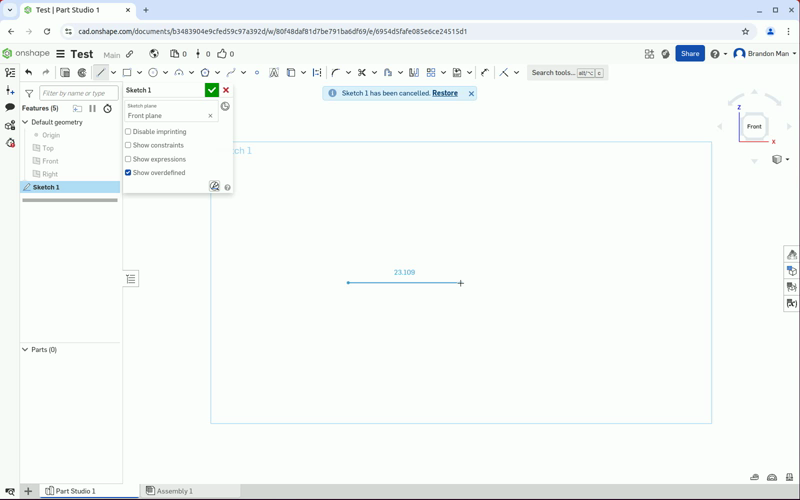
key_up(shift)
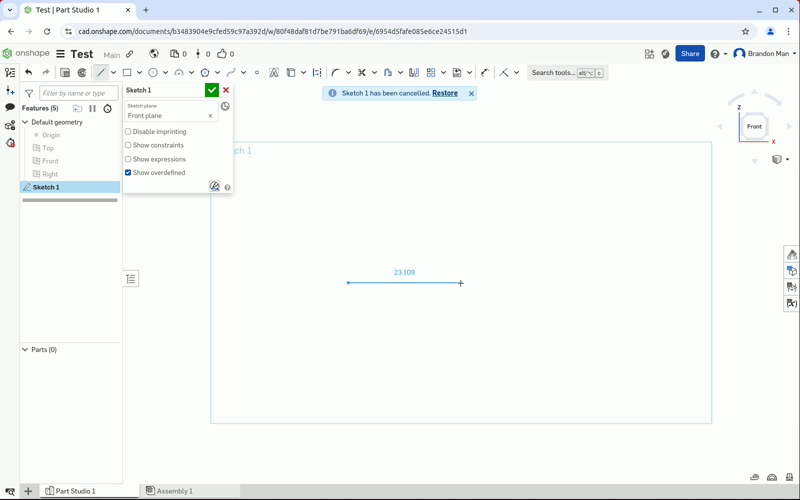
key_down(shift)
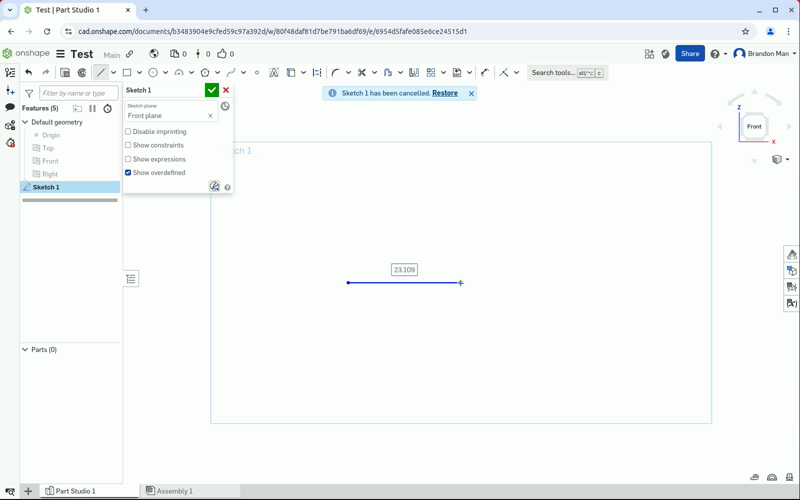
mouse_move(490, 282)
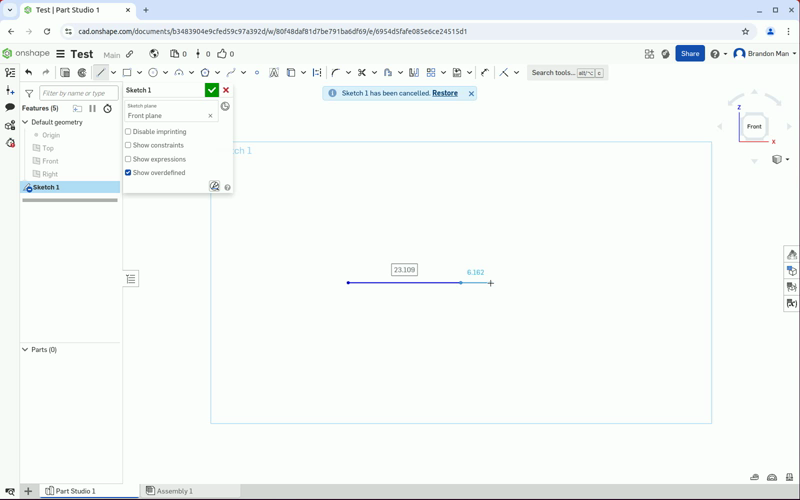
mouse_move(460, 268)
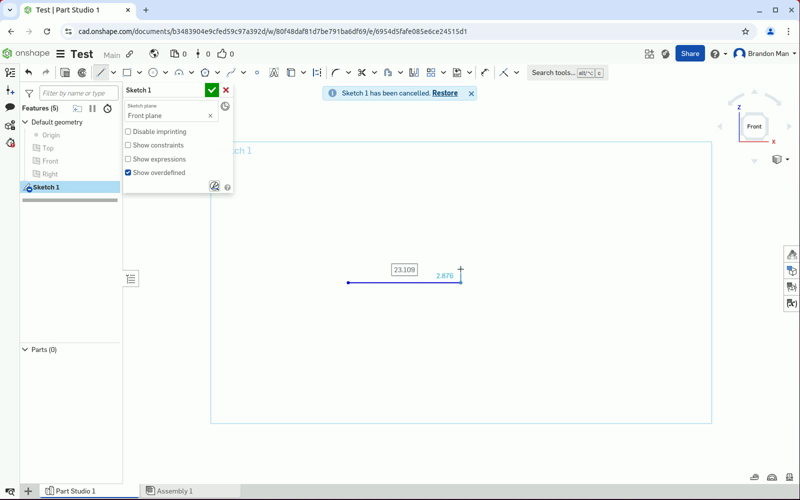
click(460, 268)
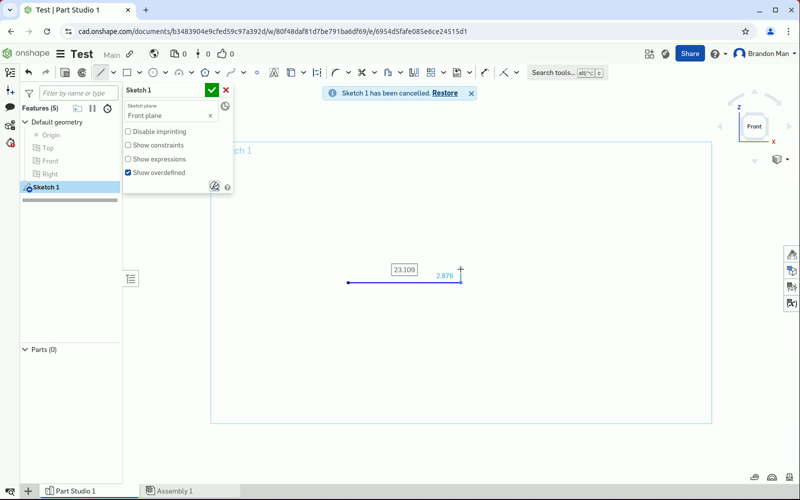
key_up(shift)
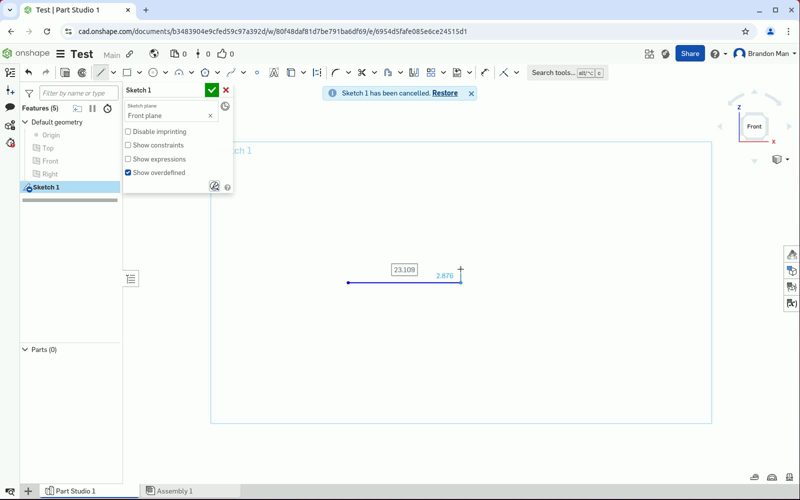
key_down(shift)
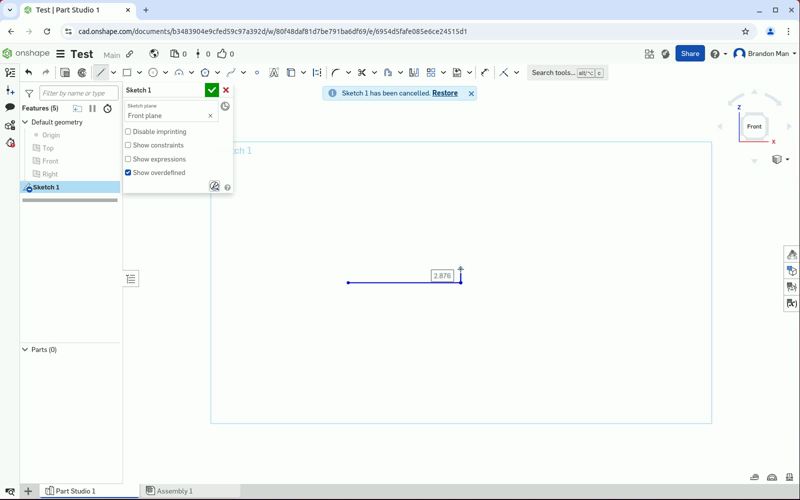
mouse_move(348, 268)
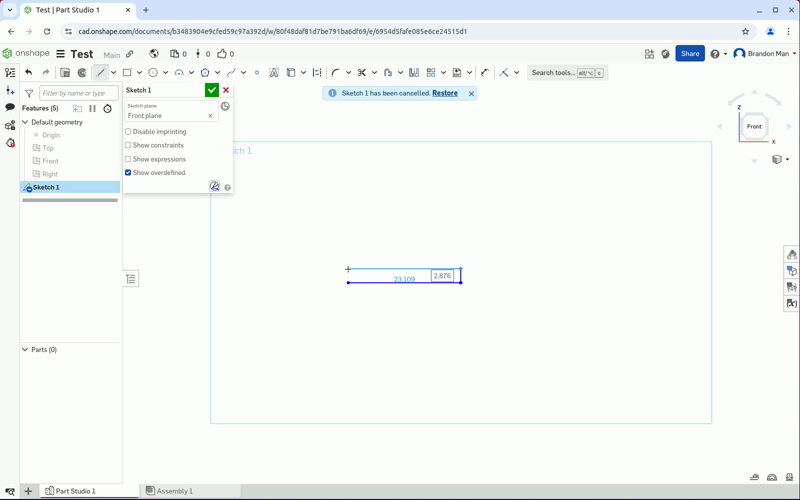
click(348, 268)
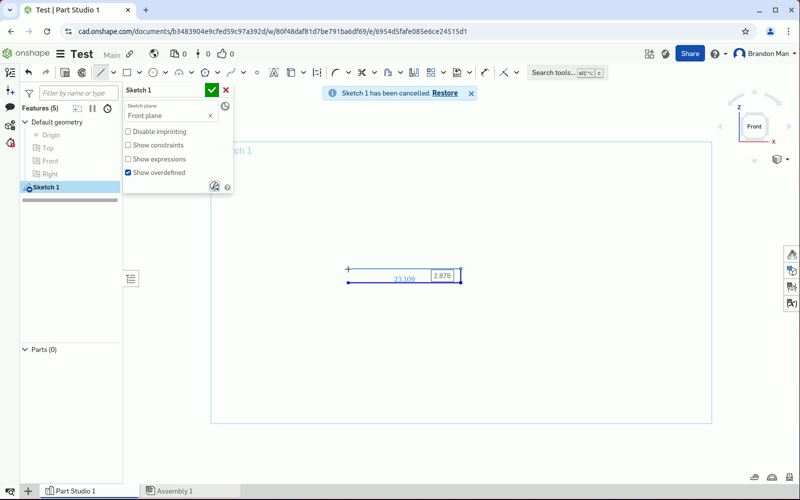
key_up(shift)
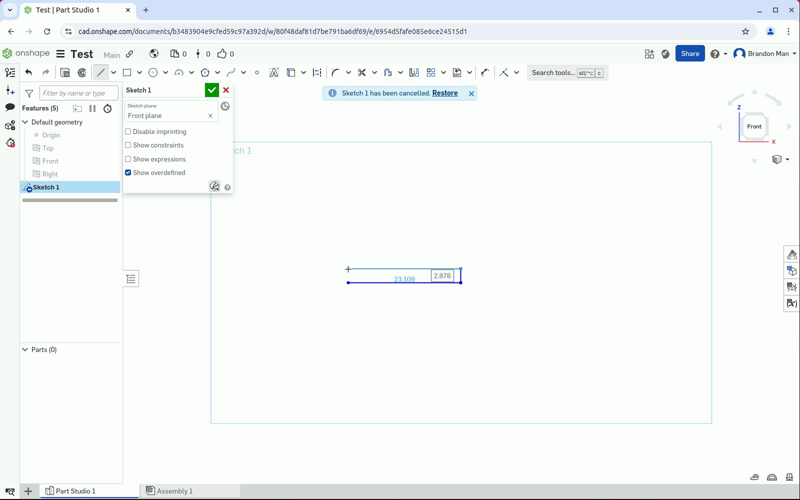
mouse_move(378, 268)
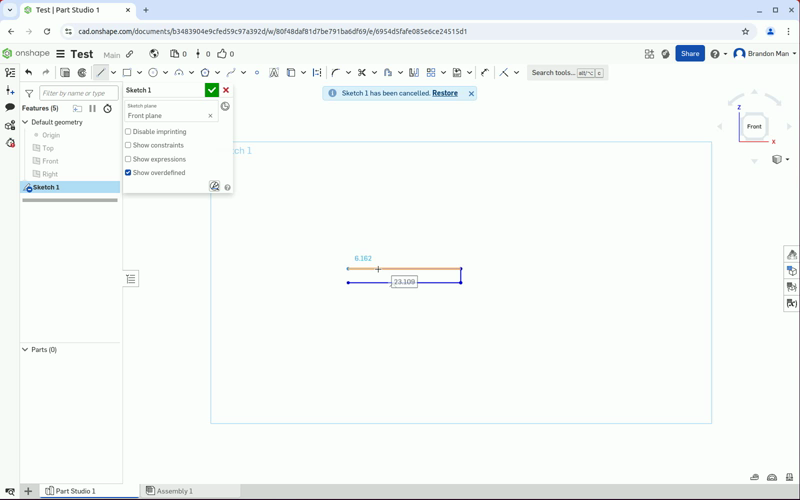
key_down(shift)
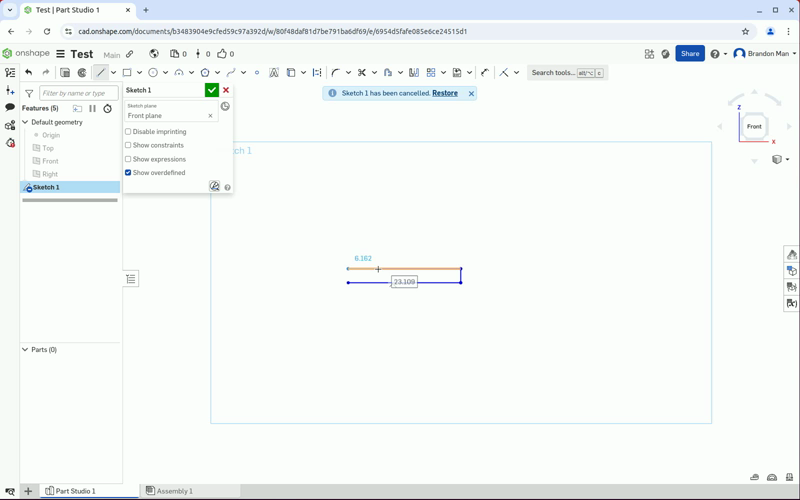
mouse_move(348, 282)
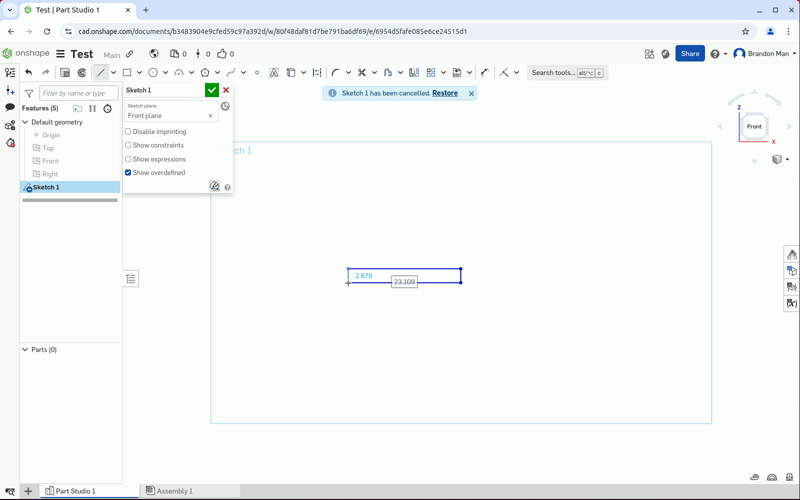
key_up(shift)
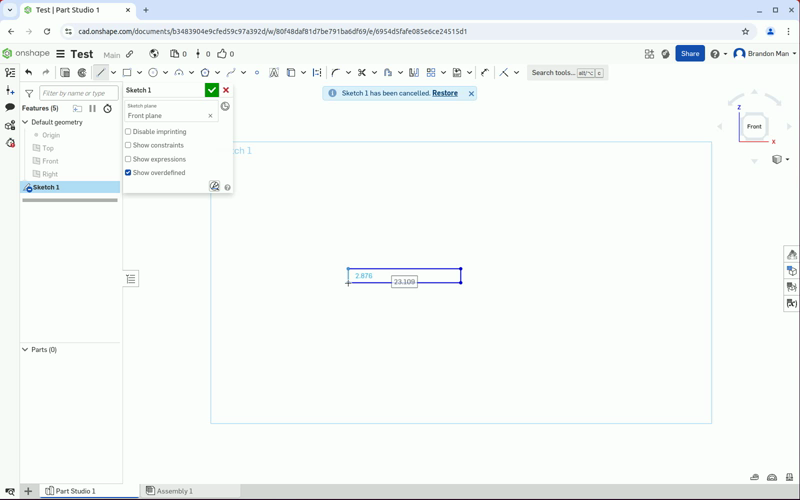
click(348, 282)
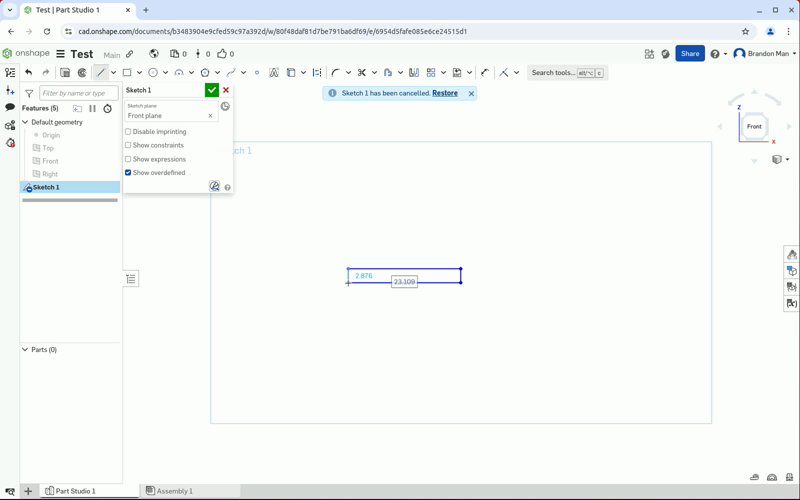
key(esc)
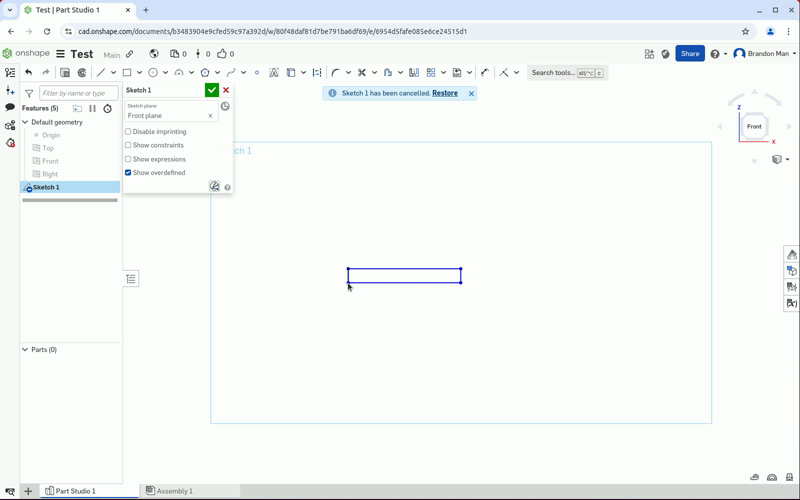
mouse_move(442, 274)
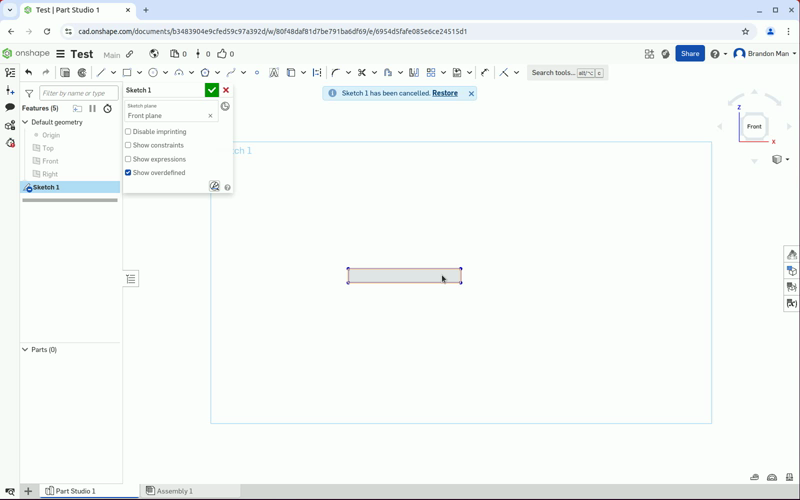
scroll(6)
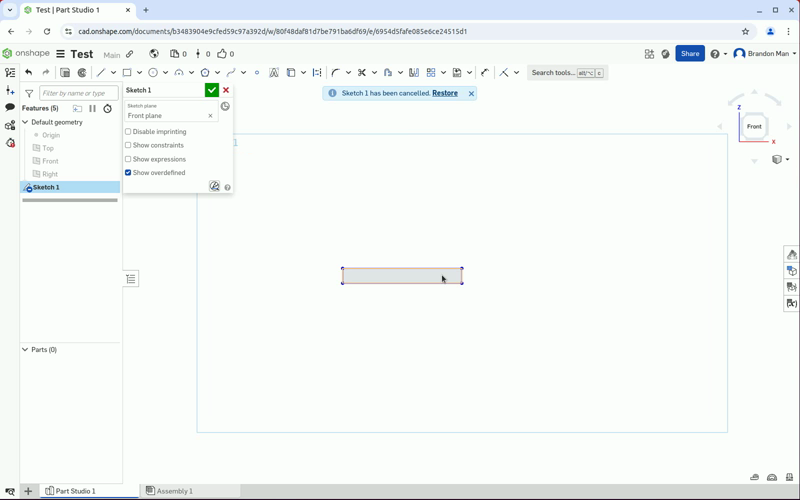
scroll(6)
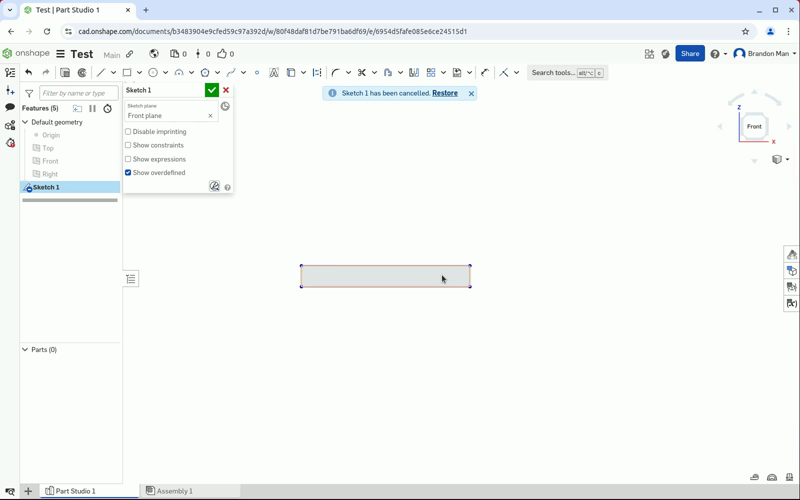
scroll(6)
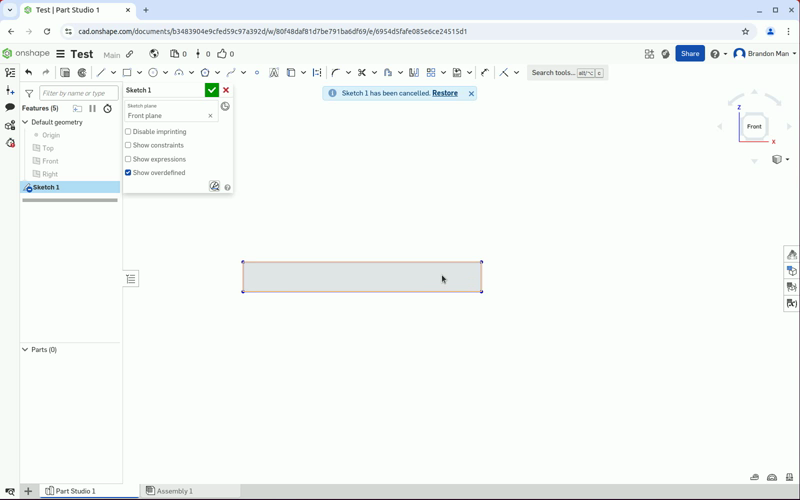
scroll(6)
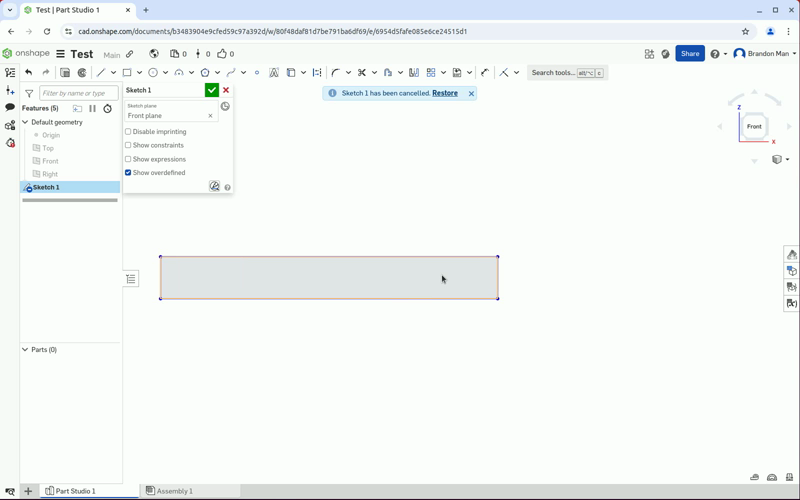
scroll(6)
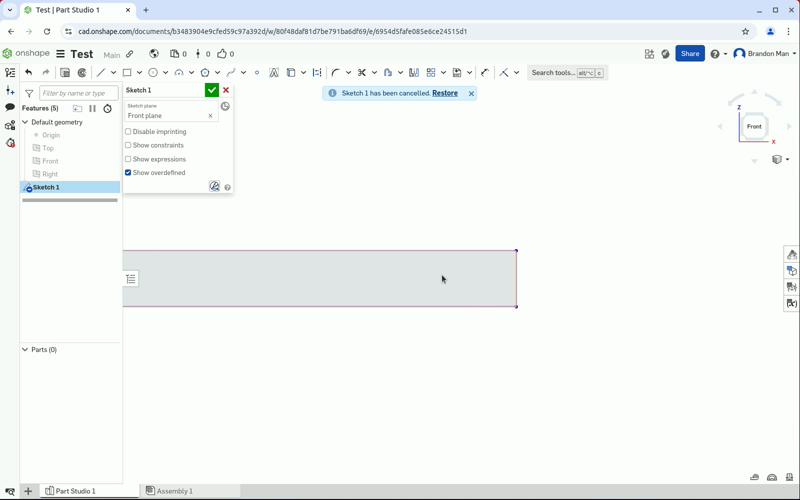
scroll(6)
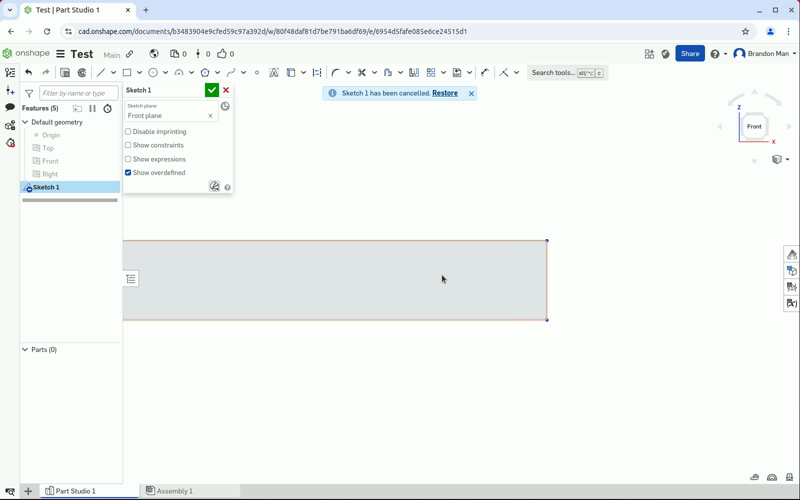
scroll(6)
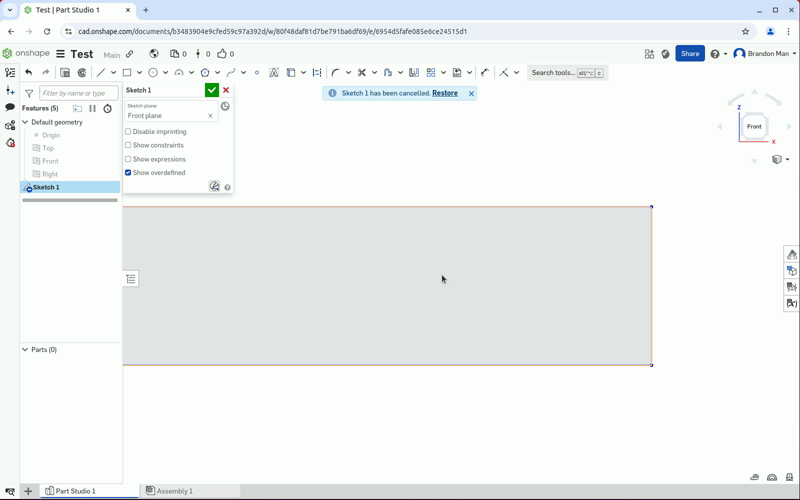
click(442, 274)
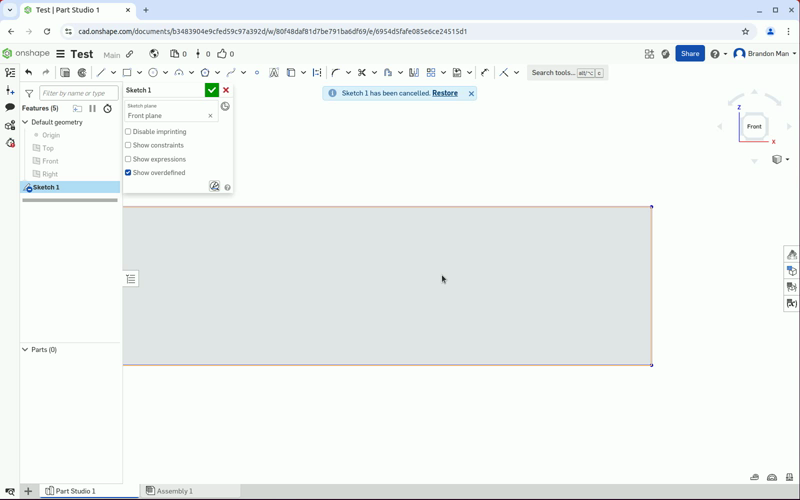
scroll(-6)
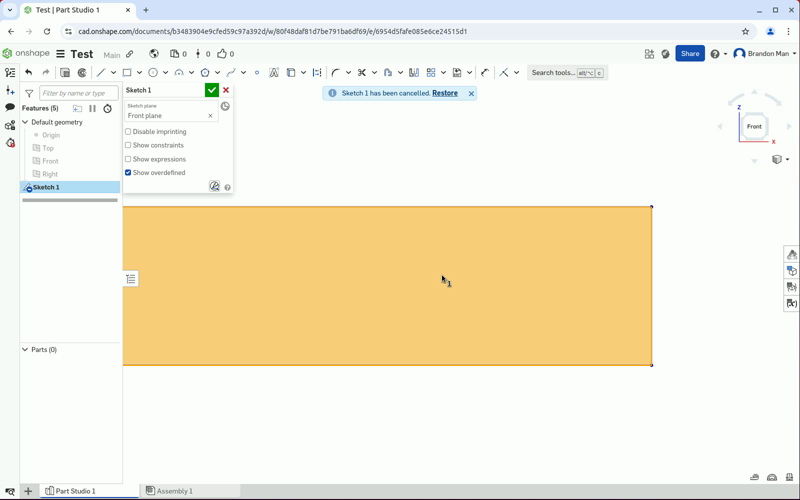
scroll(-6)
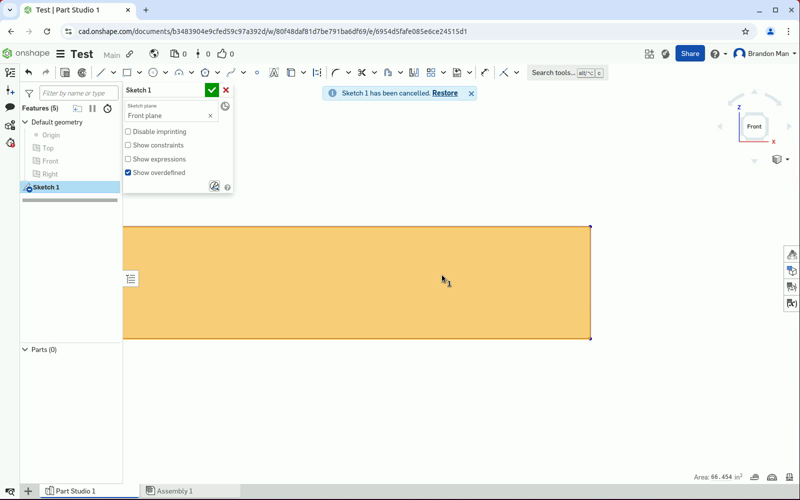
scroll(-6)
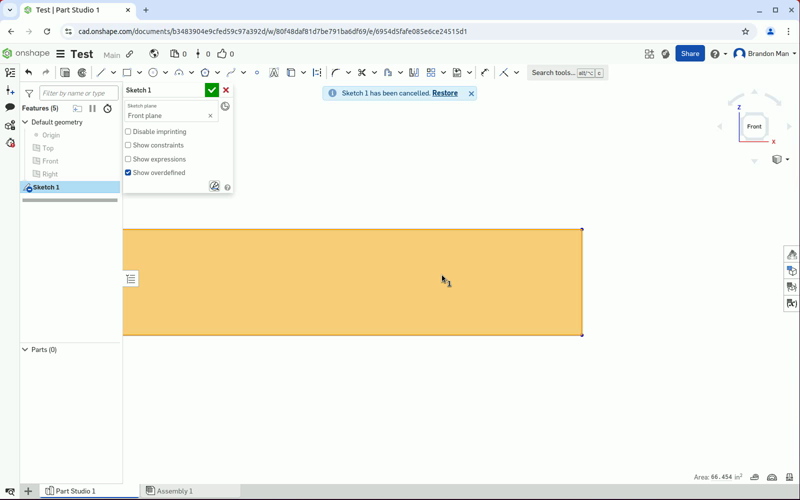
scroll(-6)
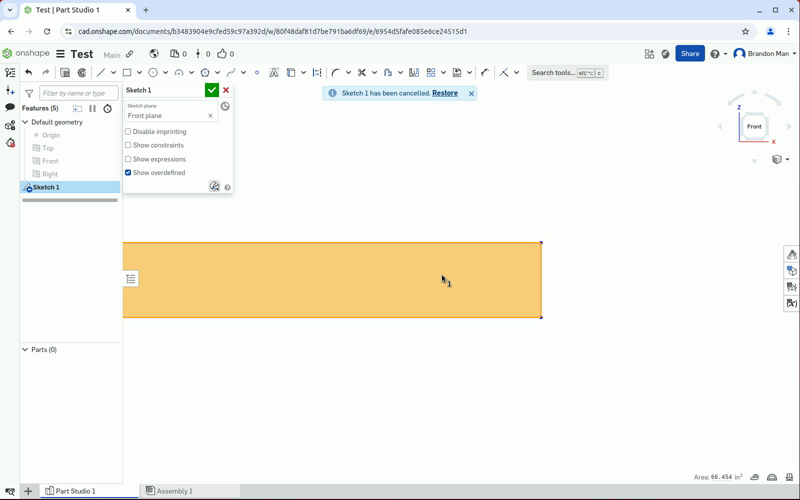
scroll(-6)
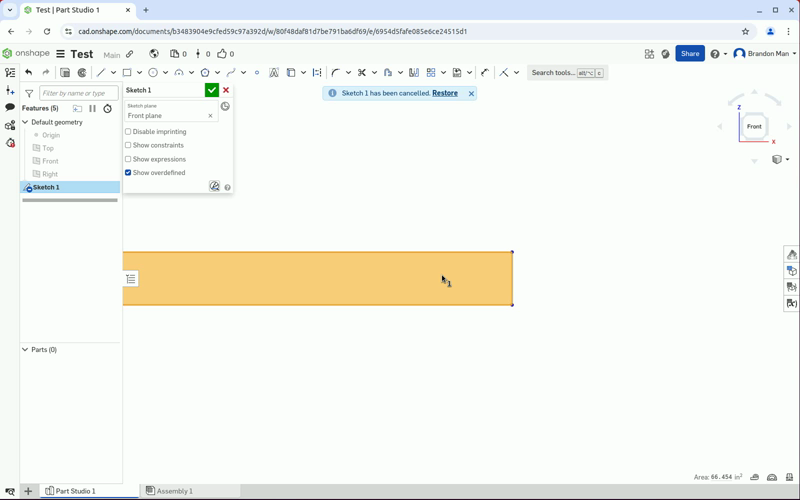
scroll(-6)
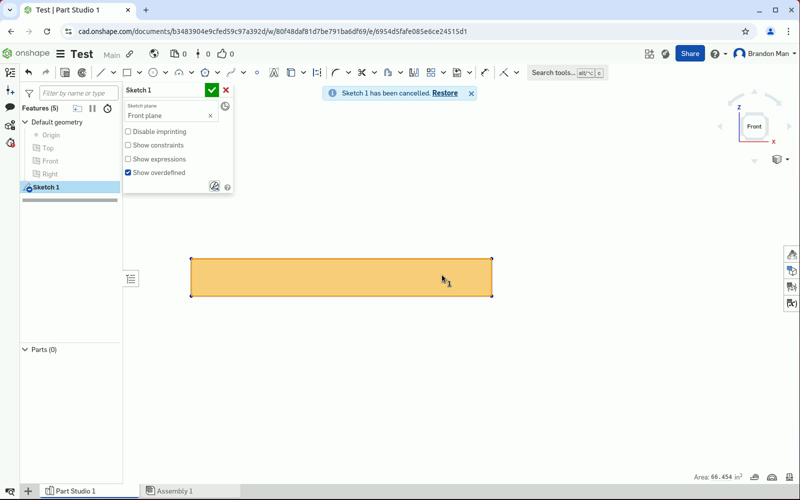
scroll(-6)
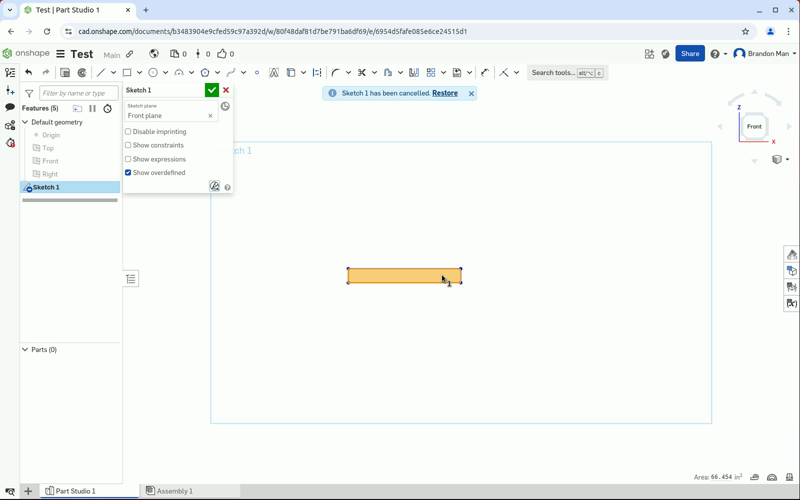
mouse_move(73, 352)
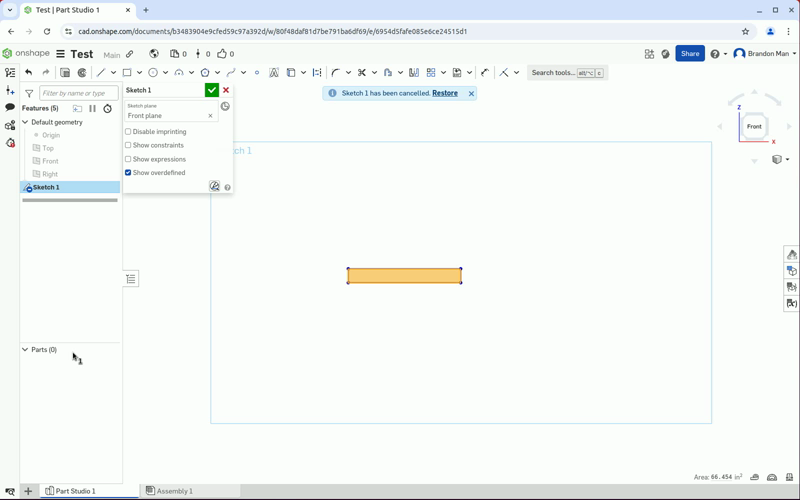
key(shift+y)
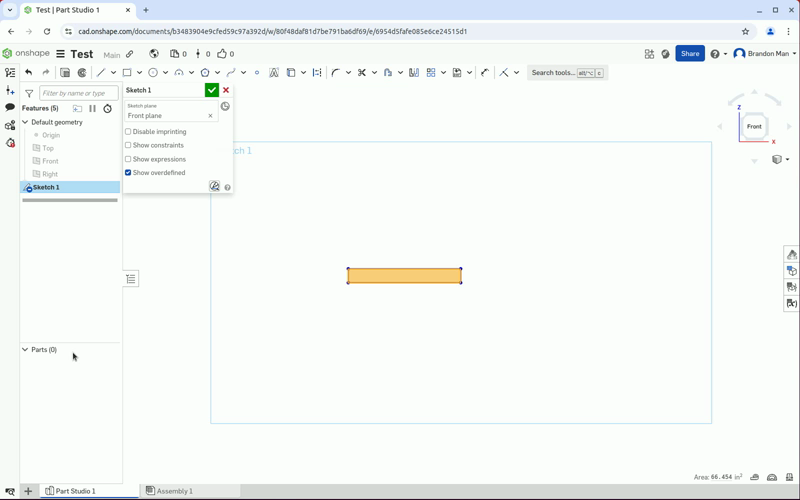
key(shift+e)
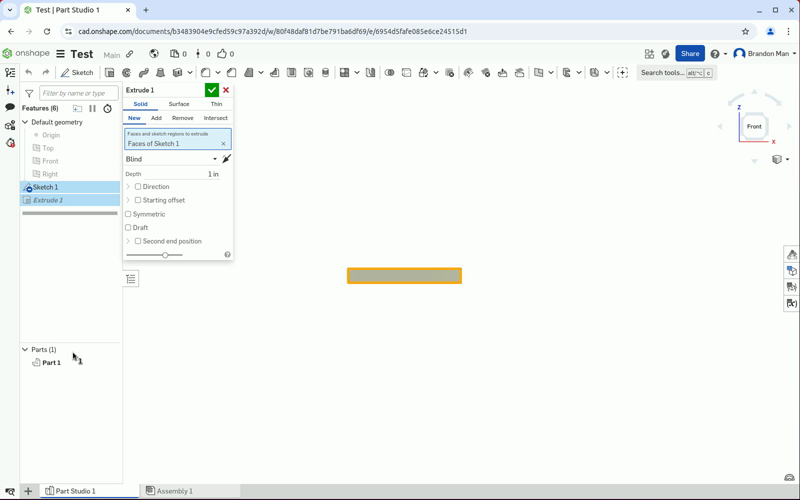
mouse_move(143, 106)
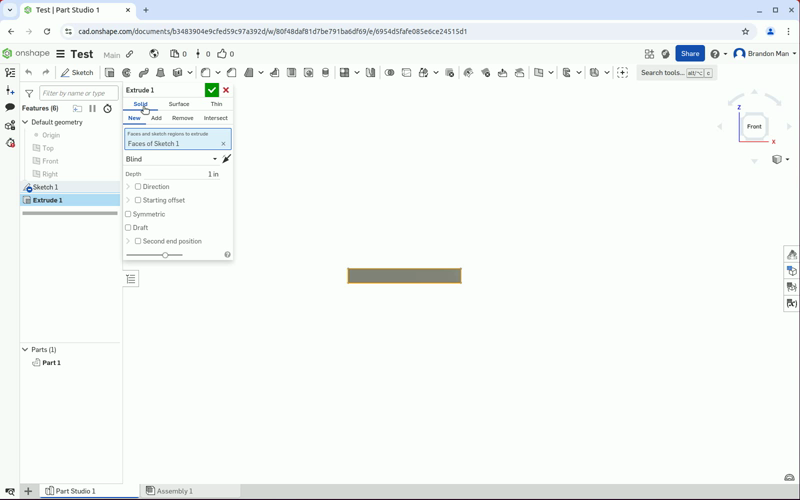
click(143, 106)
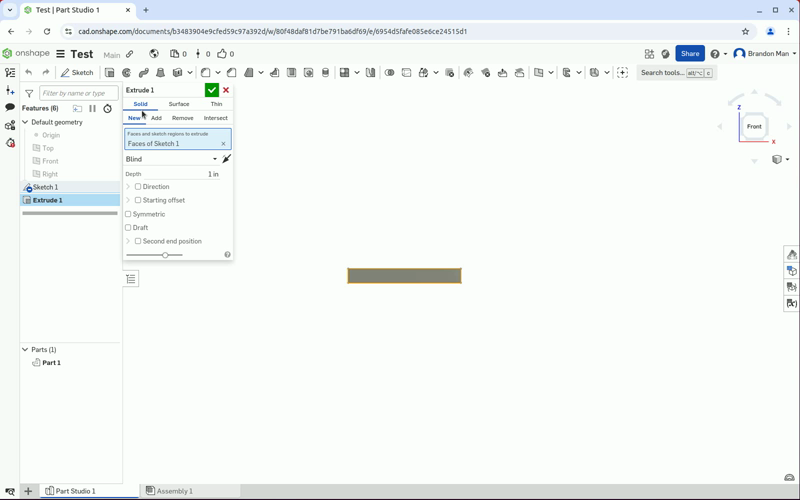
mouse_move(137, 120)
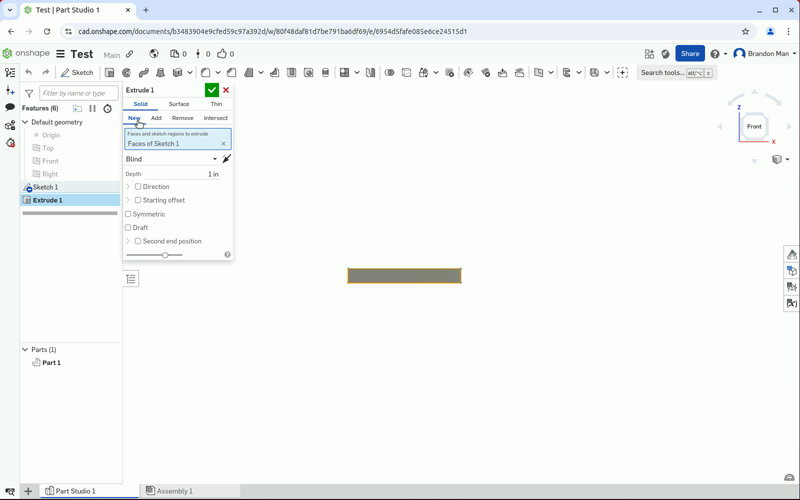
click(137, 120)
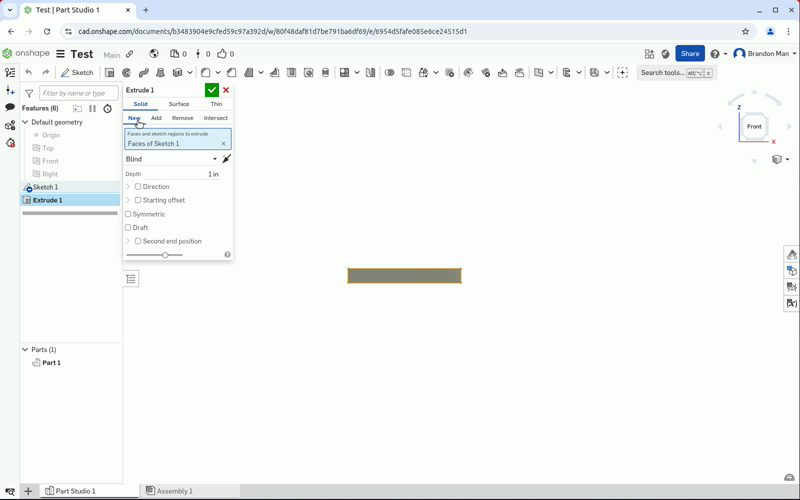
key(tab, 4)
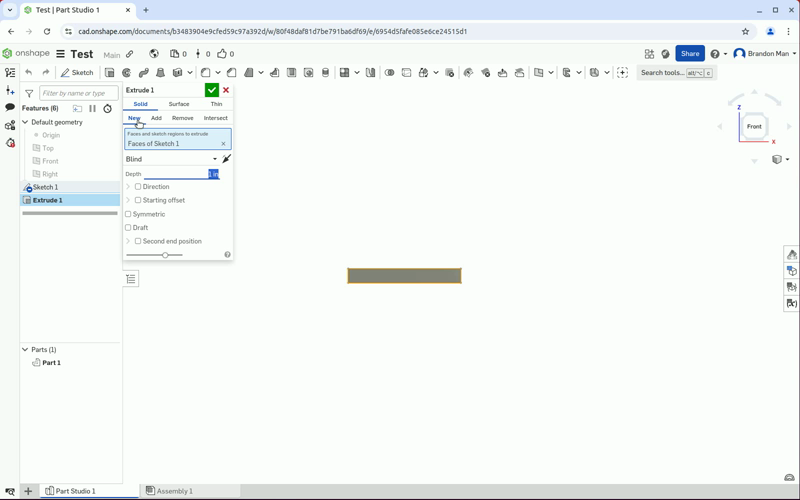
text(0.481)
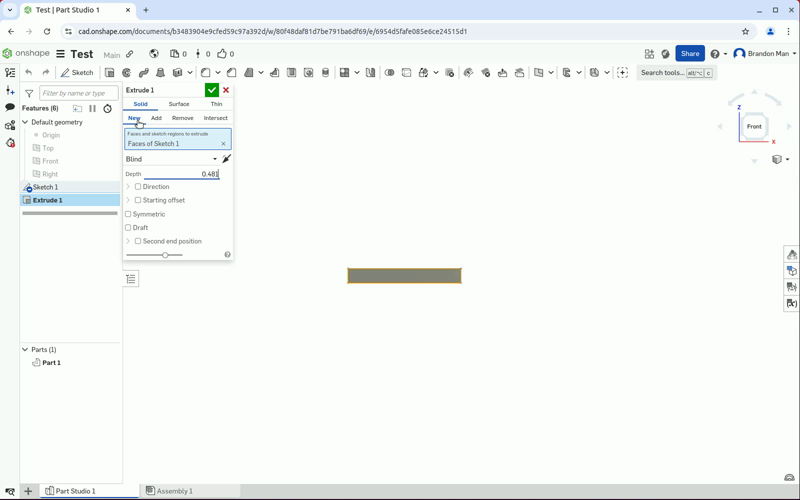
key(enter)
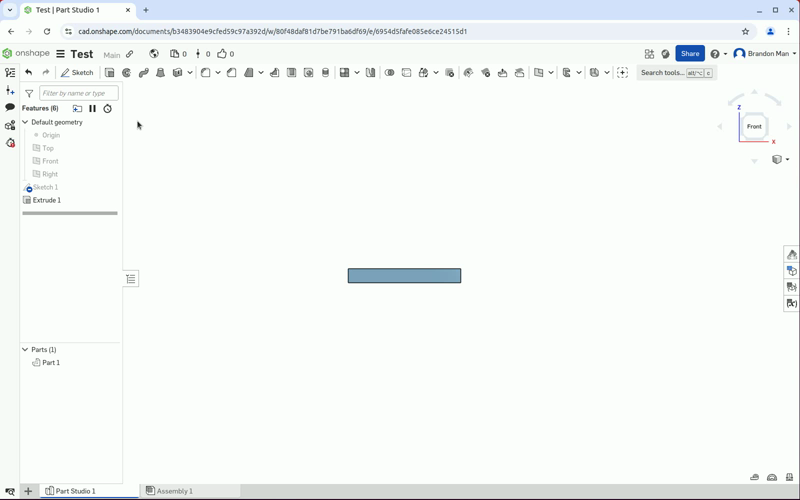
key(shift+h)
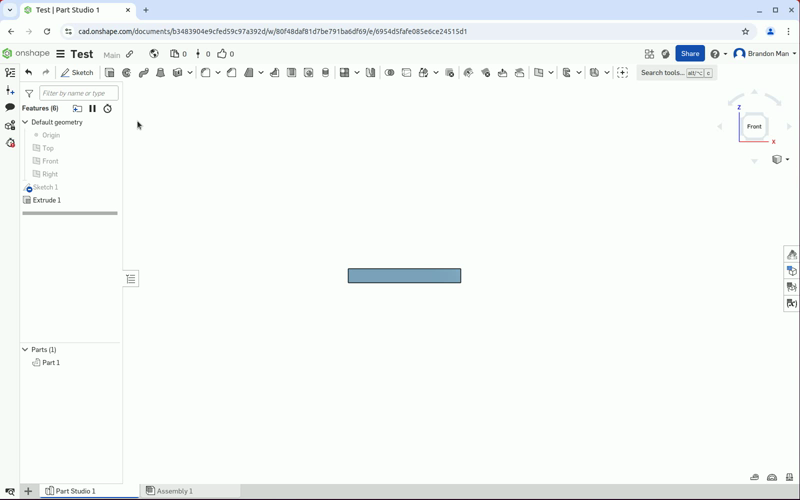
key(shift+h)
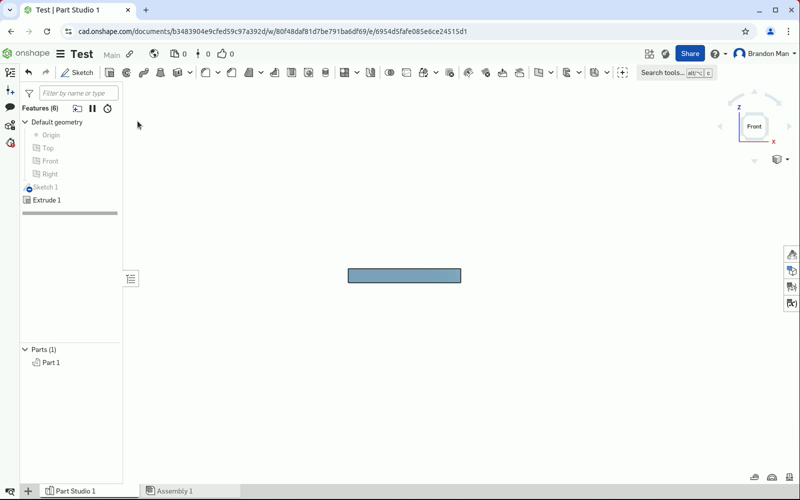
mouse_move(73, 189)
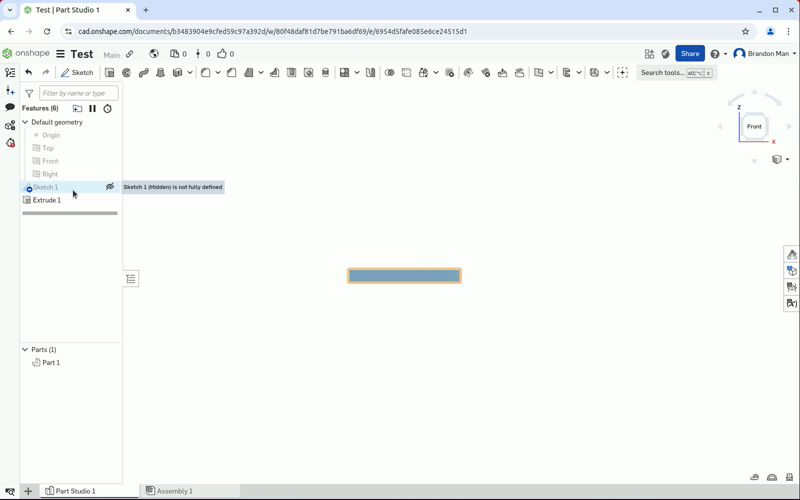
click(73, 189)
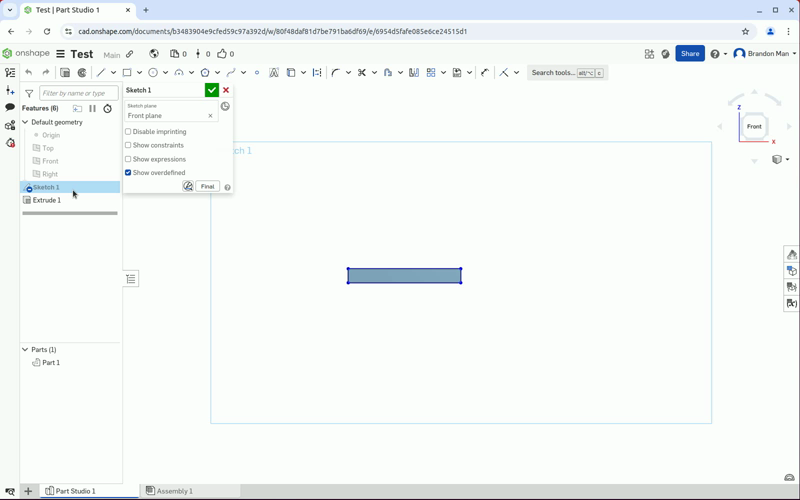
mouse_move(229, 92)
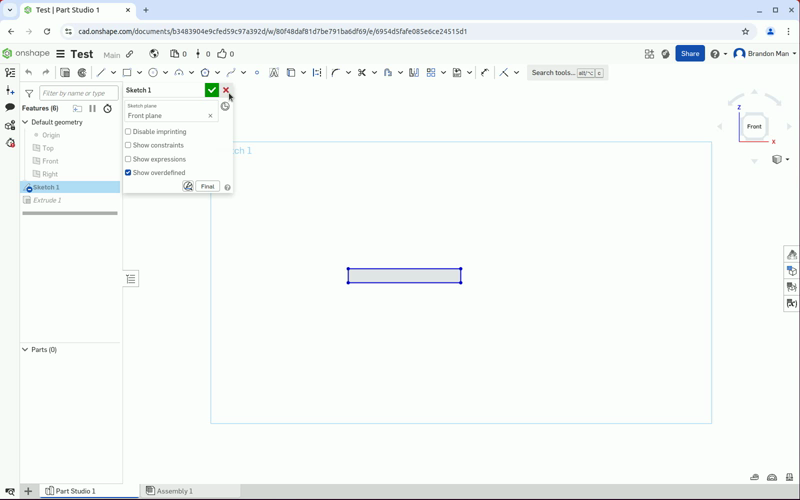
click(229, 92)
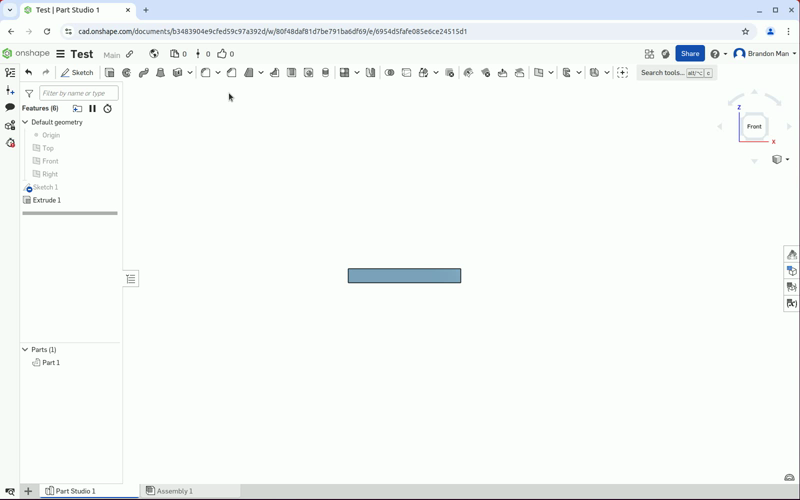
mouse_move(541, 75)
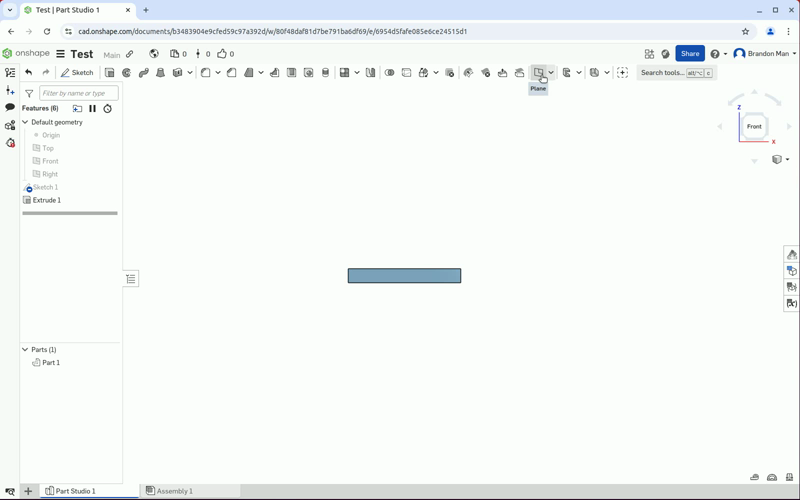
click(541, 75)
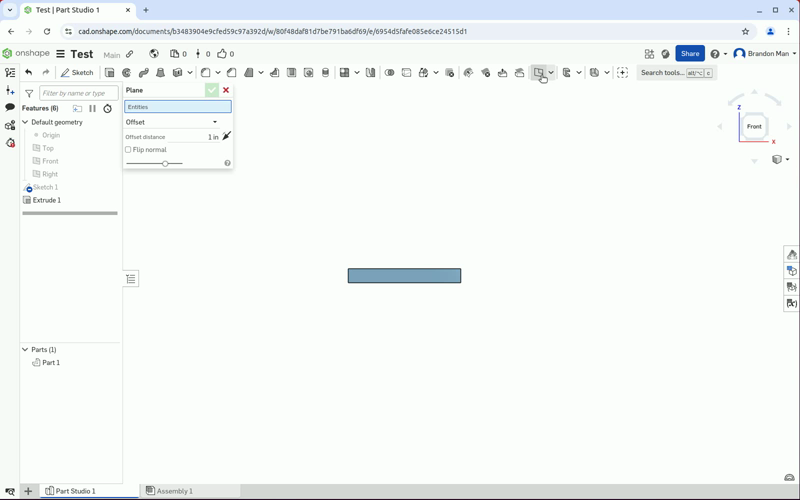
mouse_move(73, 163)
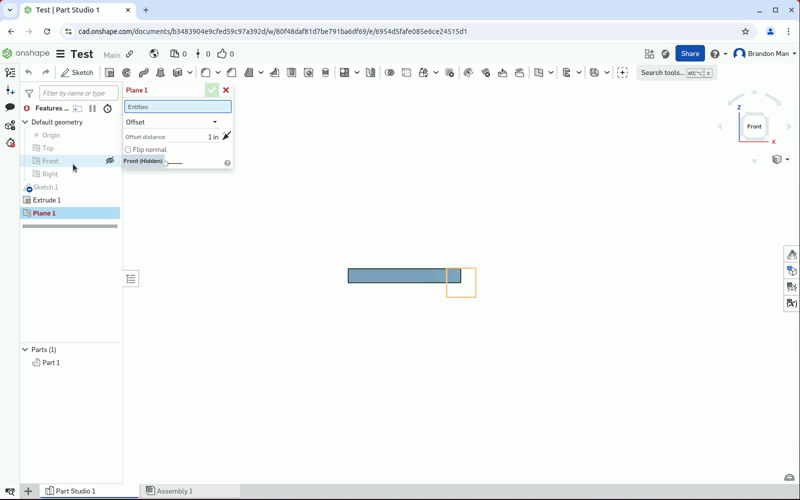
click(73, 163)
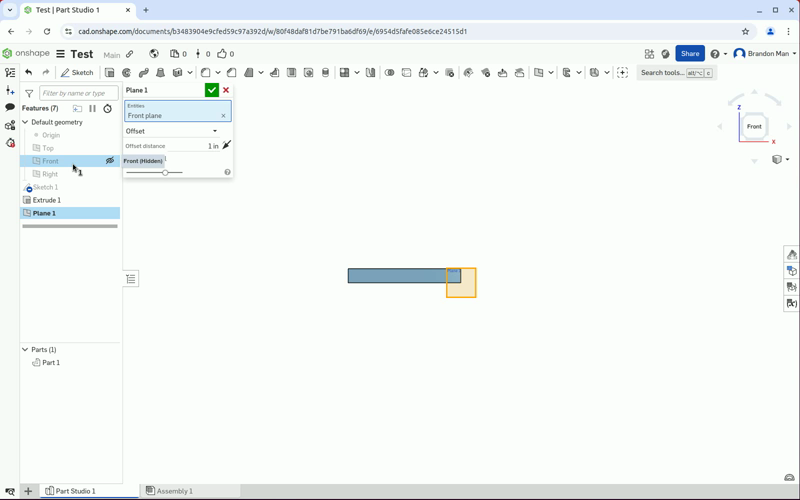
key(tab, 2)
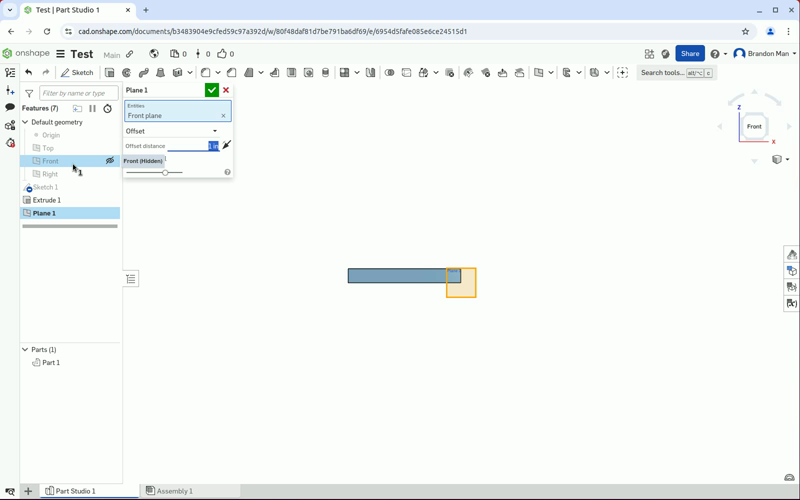
text(0.493)
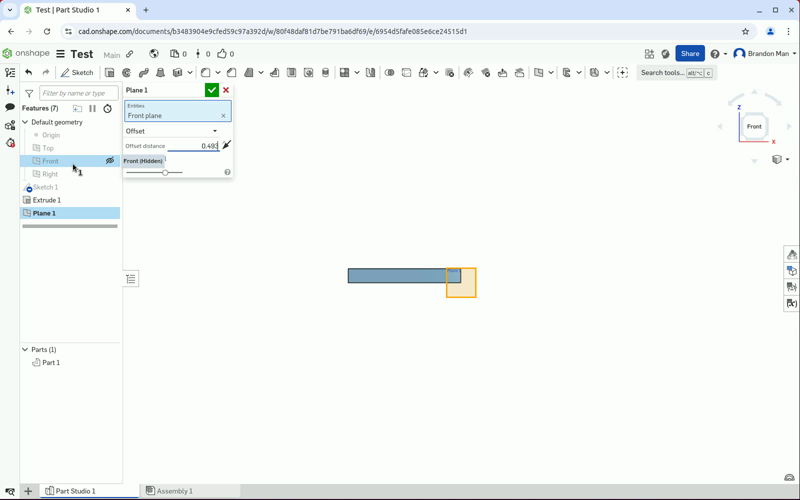
key(enter, 2)
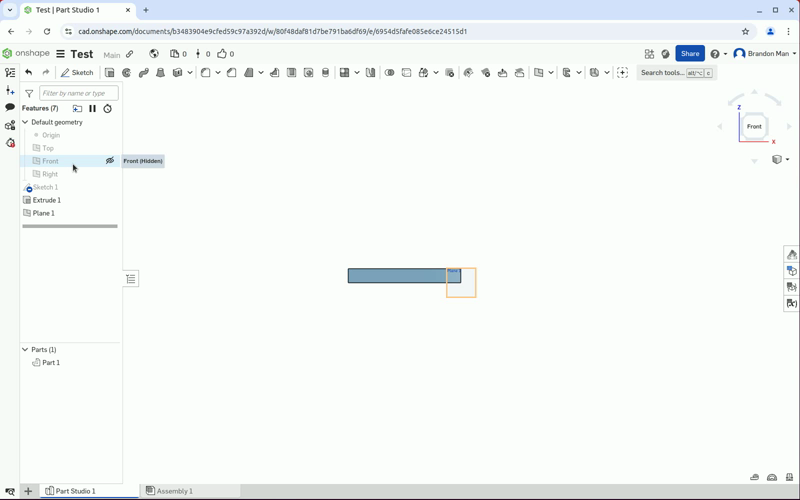
key(shift+s)
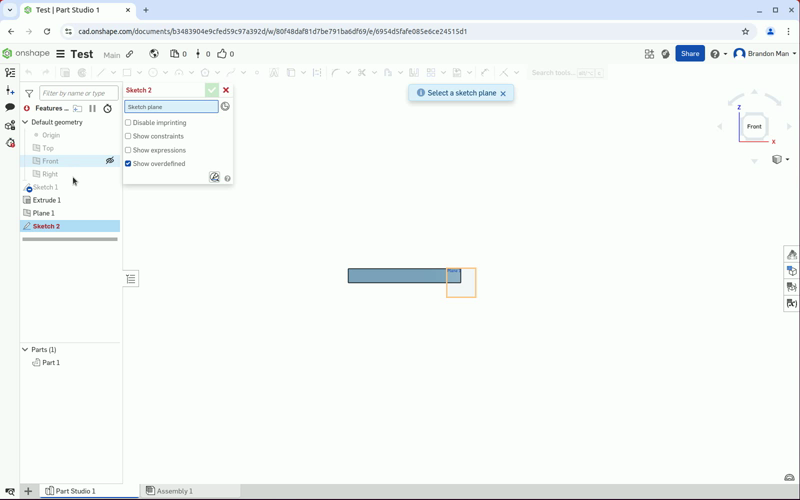
mouse_move(73, 215)
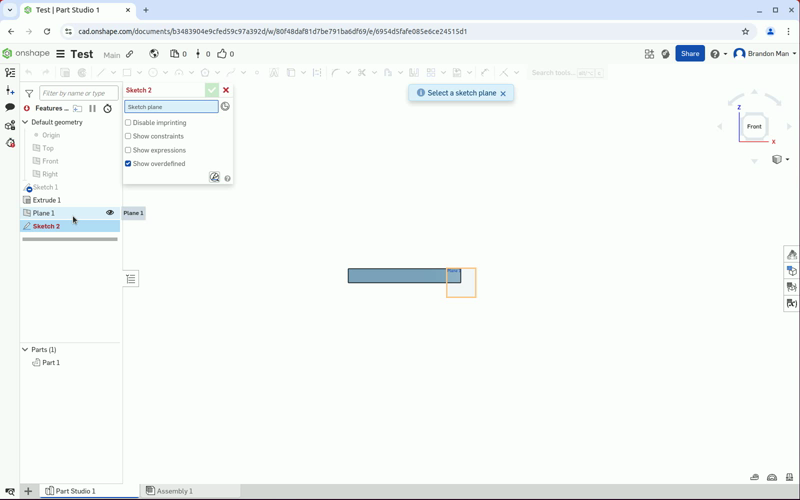
click(73, 215)
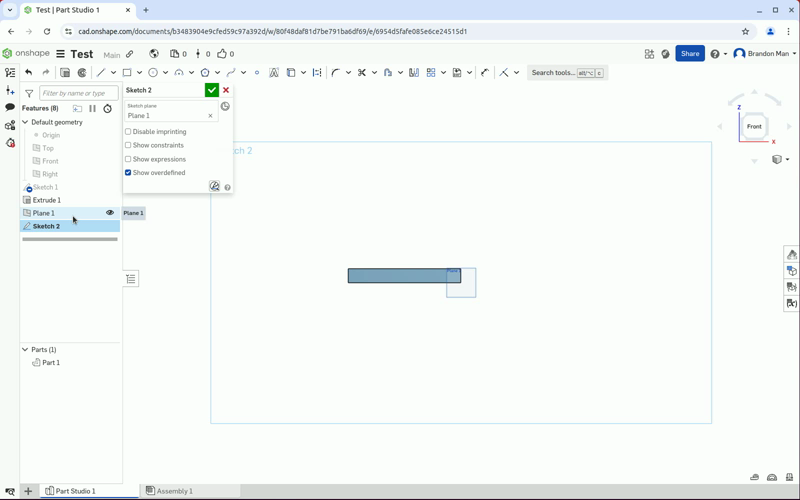
mouse_move(73, 352)
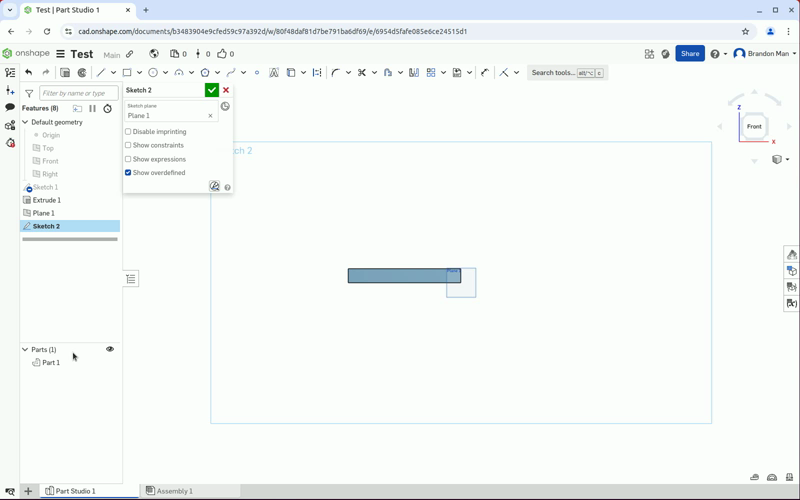
key(y)
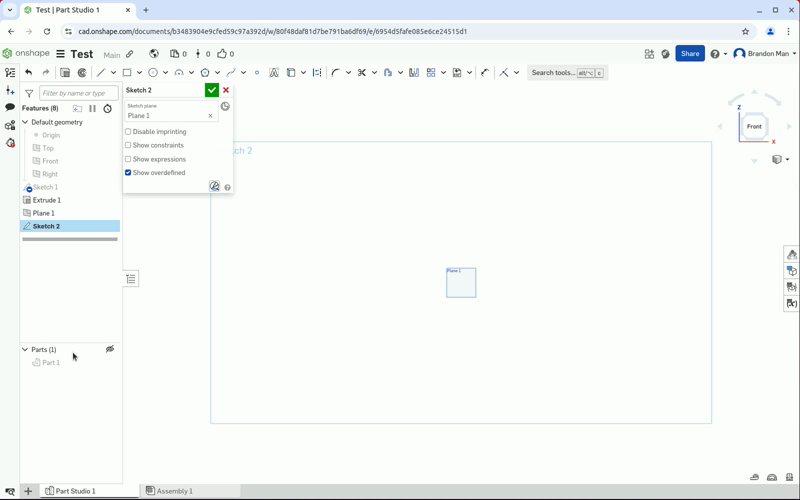
key(l)
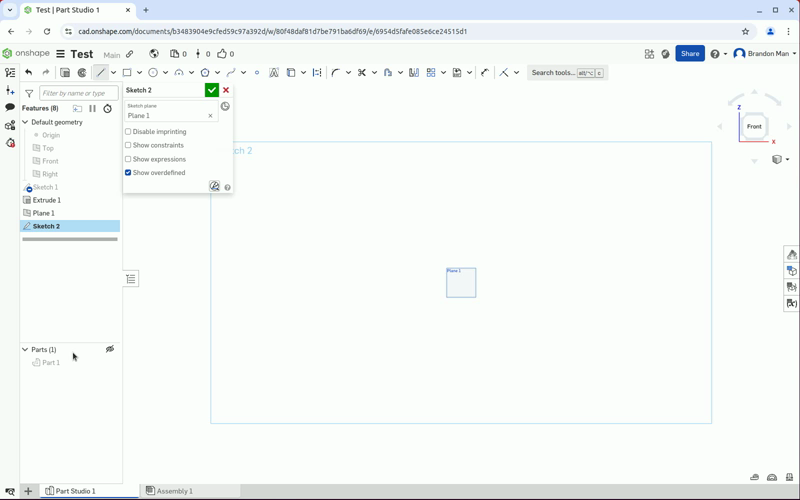
key_down(shift)
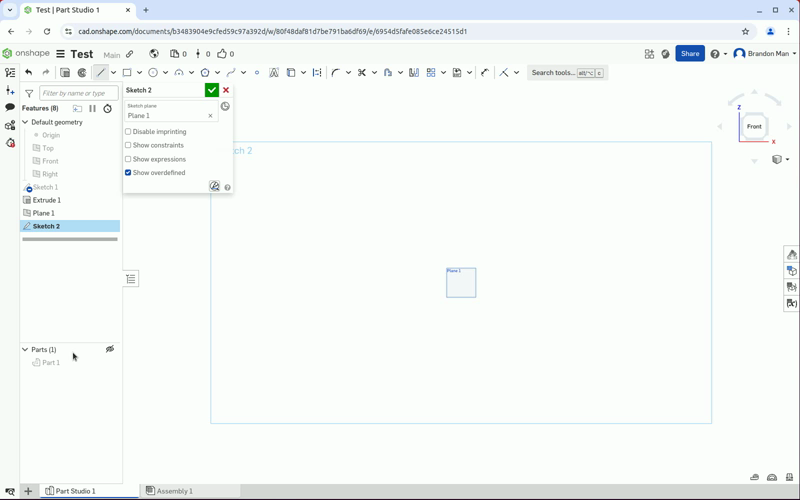
mouse_move(364, 282)
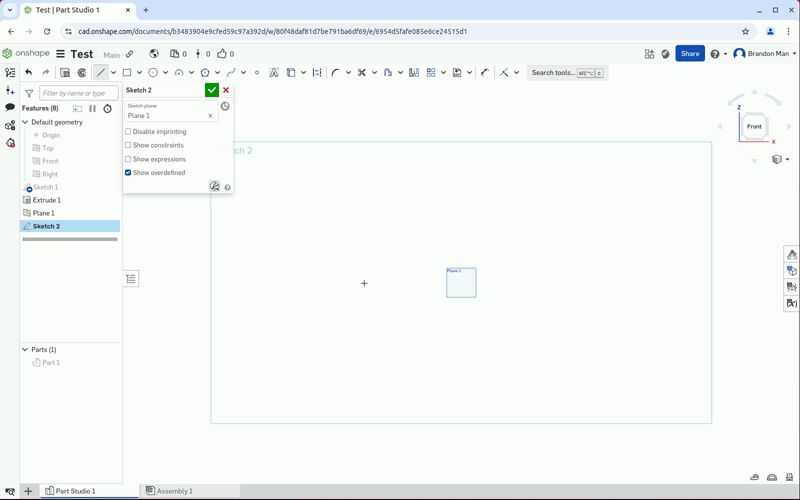
click(364, 282)
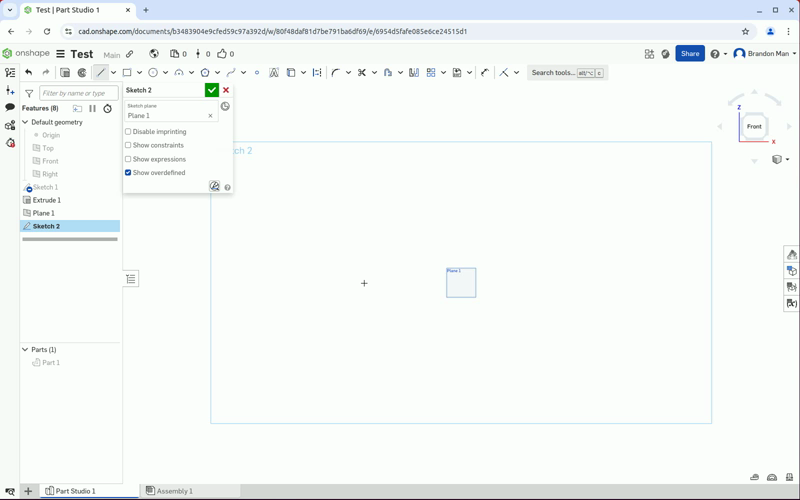
key_up(shift)
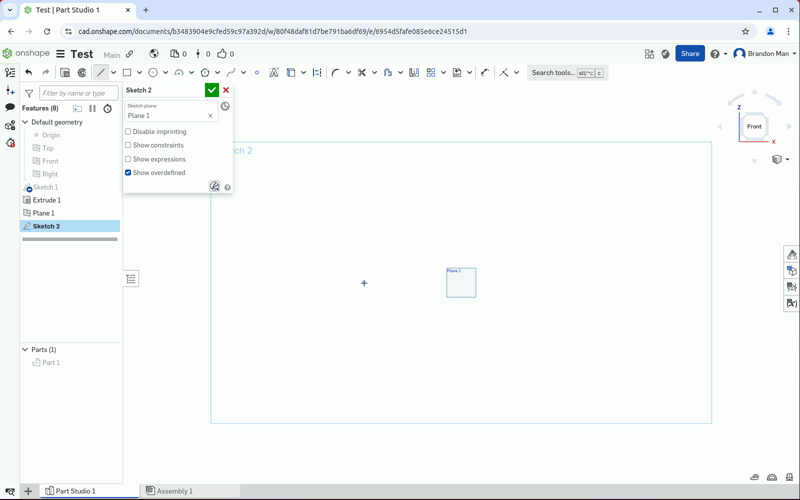
key_down(shift)
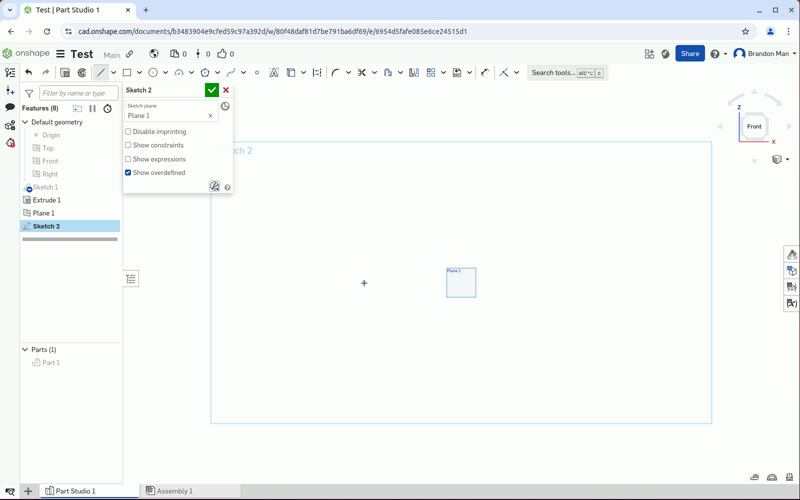
mouse_move(394, 282)
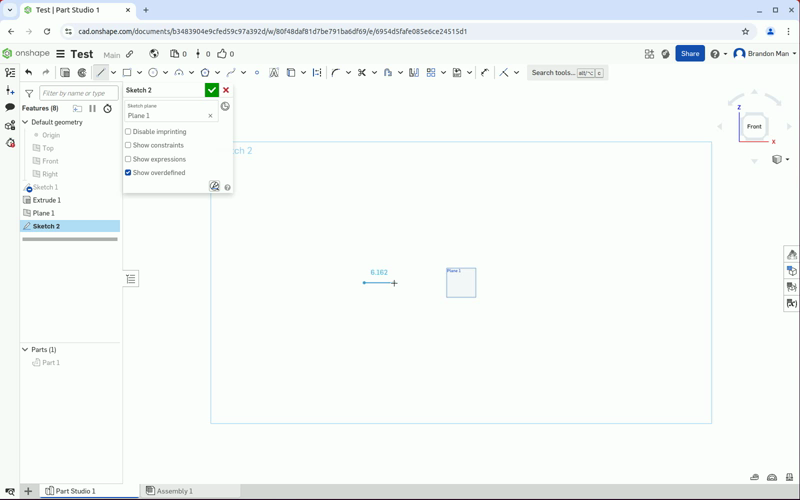
mouse_move(373, 282)
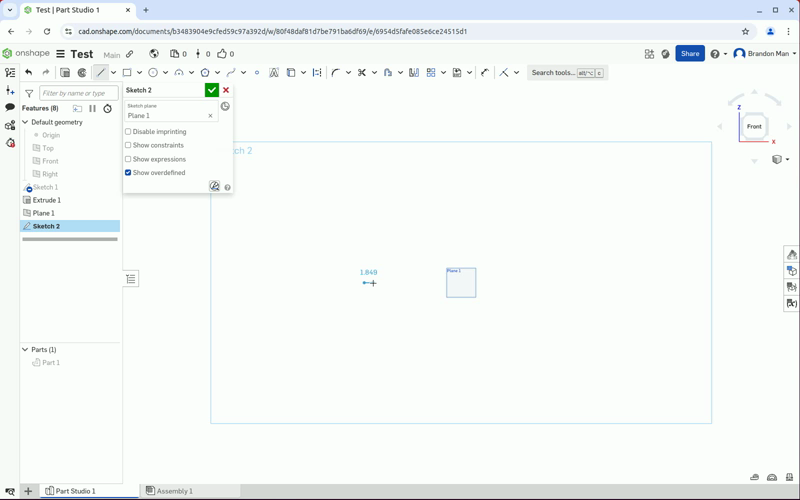
click(373, 282)
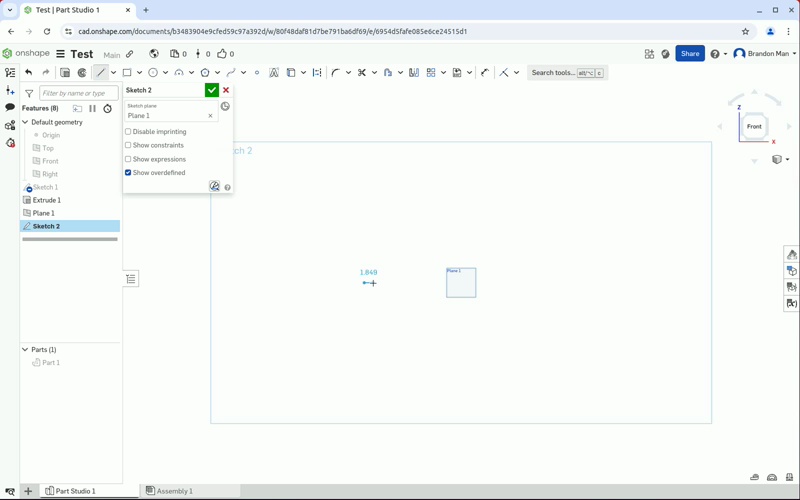
key_up(shift)
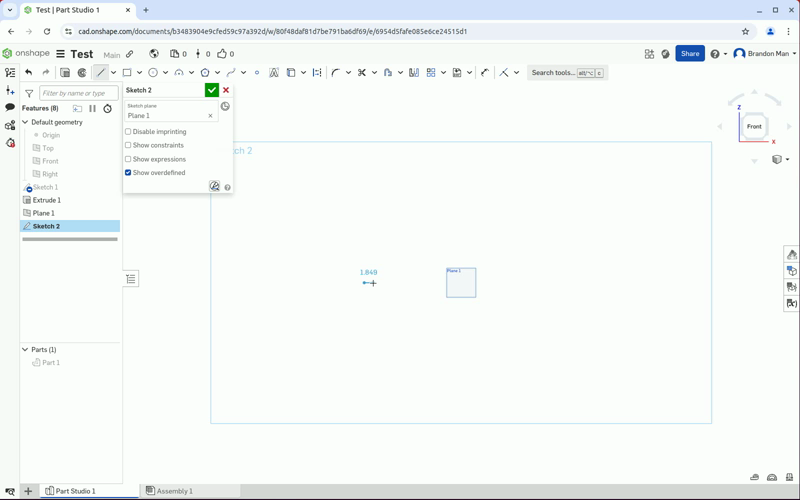
key_down(shift)
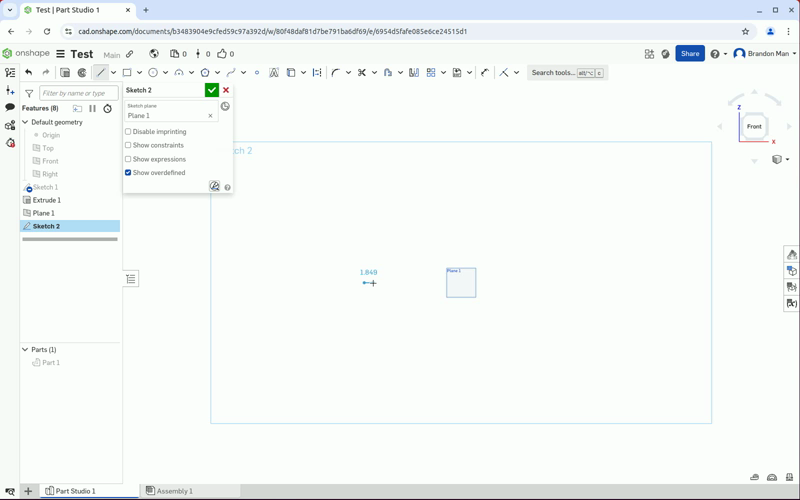
mouse_move(403, 282)
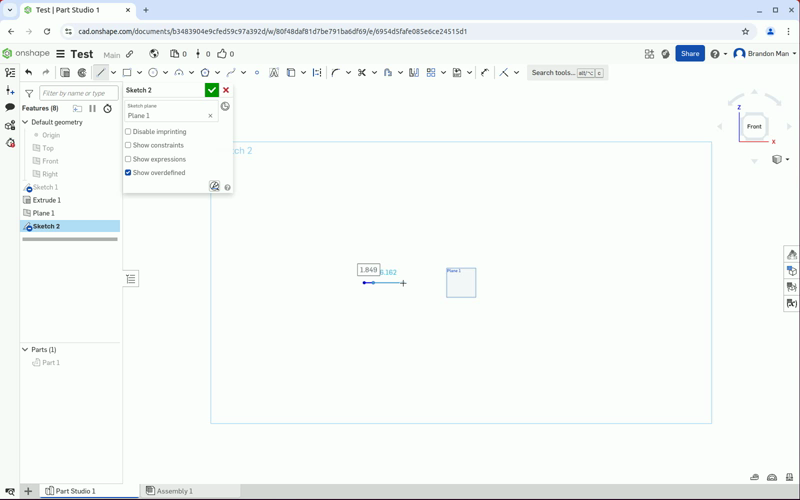
mouse_move(373, 267)
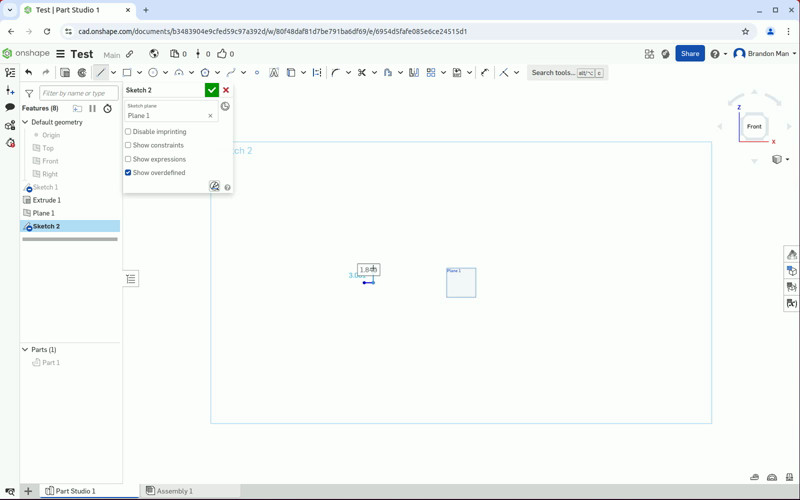
click(373, 267)
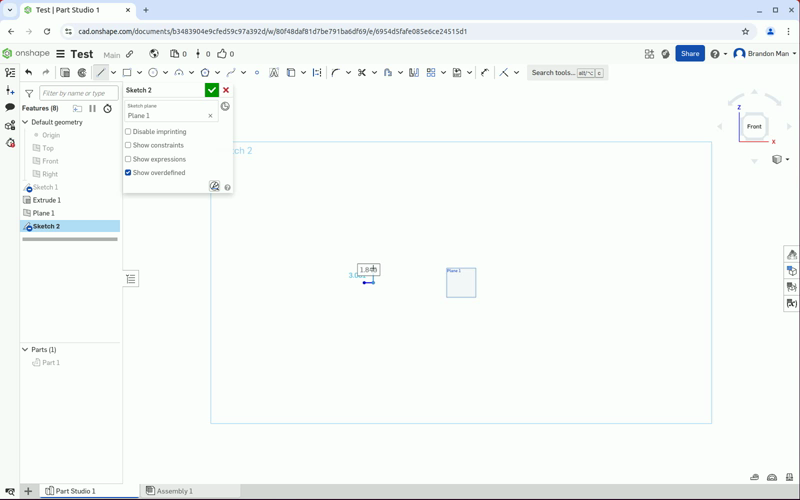
key_up(shift)
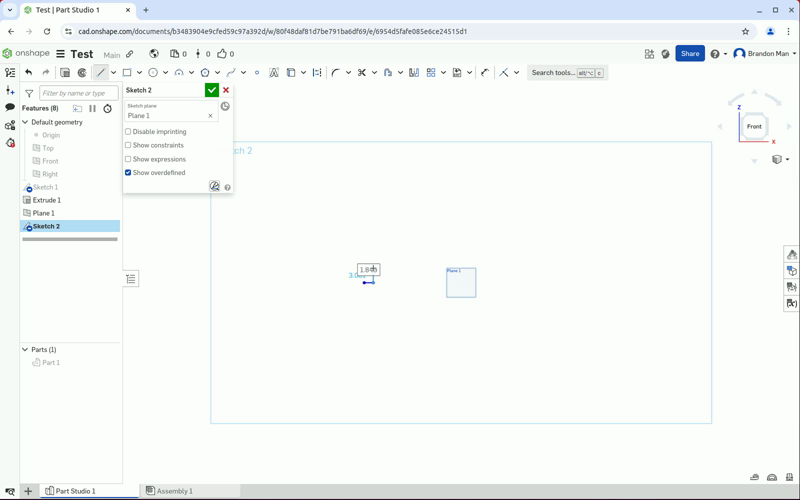
key_down(shift)
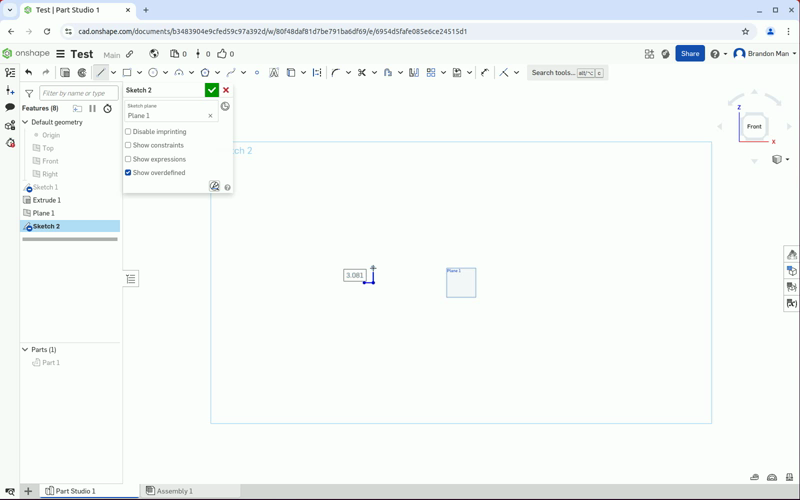
mouse_move(403, 267)
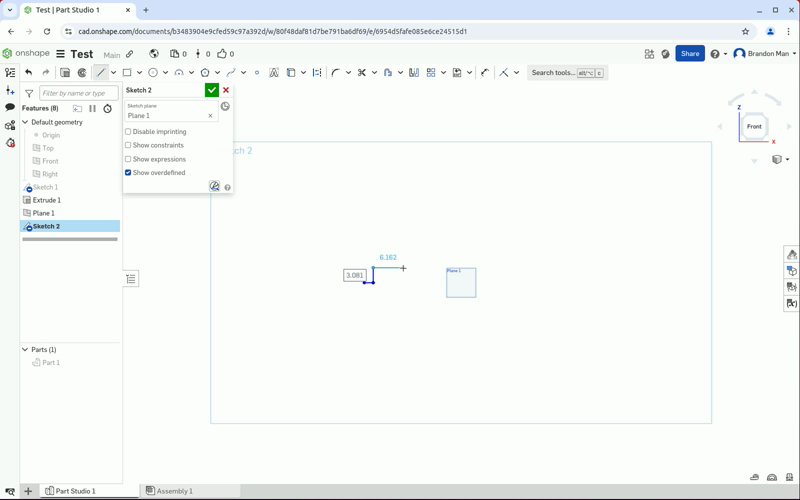
mouse_move(364, 267)
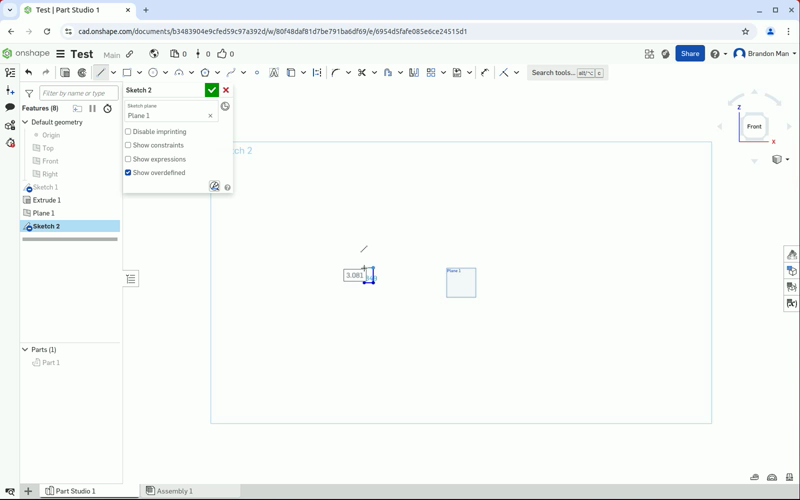
click(364, 267)
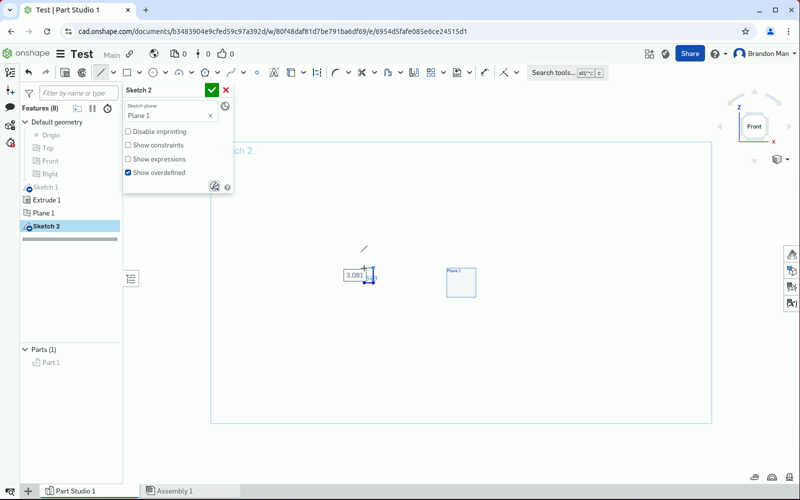
key_up(shift)
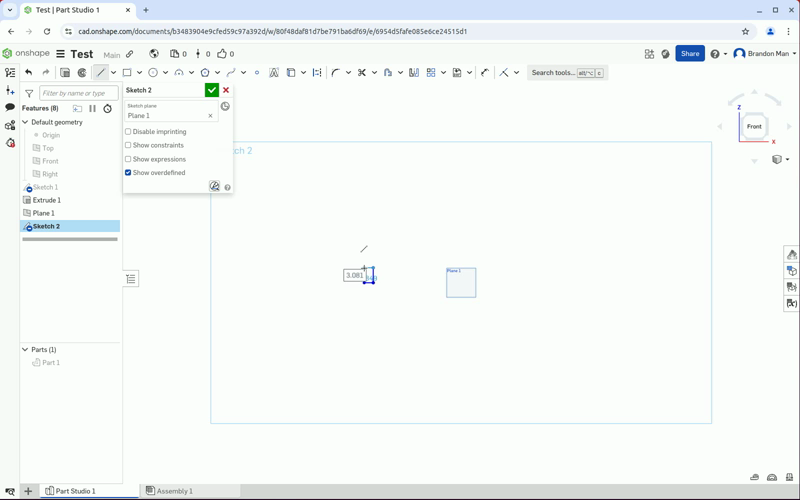
mouse_move(394, 267)
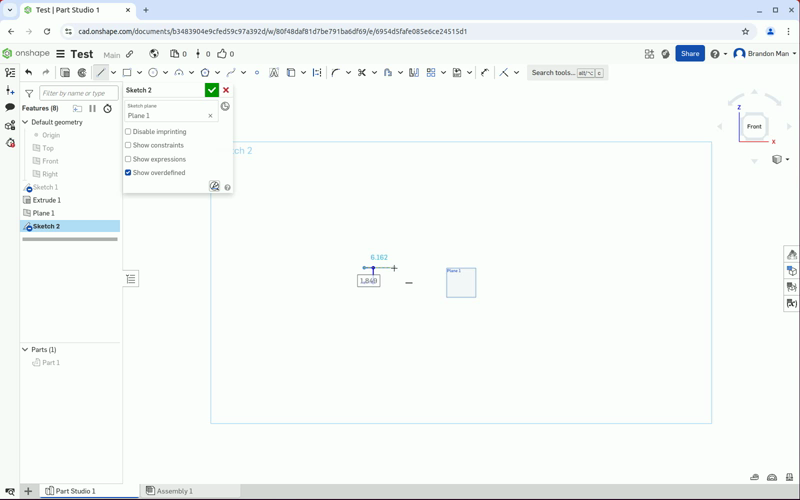
key_down(shift)
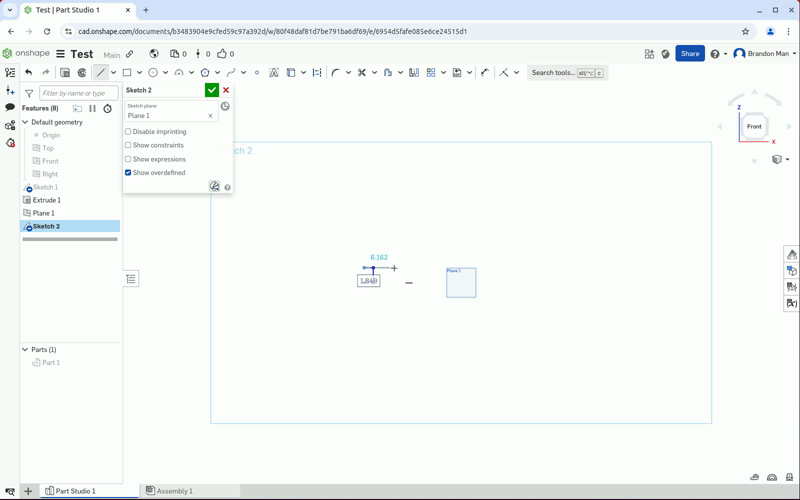
mouse_move(364, 282)
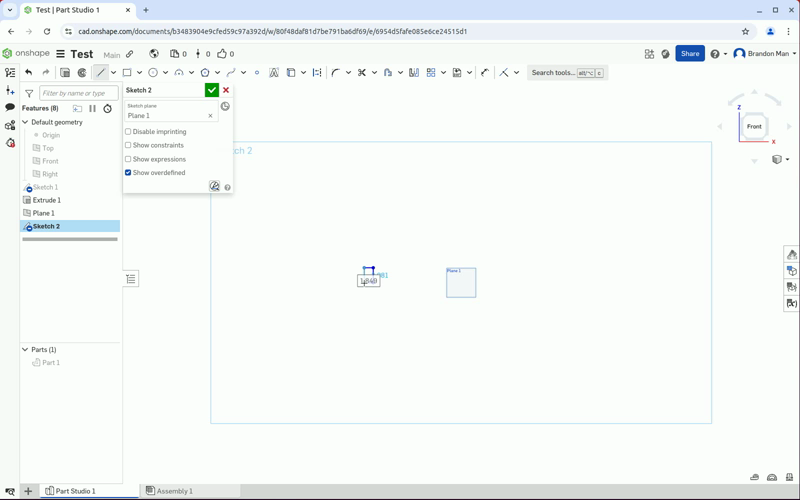
key_up(shift)
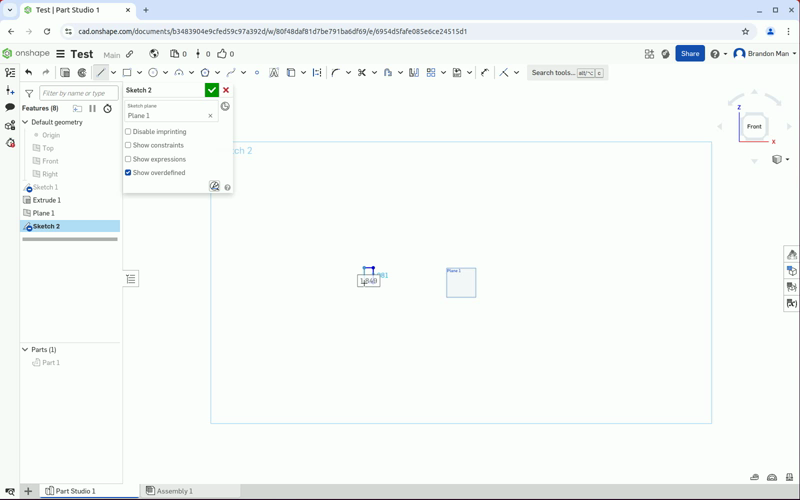
click(364, 282)
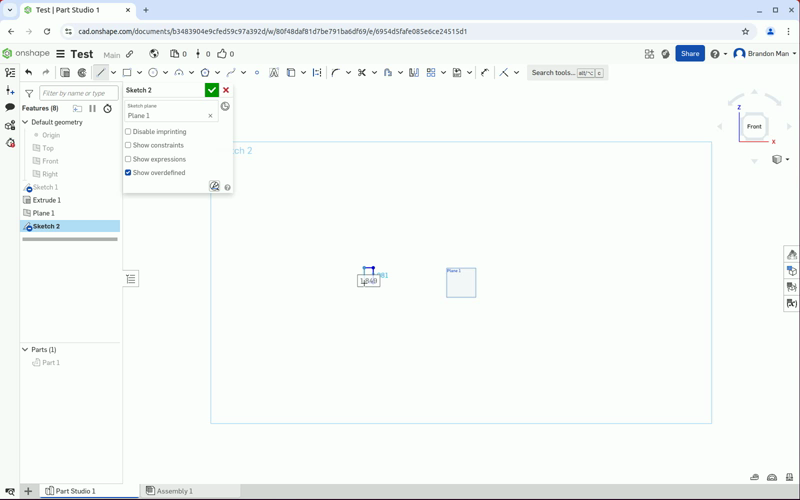
key(esc)
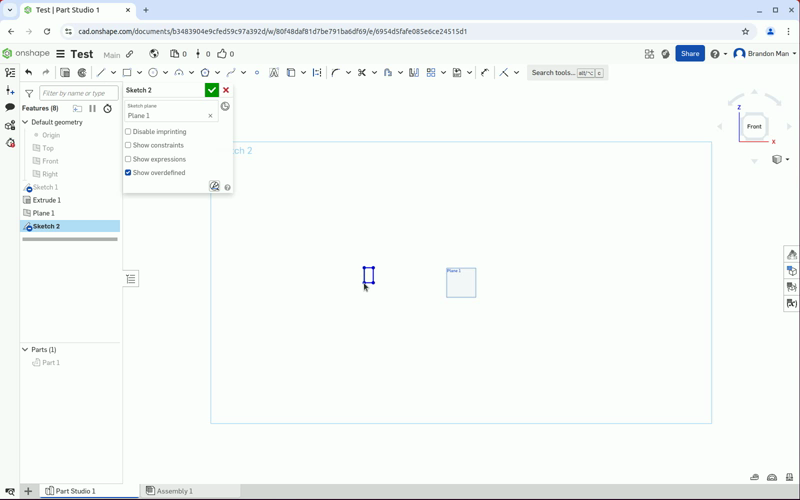
mouse_move(365, 280)
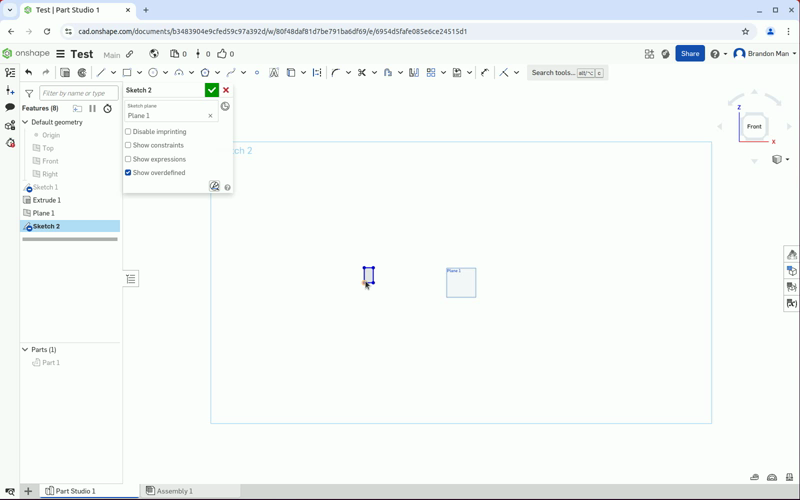
scroll(6)
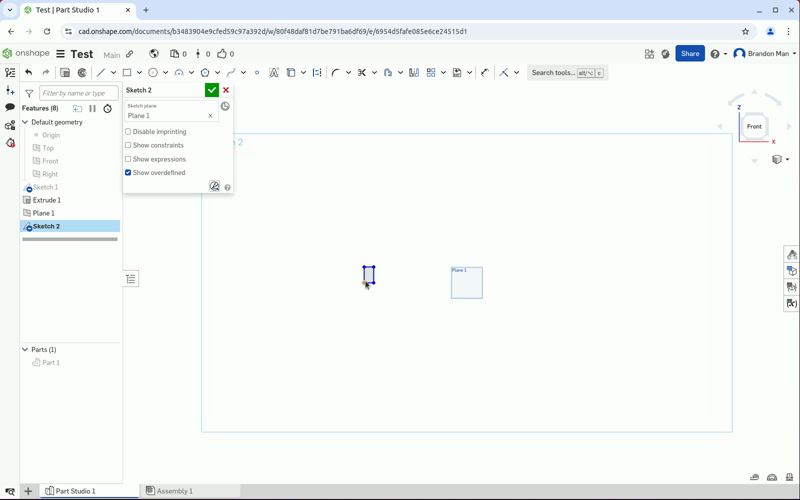
scroll(6)
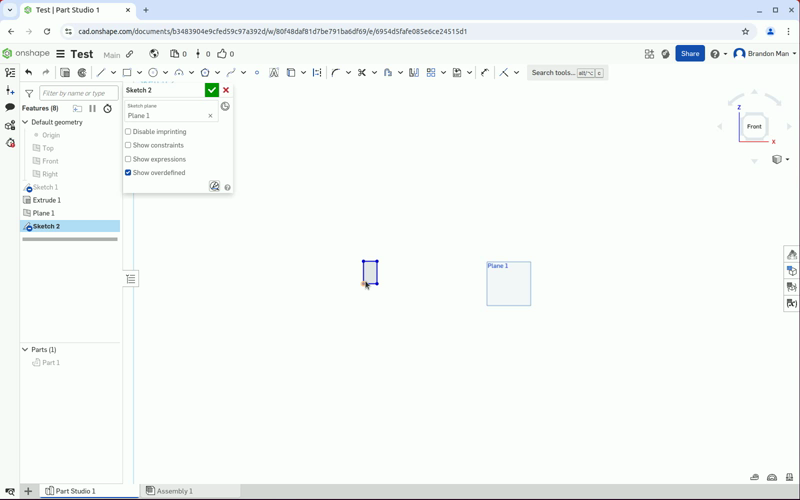
scroll(6)
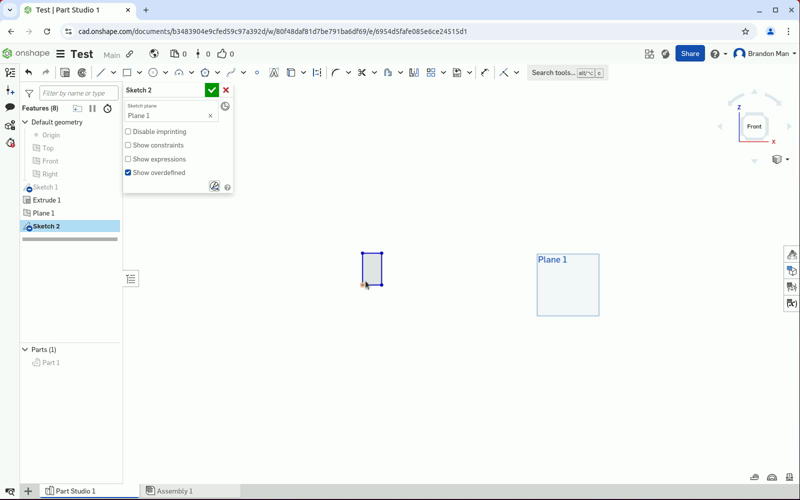
scroll(6)
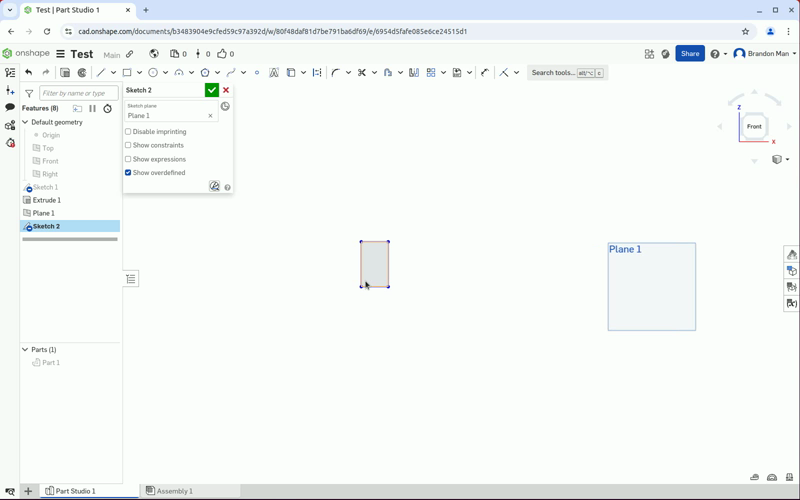
scroll(6)
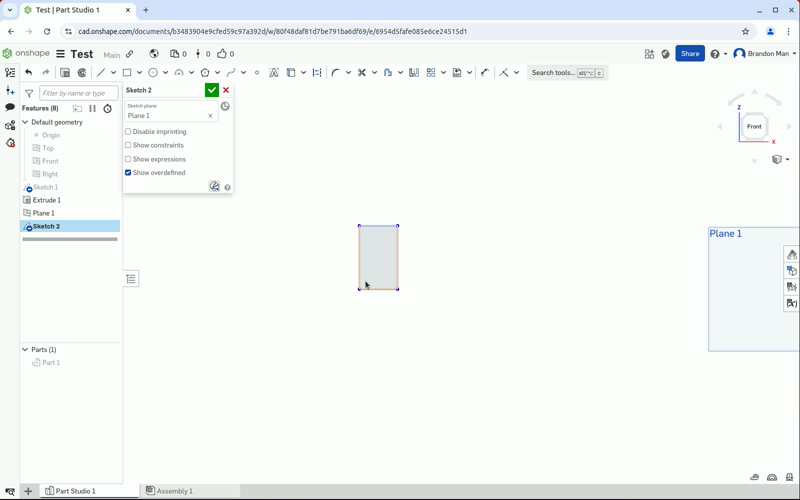
scroll(6)
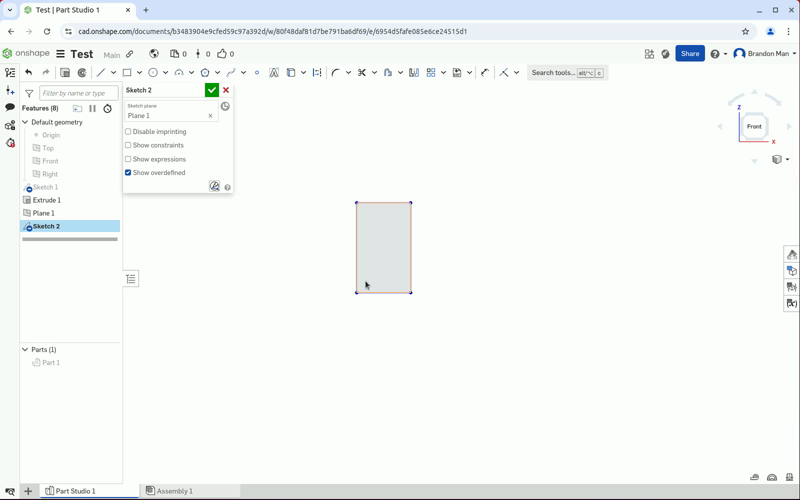
scroll(6)
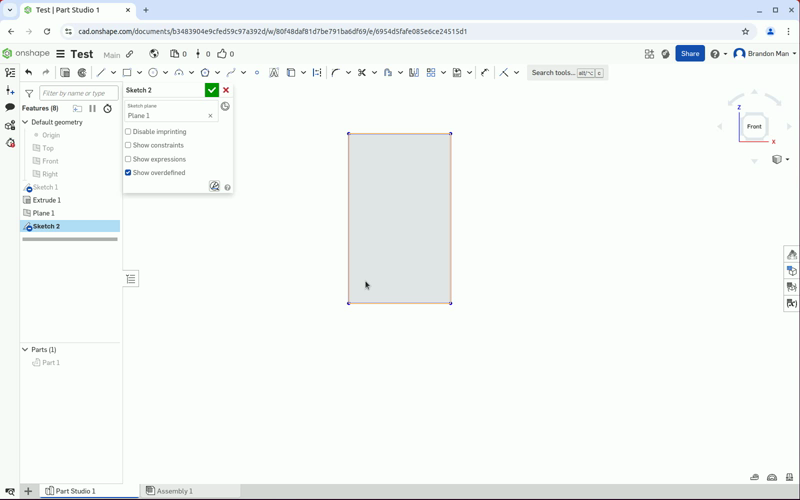
click(365, 280)
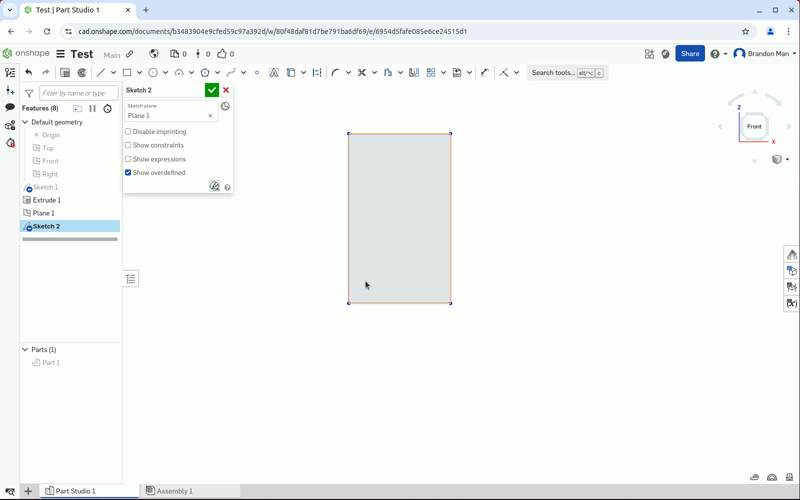
scroll(-6)
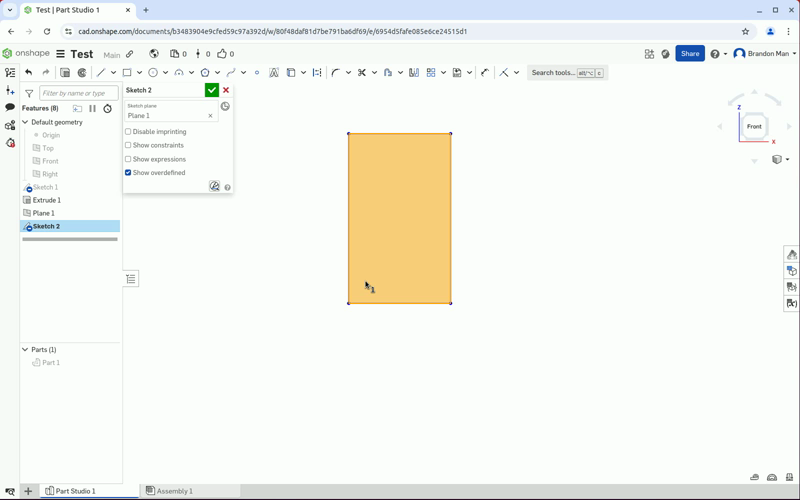
scroll(-6)
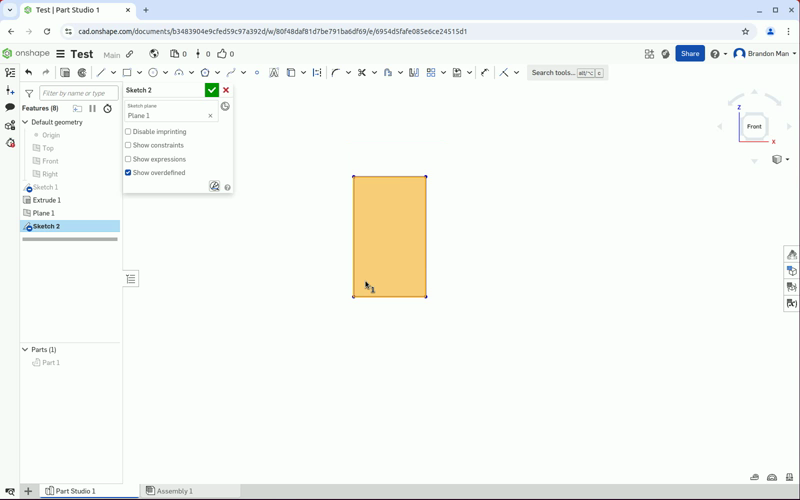
scroll(-6)
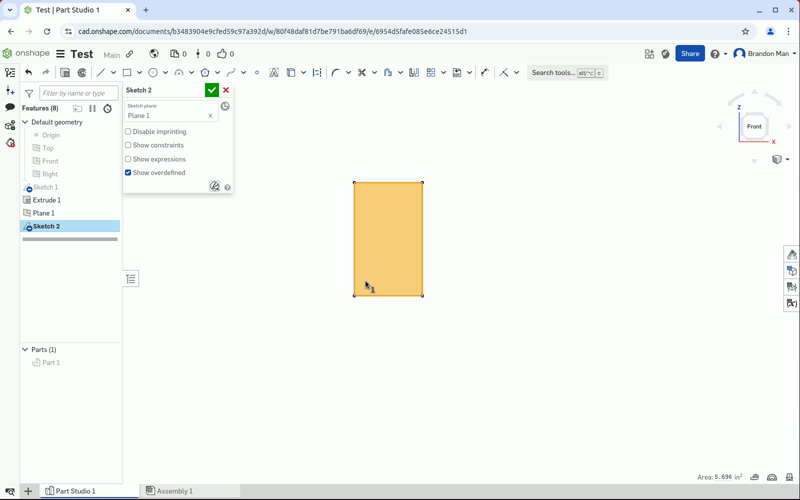
scroll(-6)
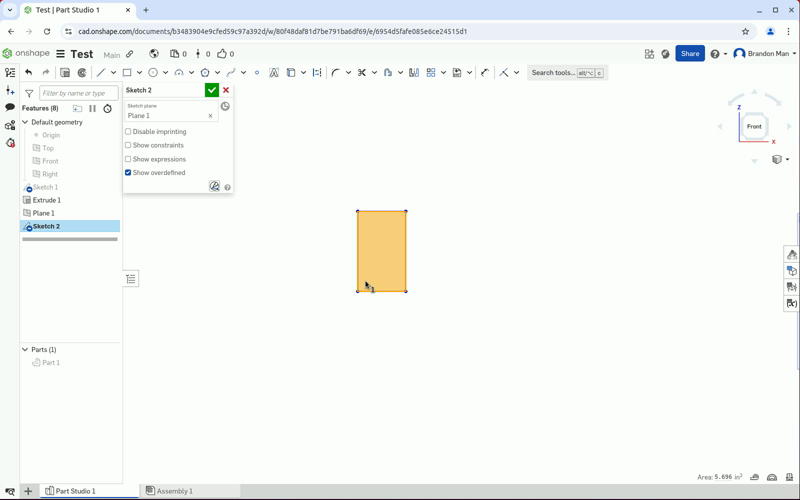
scroll(-6)
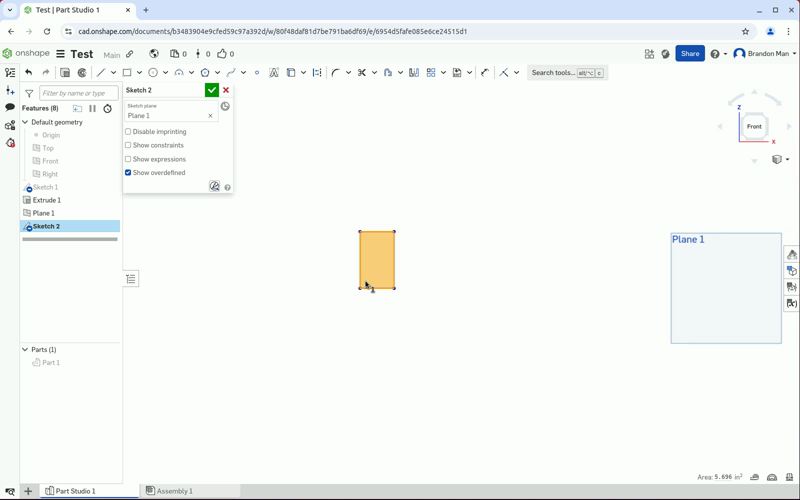
scroll(-6)
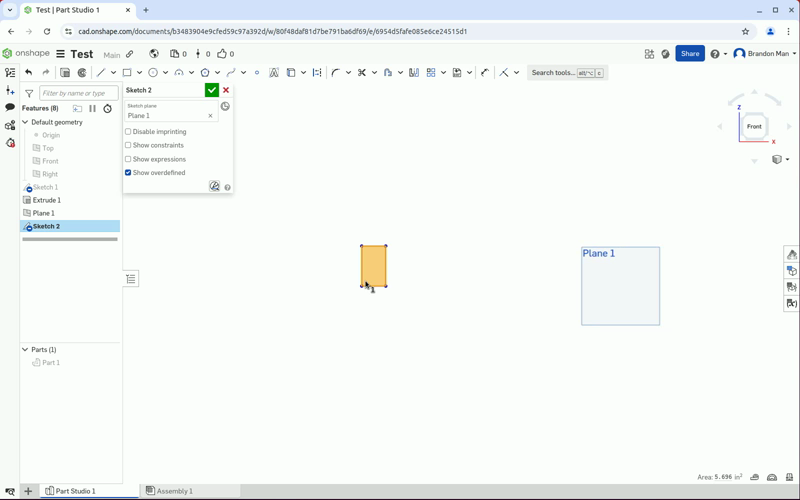
scroll(-6)
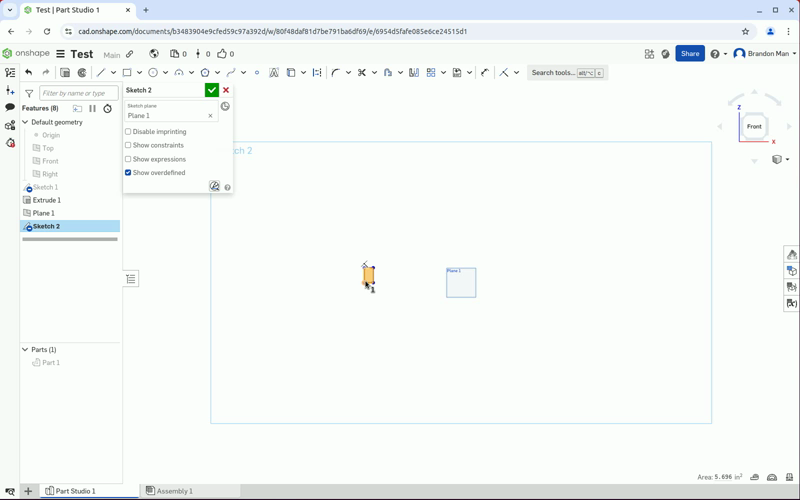
mouse_move(73, 352)
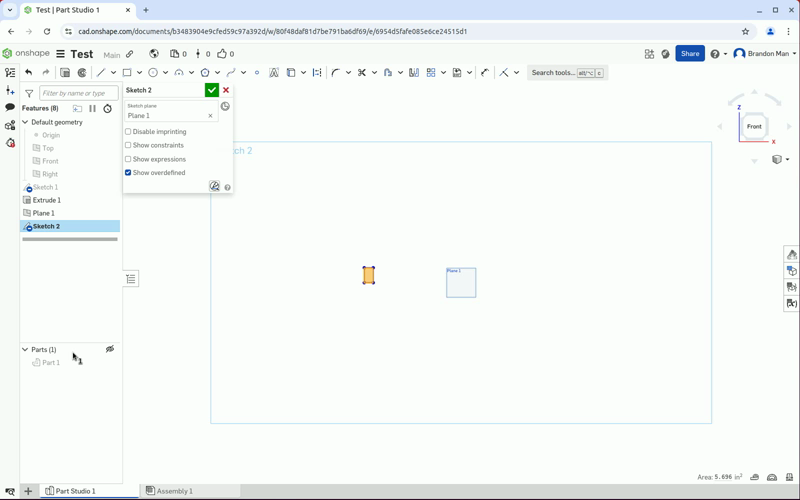
key(shift+y)
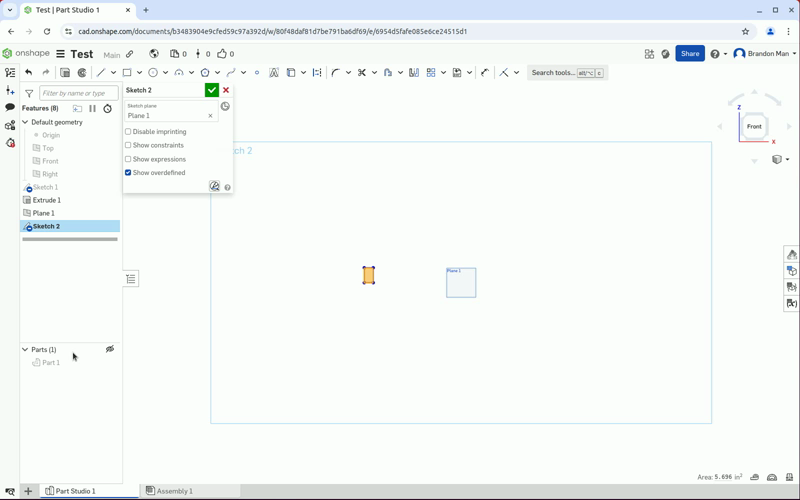
key(shift+e)
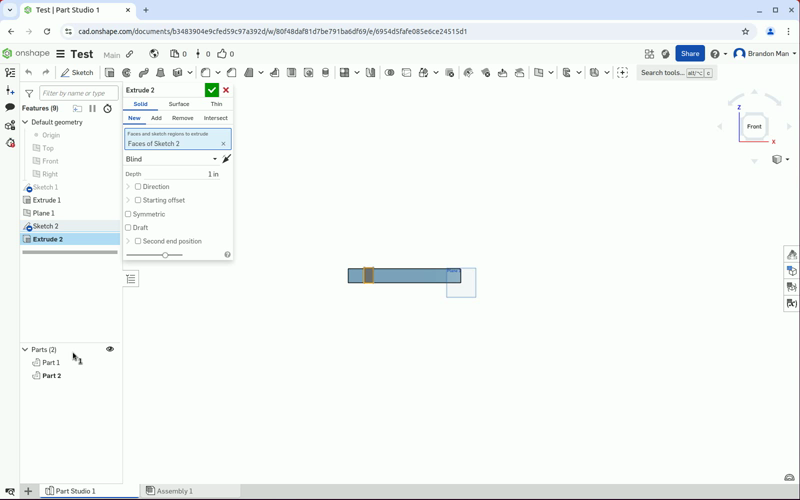
mouse_move(143, 106)
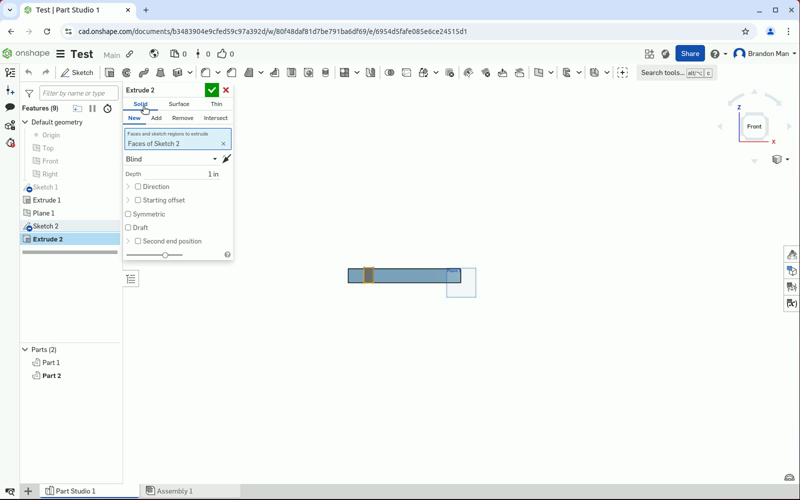
click(143, 106)
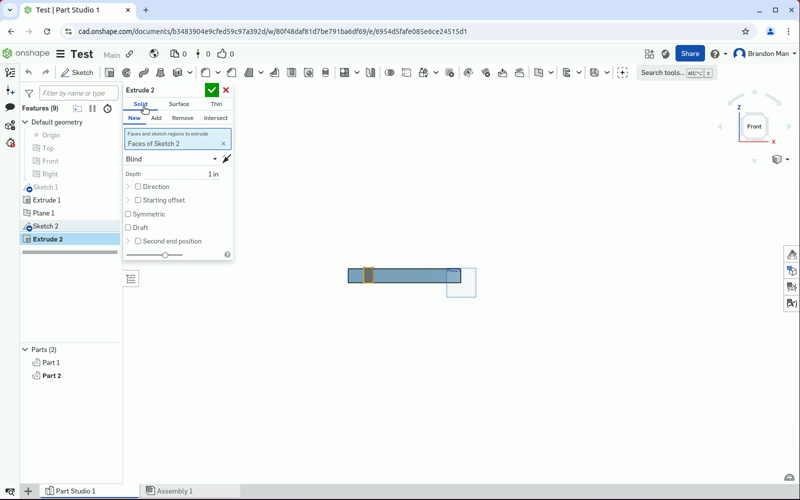
mouse_move(186, 120)
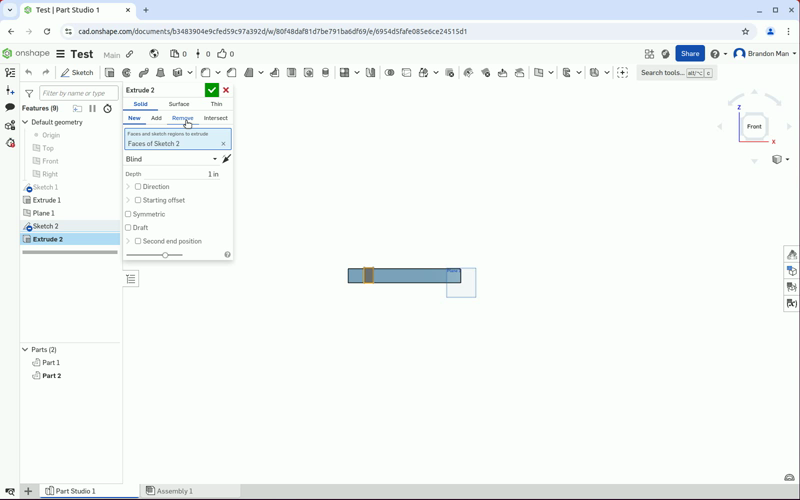
click(186, 120)
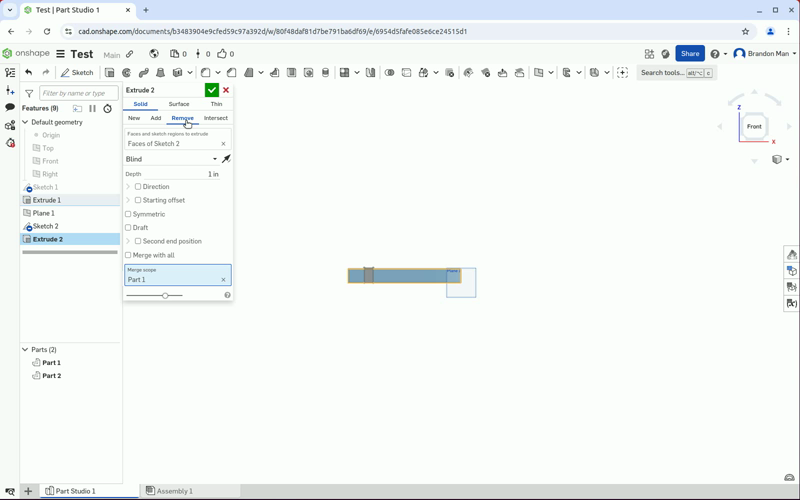
key(tab, 4)
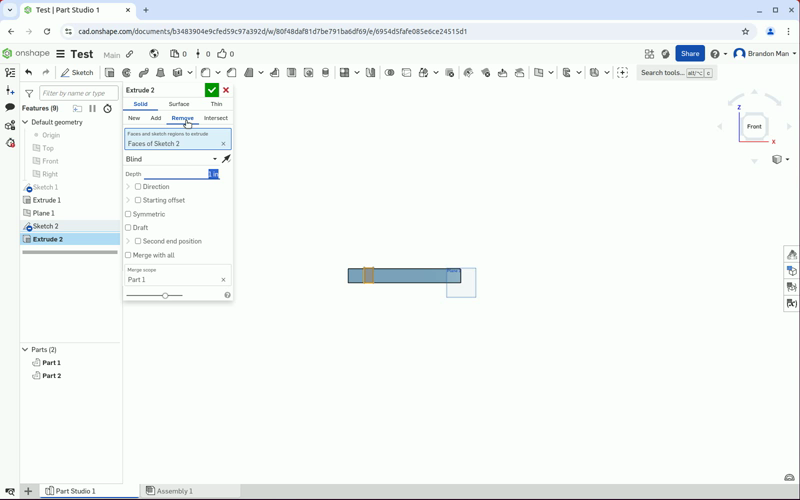
text(0.241)
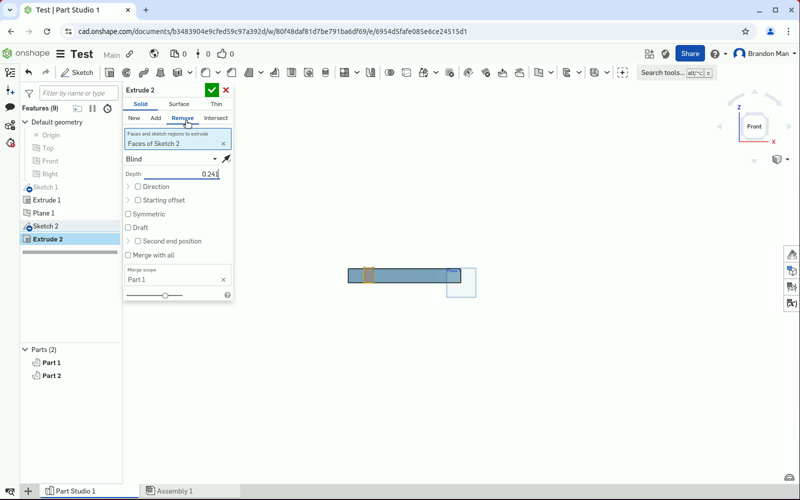
key(tab, 6)
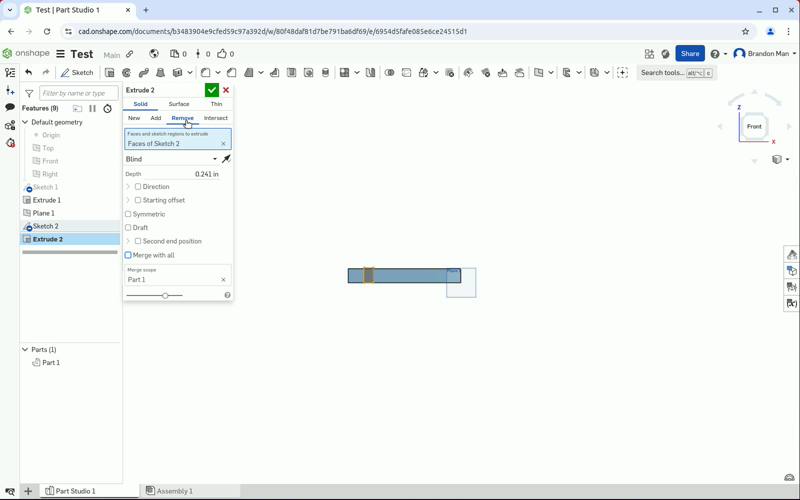
key(space)
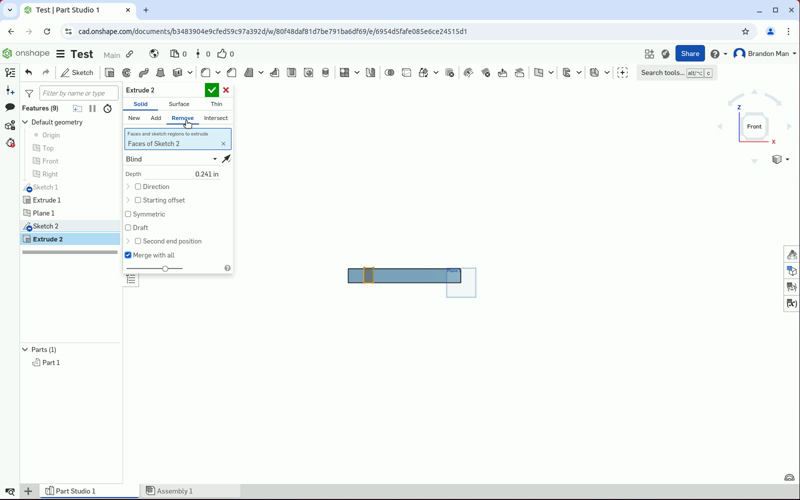
key(enter)
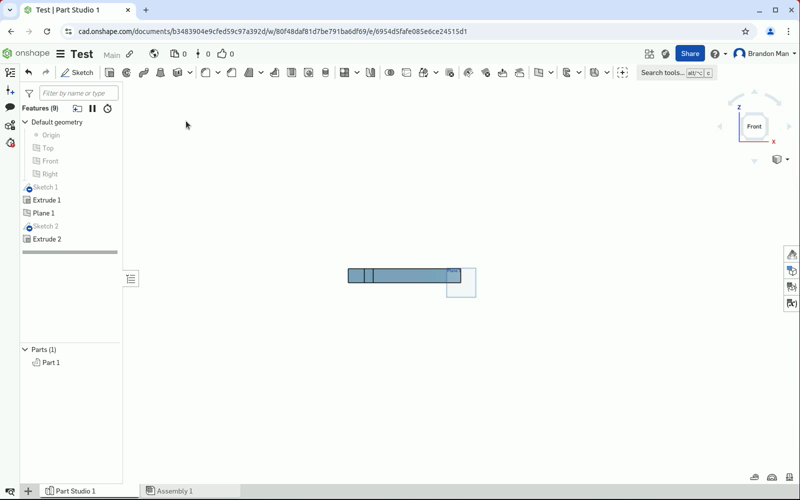
key(shift+h)
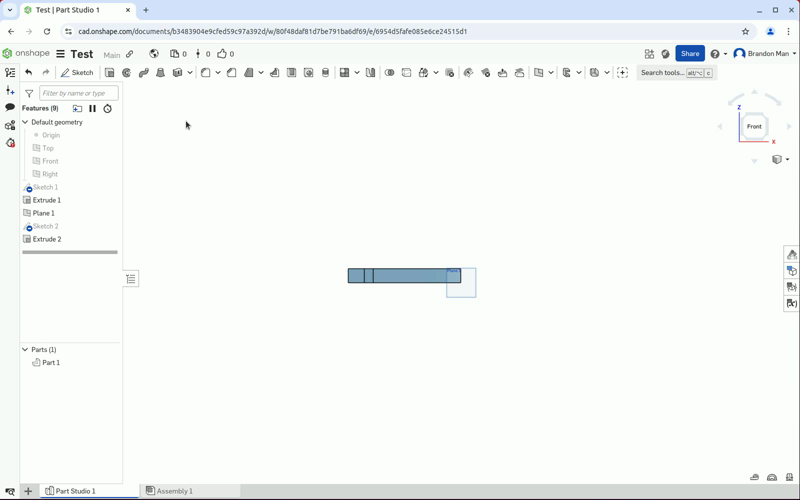
key(shift+h)
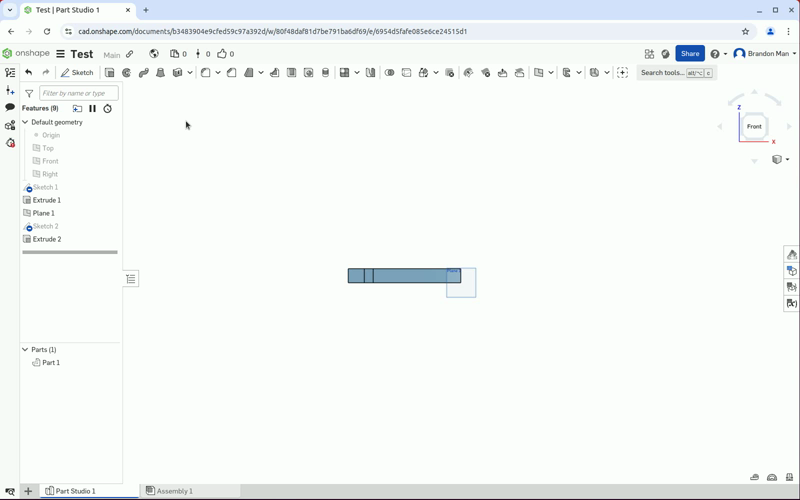
mouse_move(73, 189)
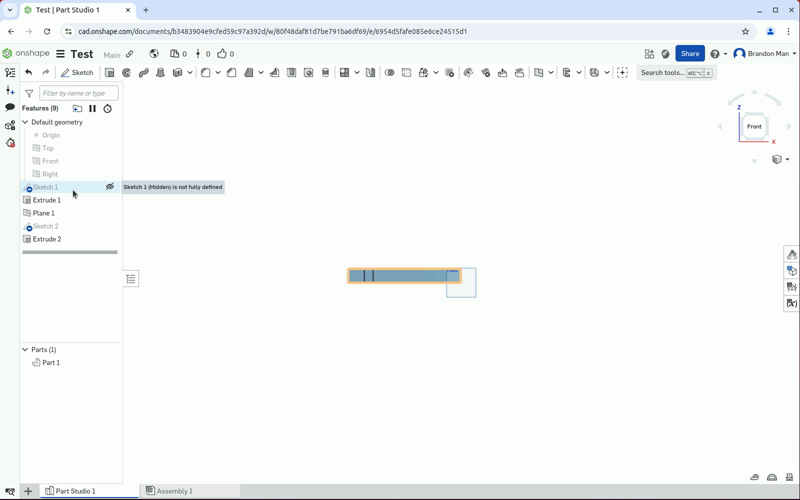
click(73, 189)
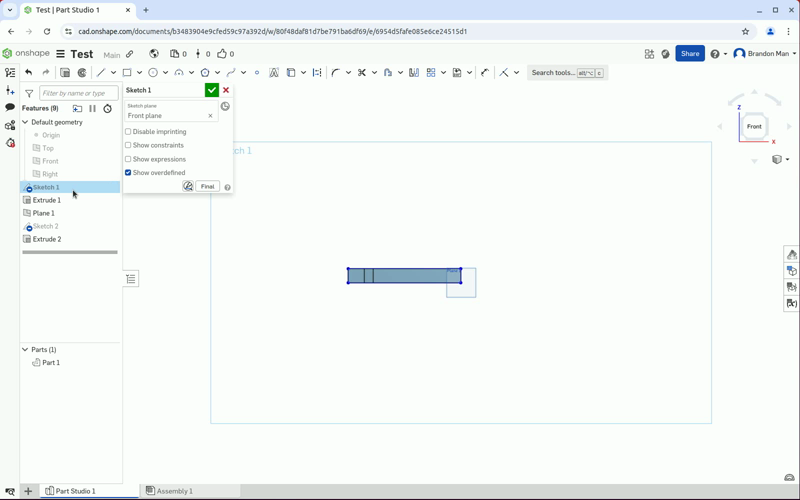
mouse_move(229, 92)
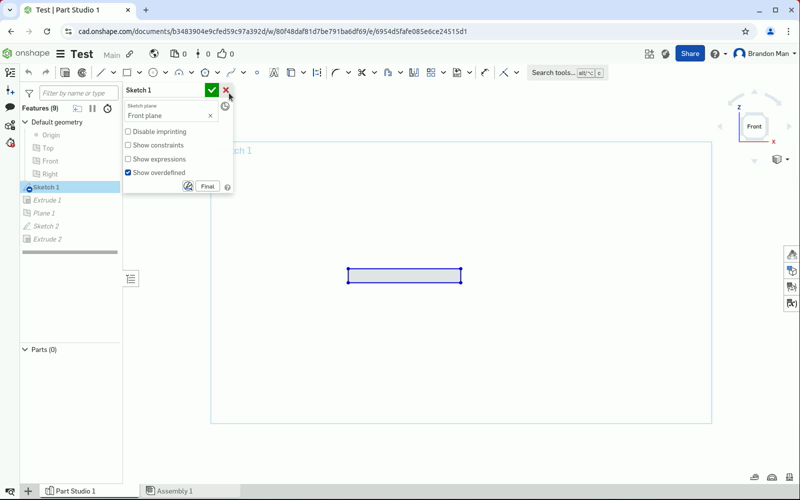
click(229, 92)
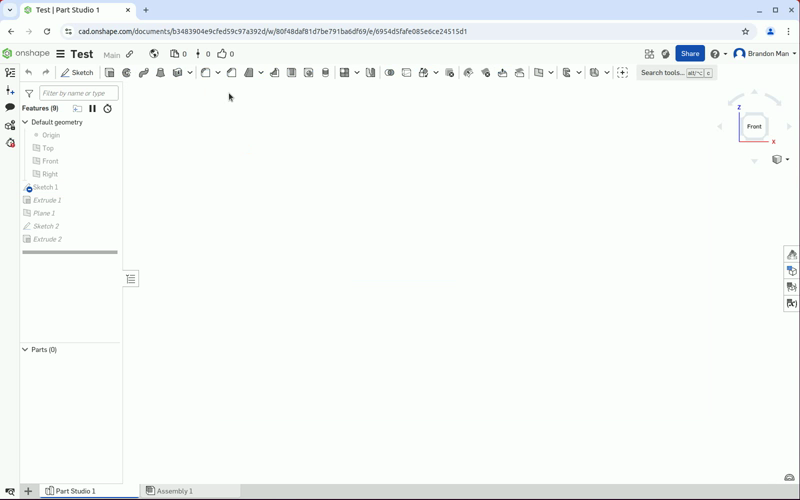
key(shift+s)
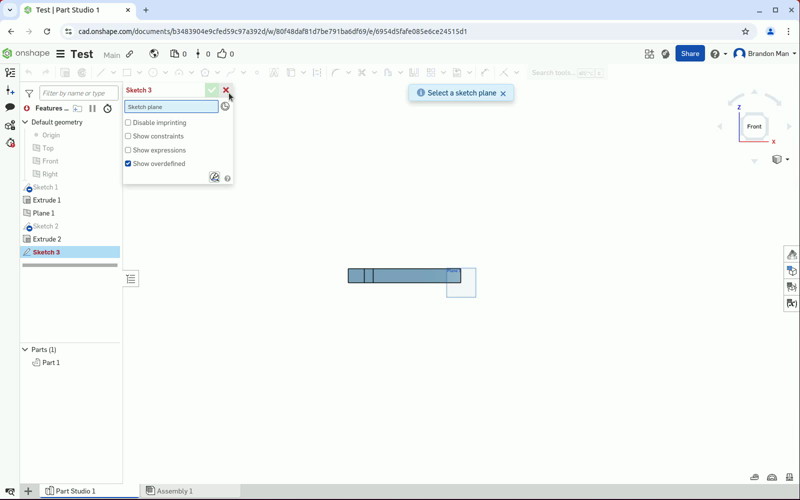
mouse_move(73, 215)
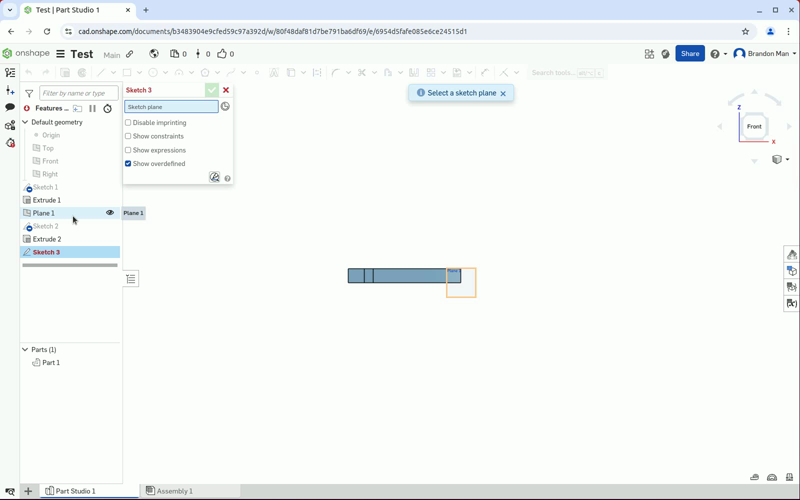
click(73, 215)
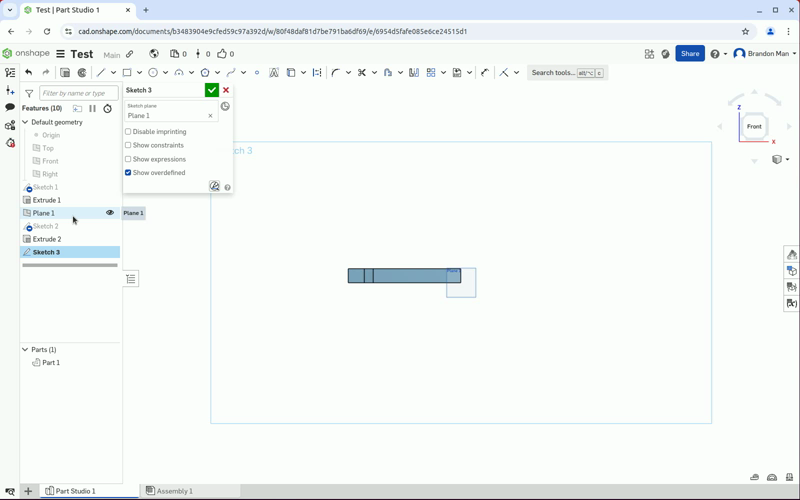
mouse_move(73, 352)
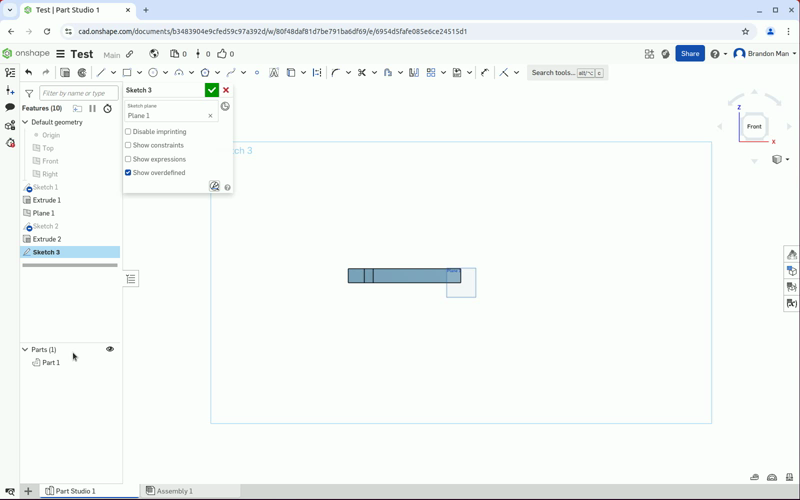
key(y)
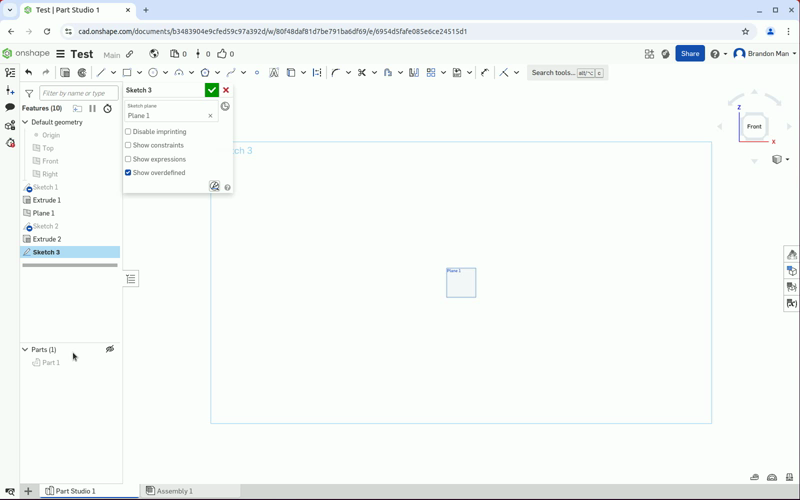
key(l)
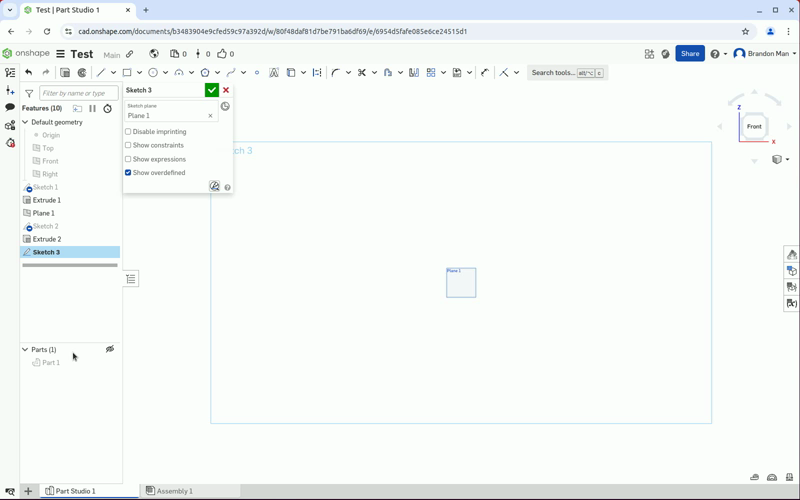
key_down(shift)
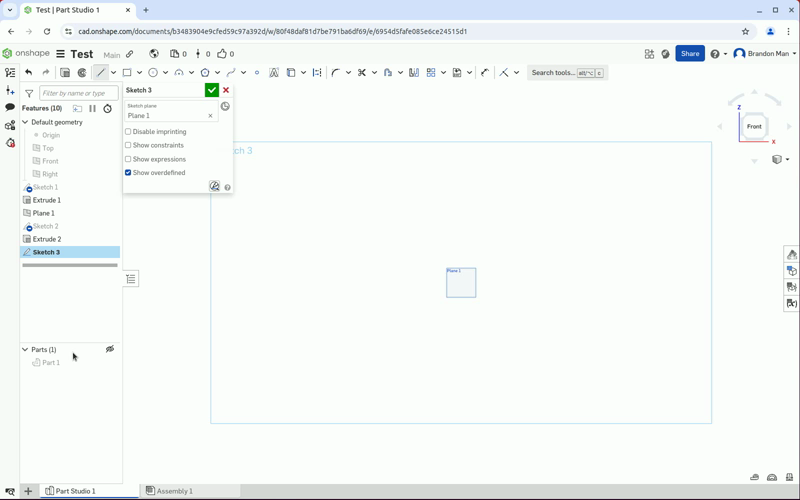
mouse_move(436, 282)
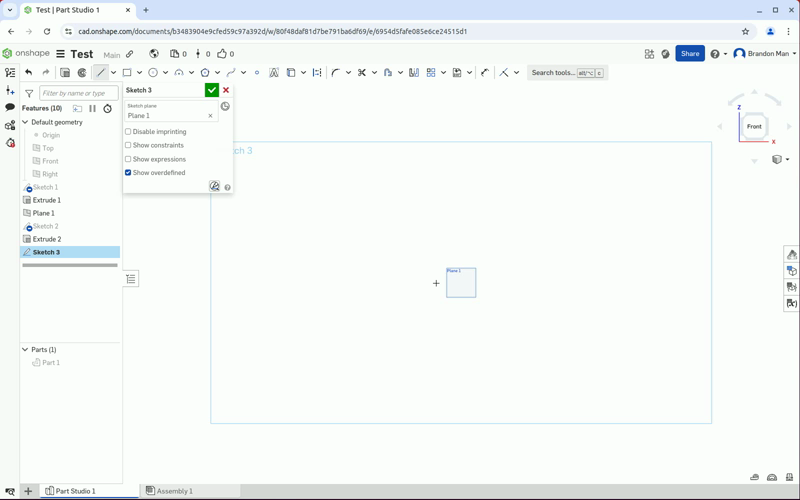
click(436, 282)
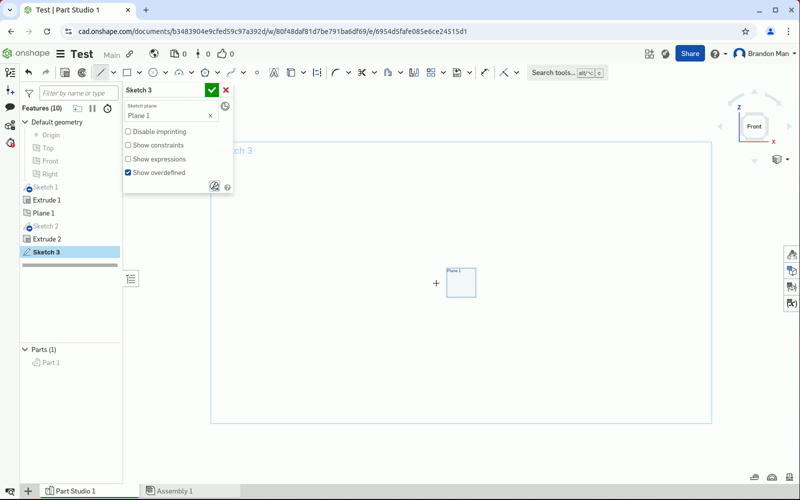
key_up(shift)
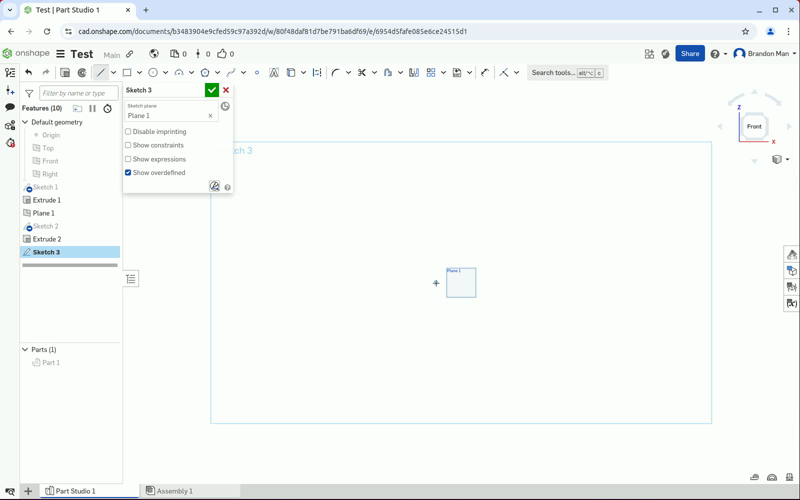
key_down(shift)
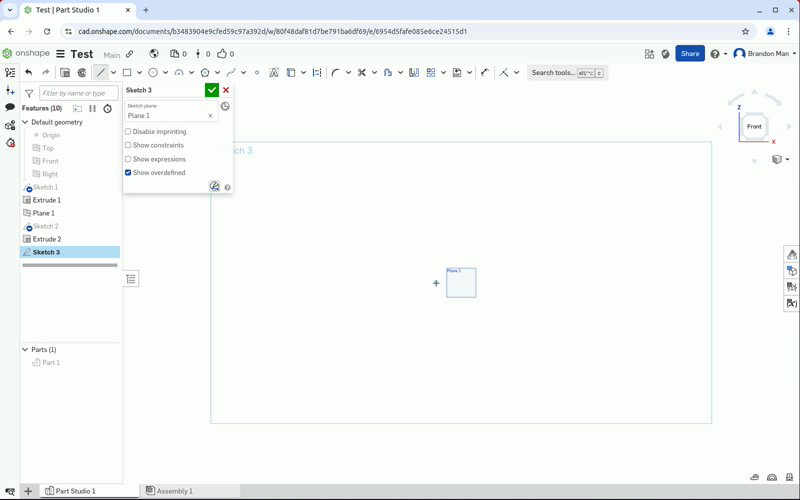
mouse_move(466, 282)
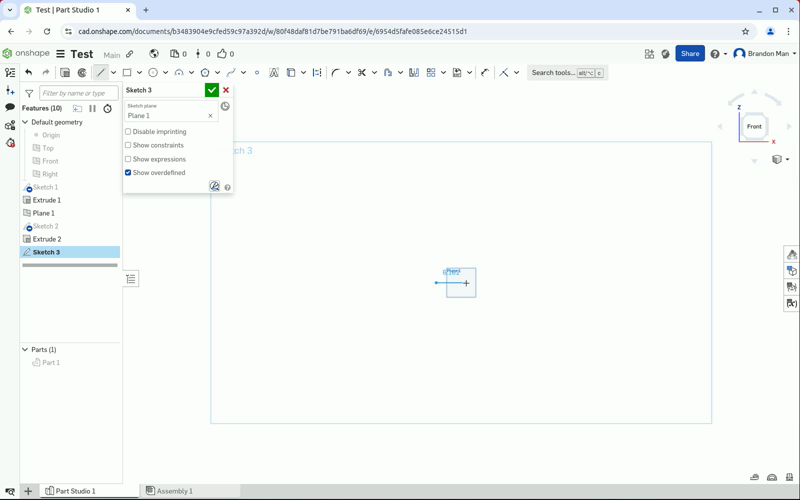
mouse_move(444, 282)
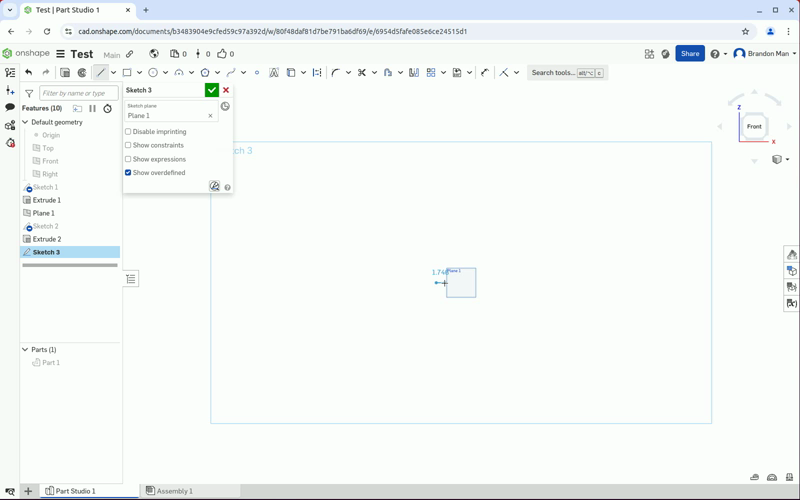
click(444, 282)
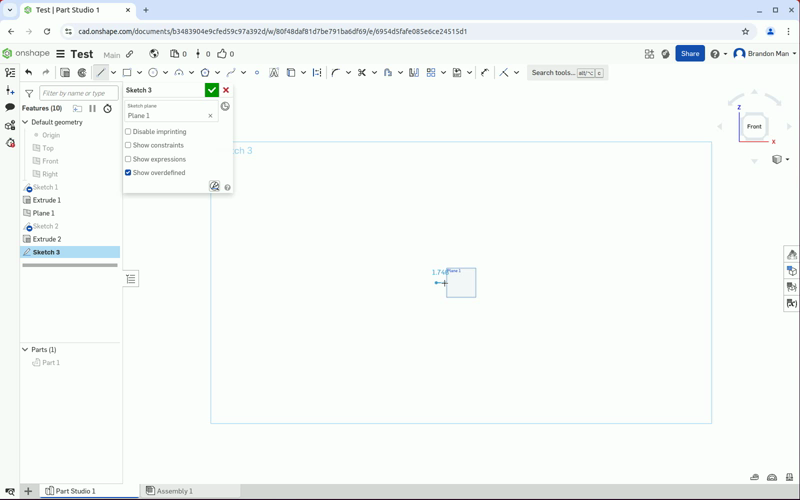
key_up(shift)
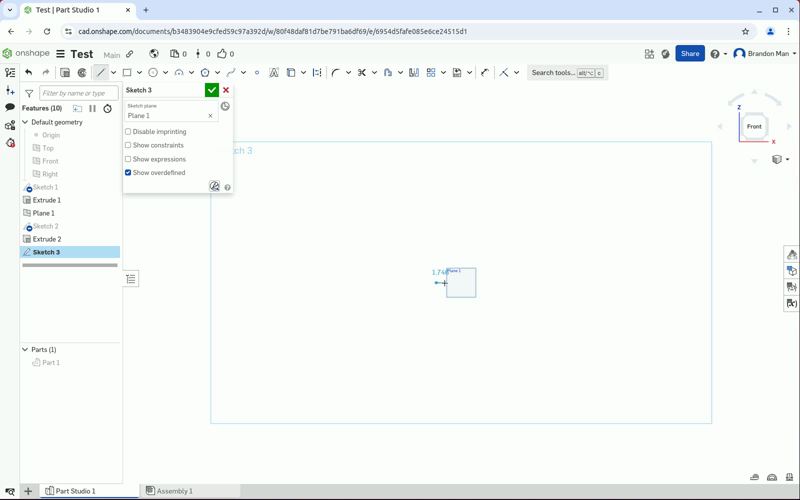
key_down(shift)
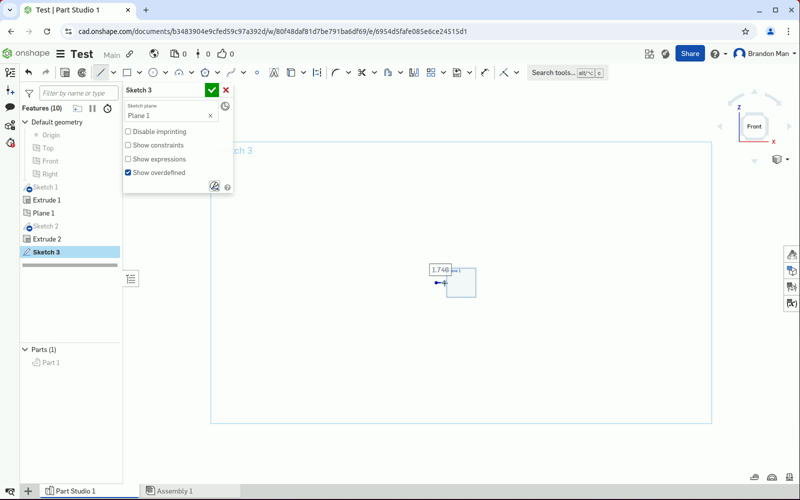
mouse_move(474, 282)
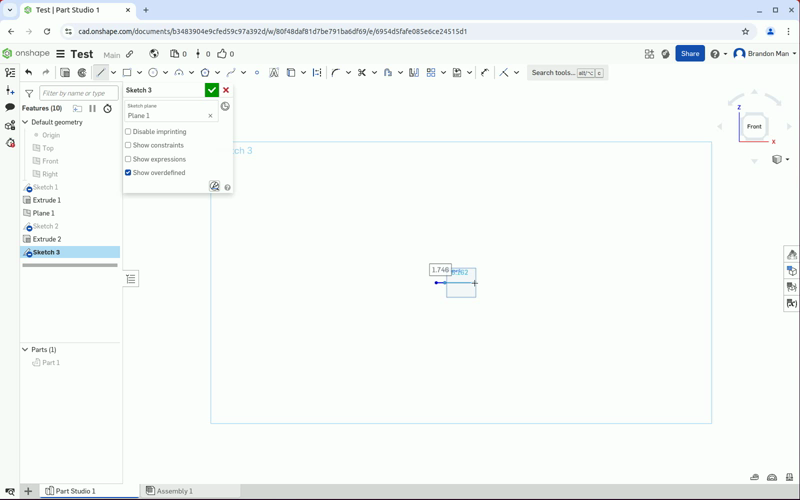
mouse_move(444, 267)
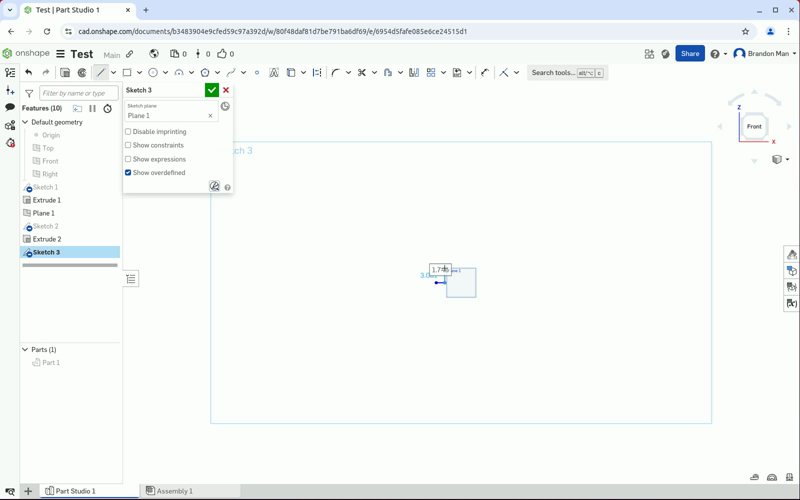
click(444, 267)
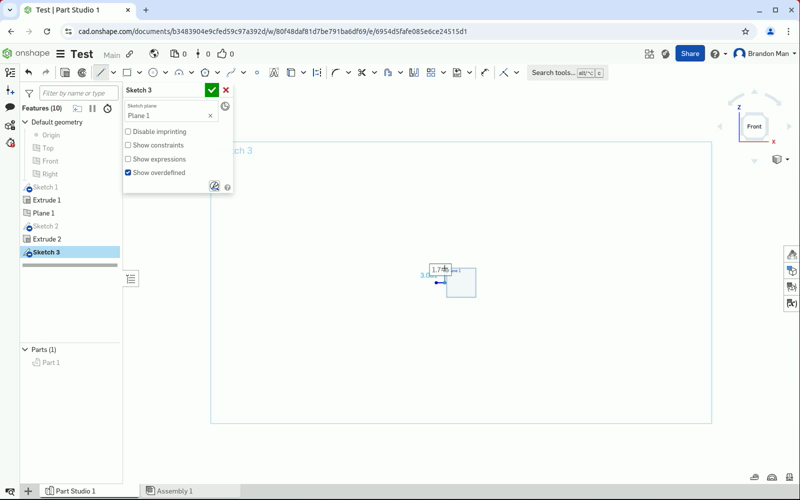
key_up(shift)
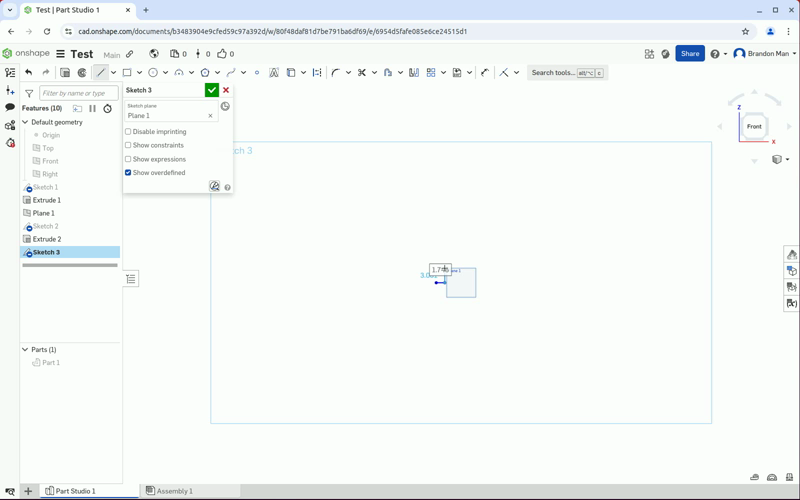
key_down(shift)
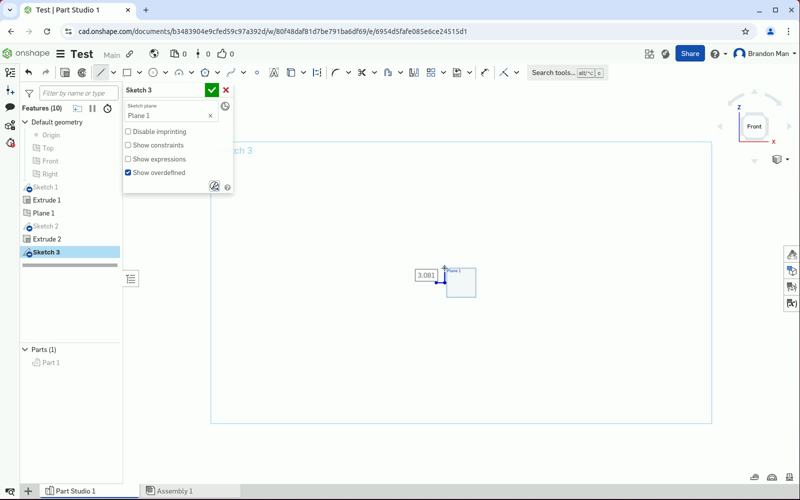
mouse_move(474, 267)
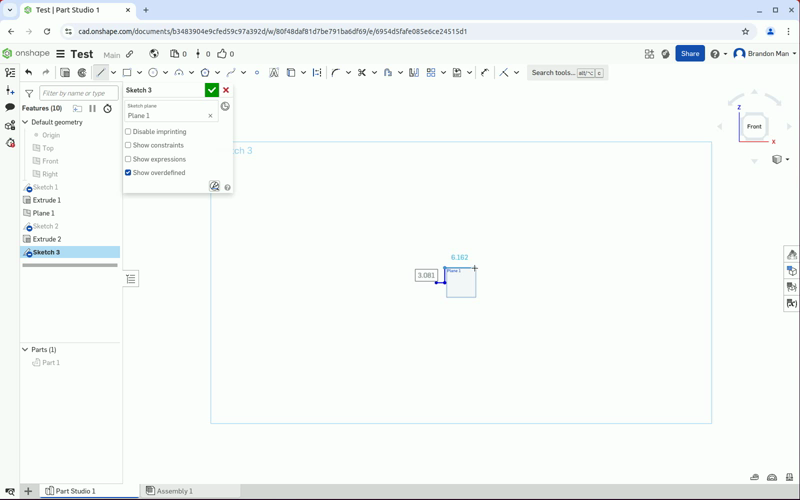
mouse_move(436, 267)
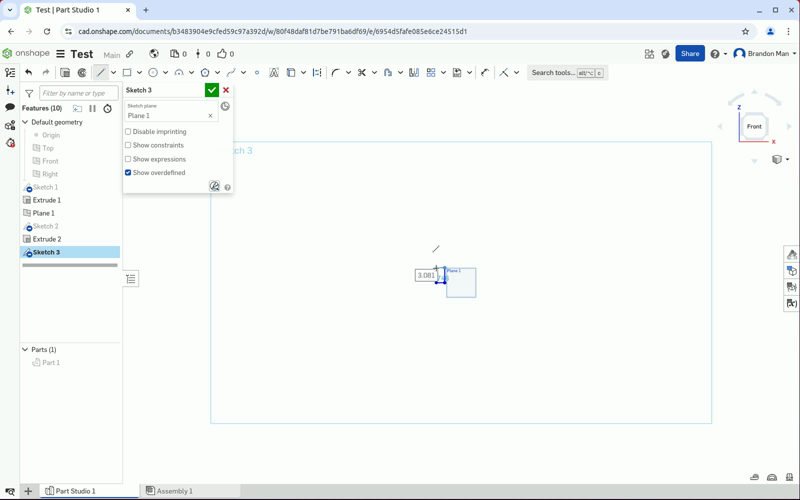
click(436, 267)
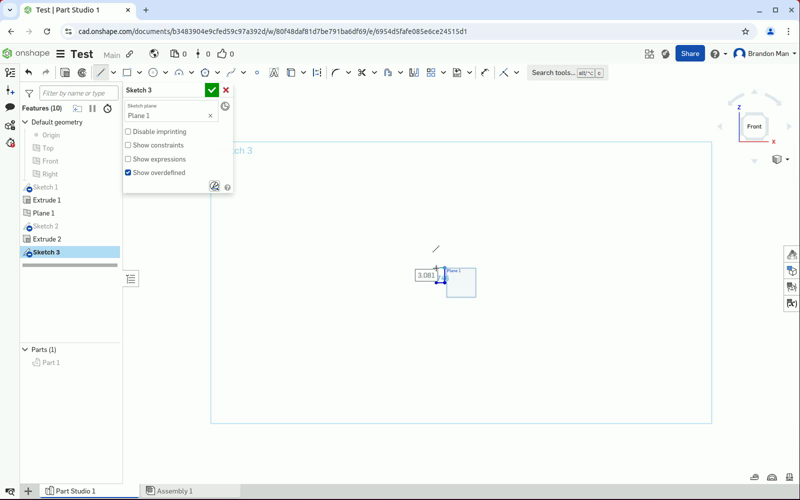
key_up(shift)
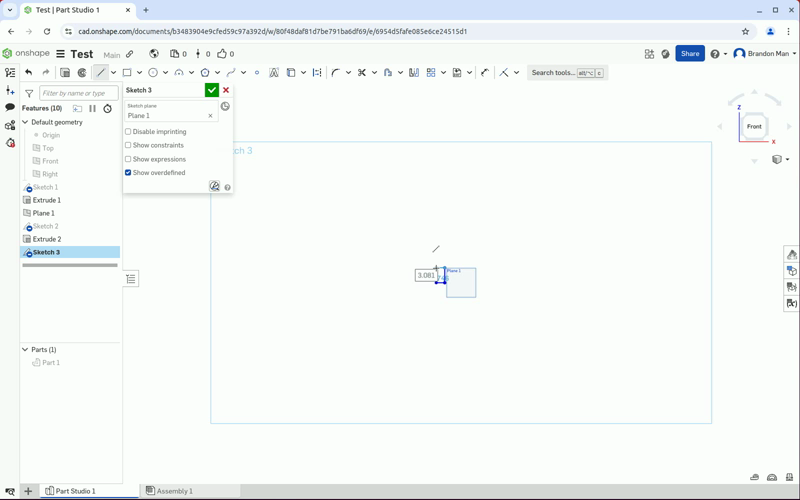
mouse_move(466, 267)
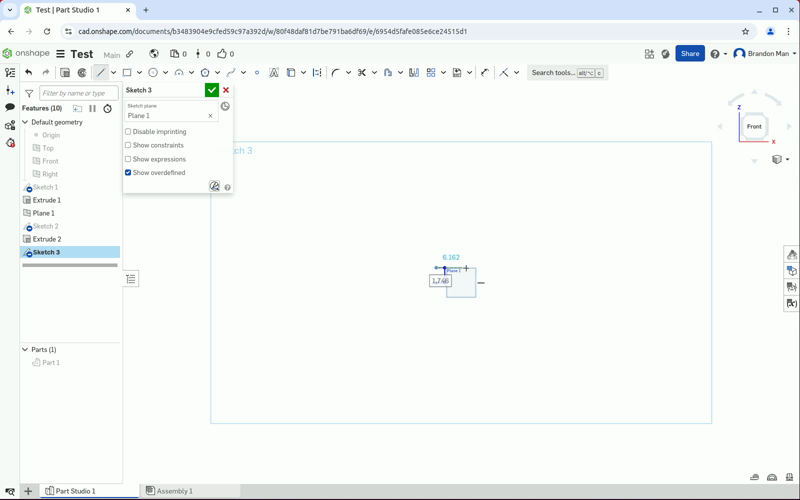
key_down(shift)
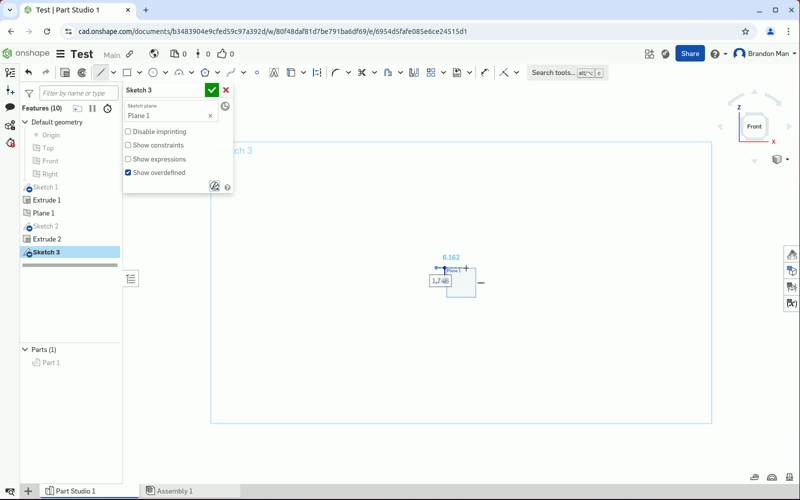
mouse_move(436, 282)
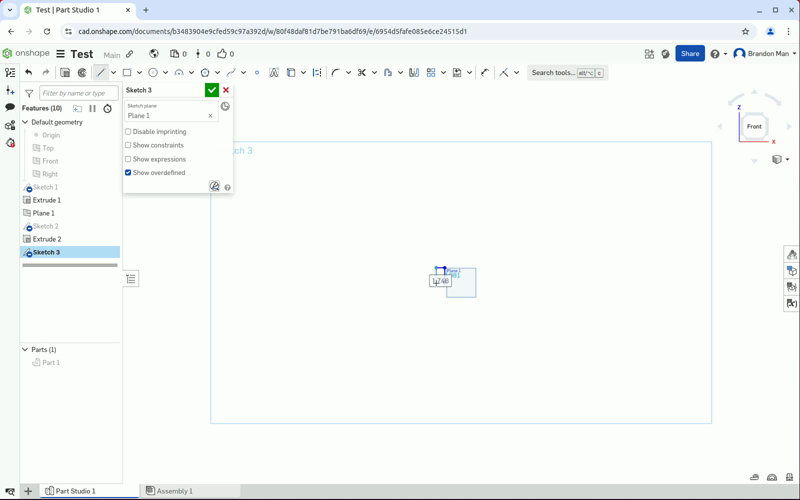
key_up(shift)
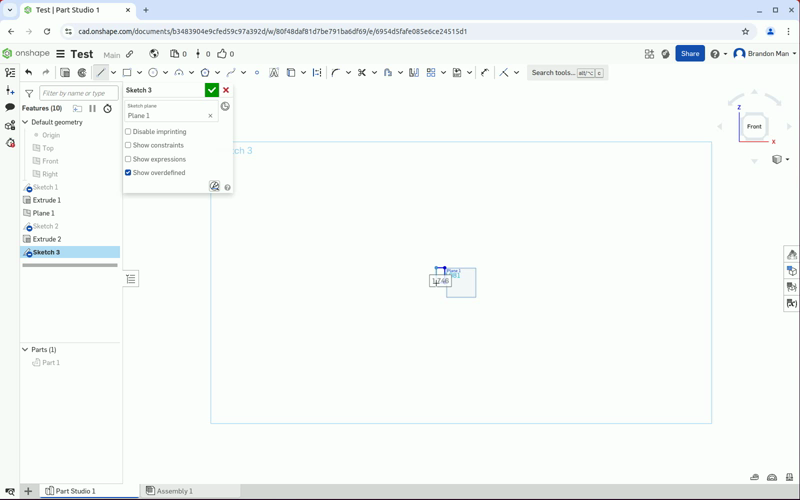
click(436, 282)
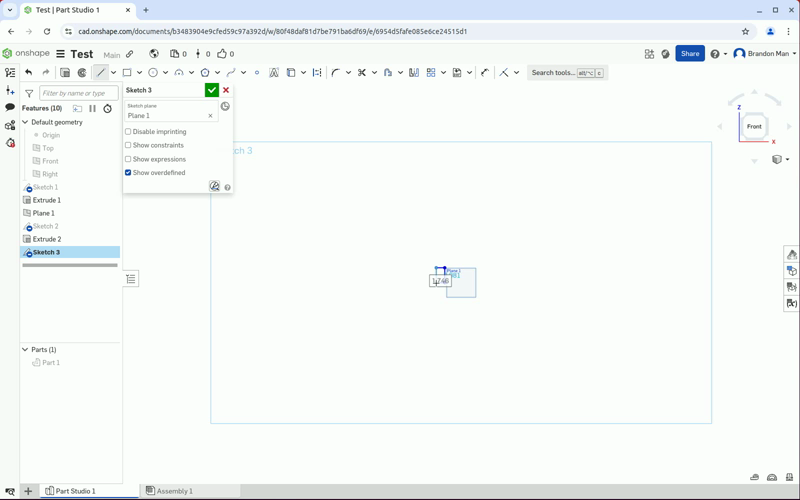
key(esc)
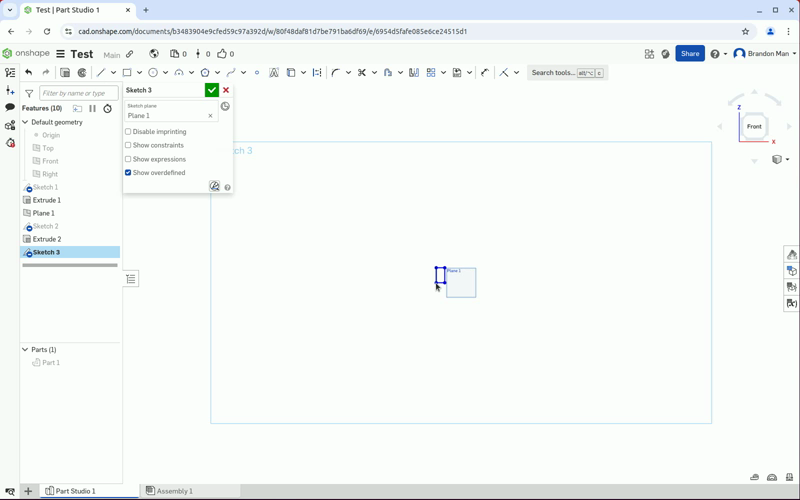
mouse_move(439, 281)
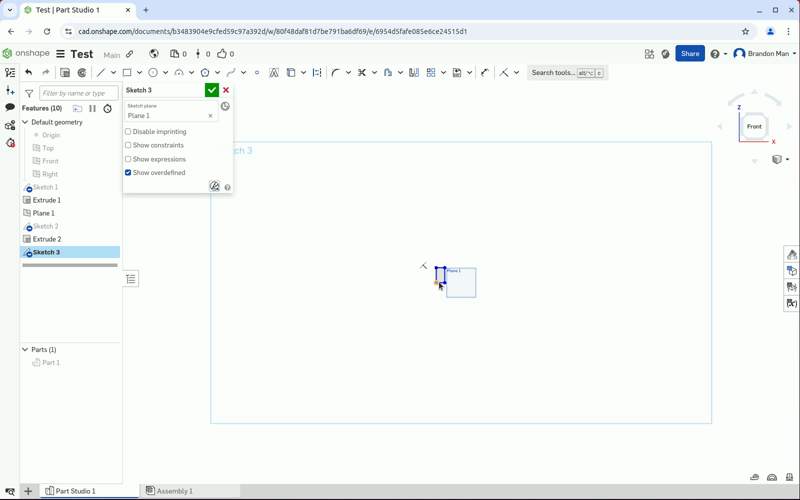
scroll(6)
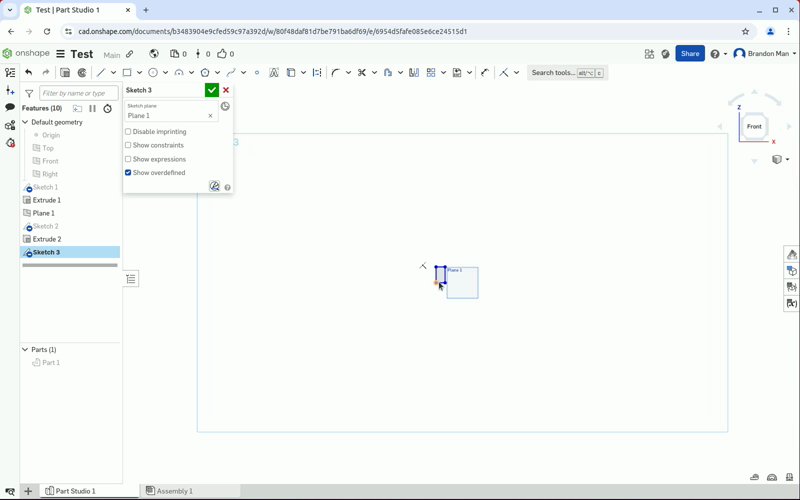
scroll(6)
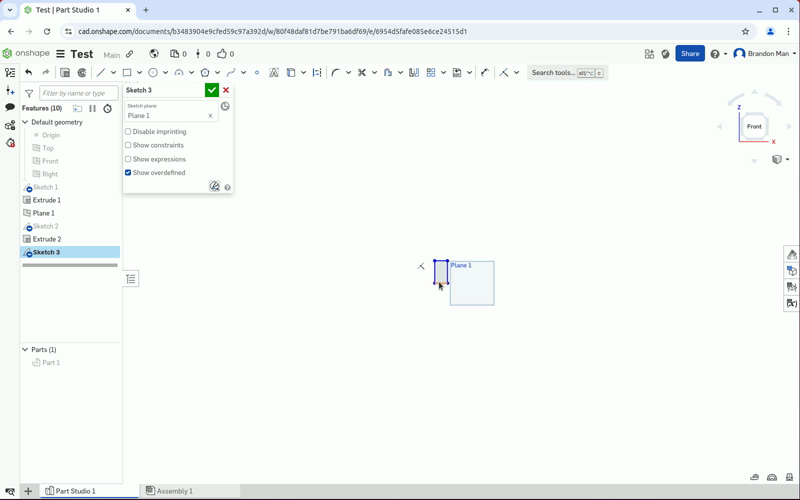
scroll(6)
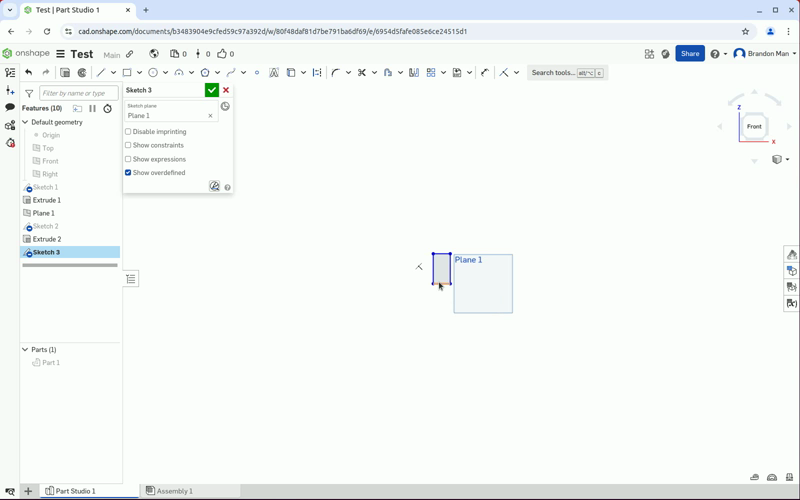
scroll(6)
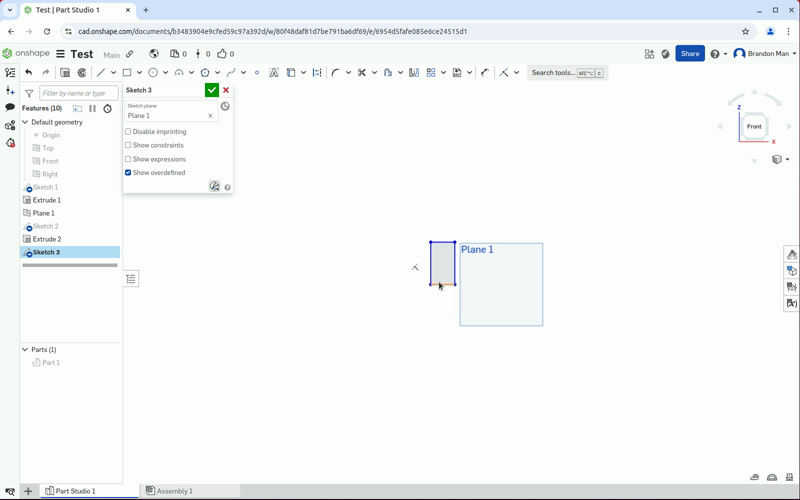
scroll(6)
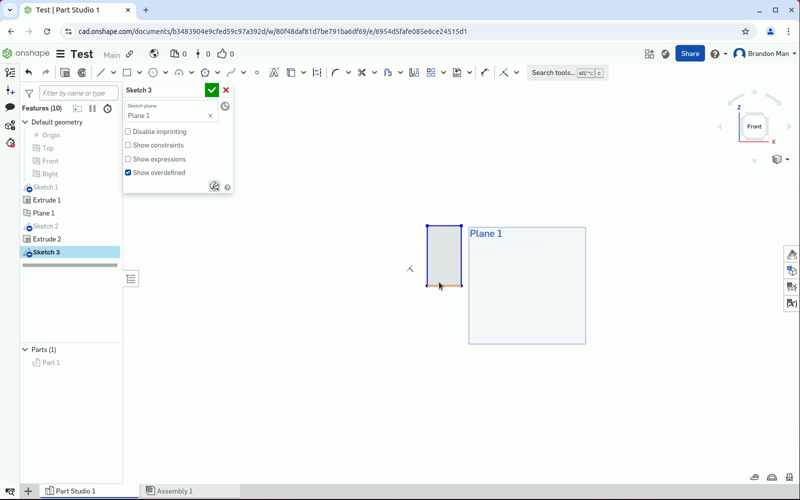
scroll(6)
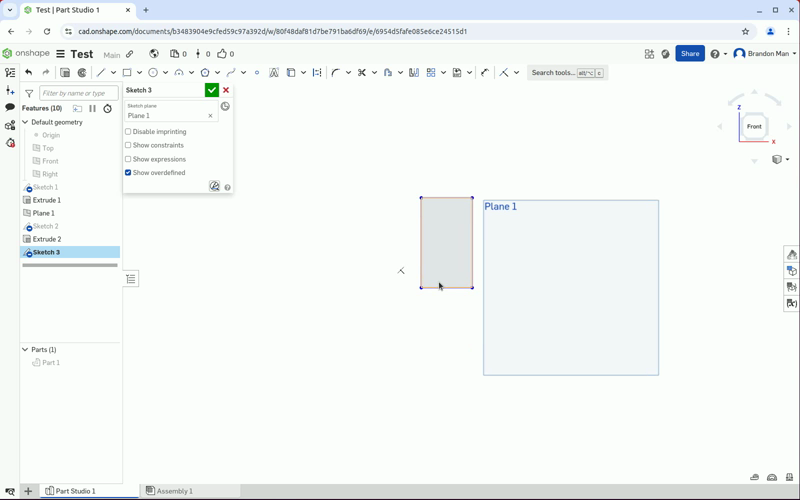
scroll(6)
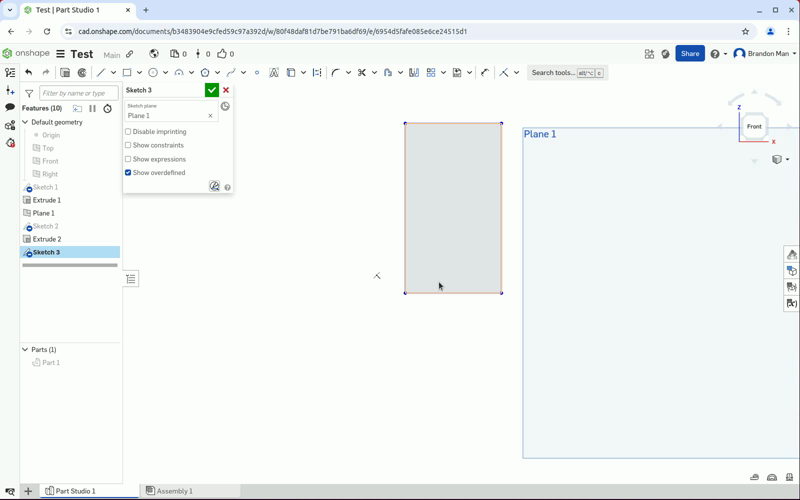
click(439, 281)
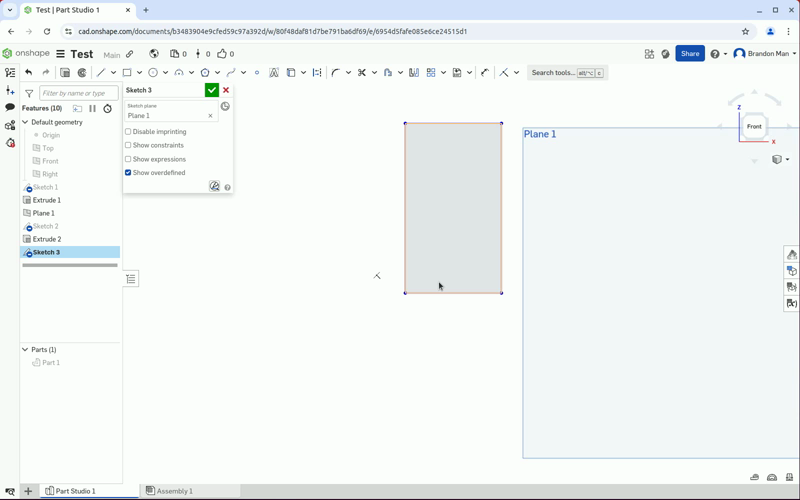
scroll(-6)
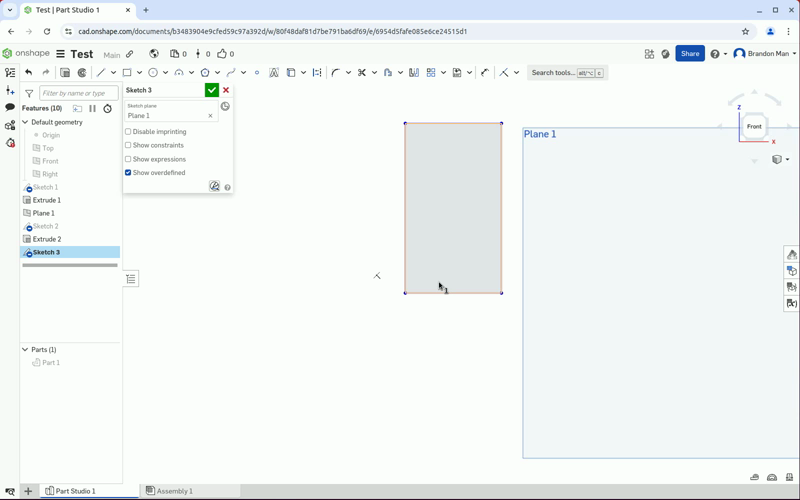
scroll(-6)
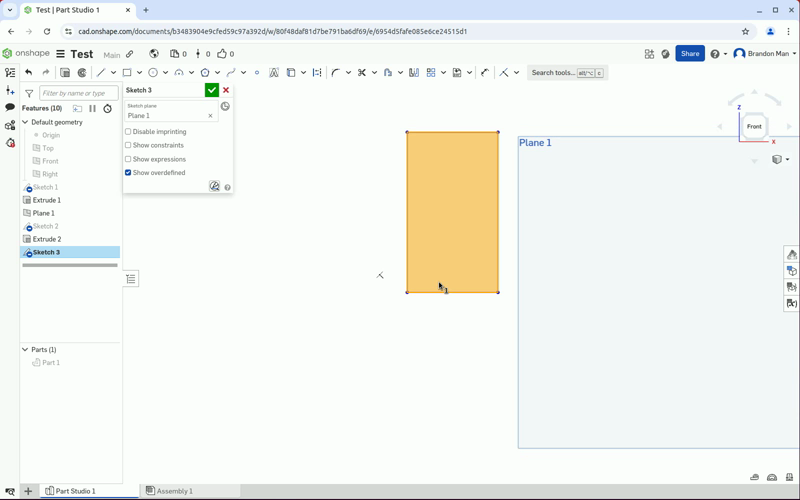
scroll(-6)
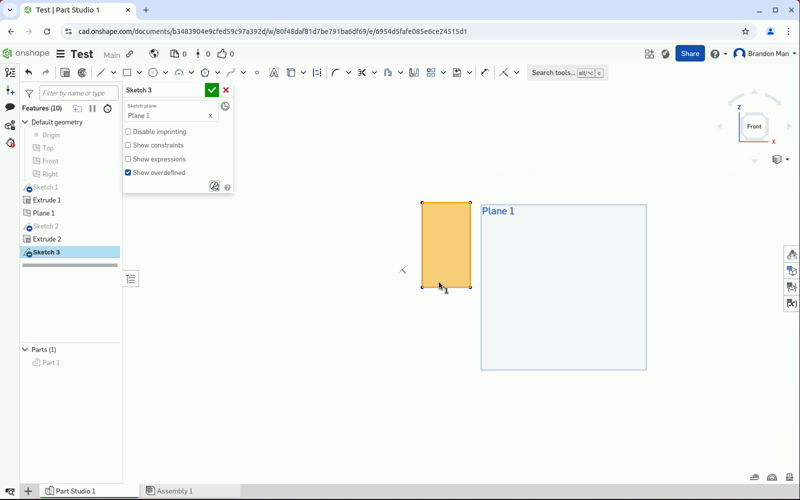
scroll(-6)
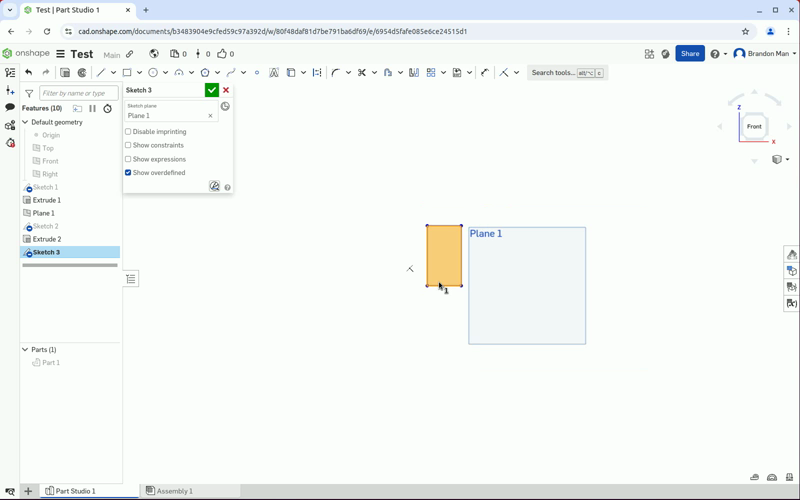
scroll(-6)
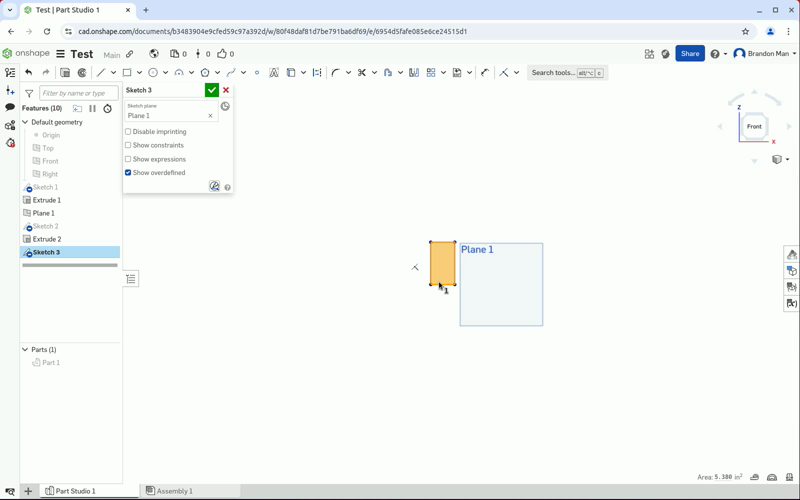
scroll(-6)
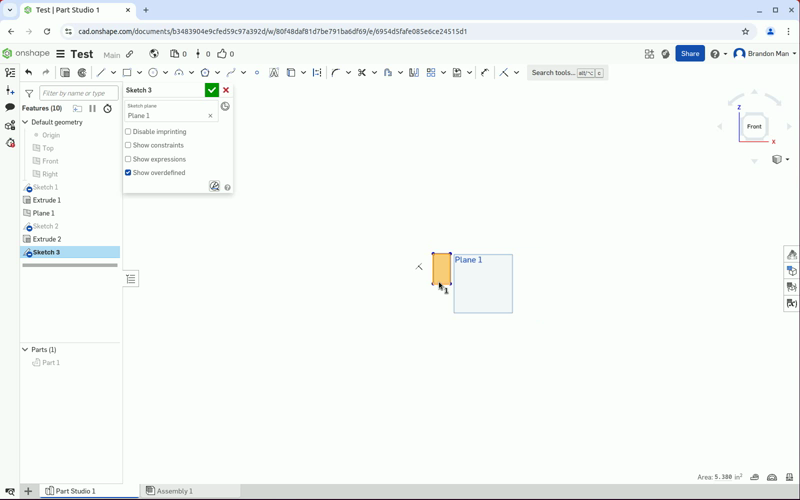
scroll(-6)
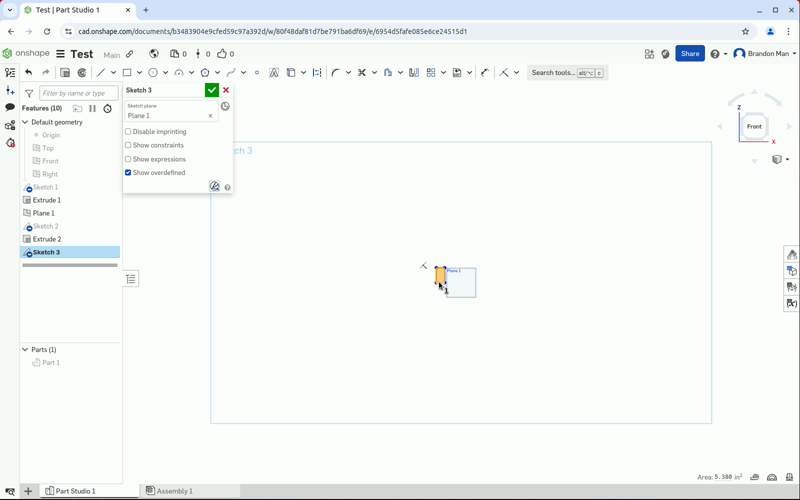
mouse_move(73, 352)
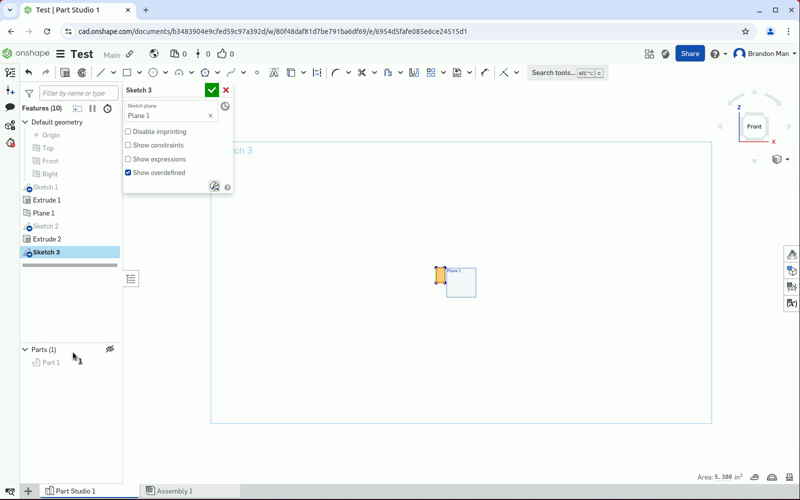
key(shift+y)
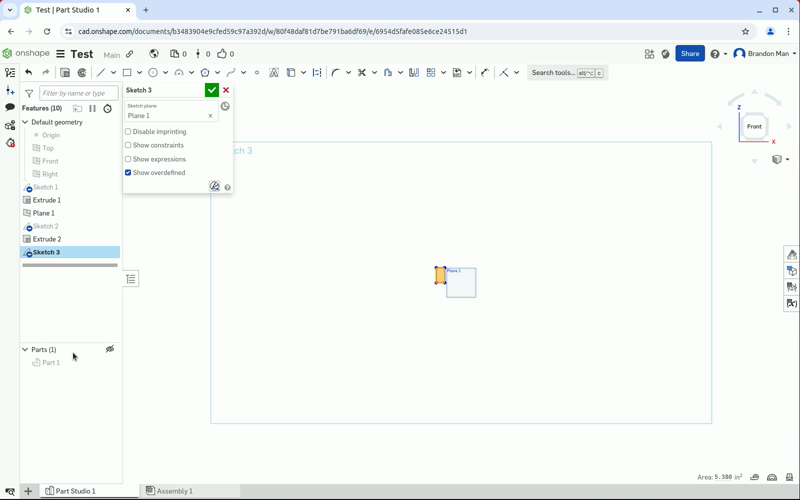
key(shift+e)
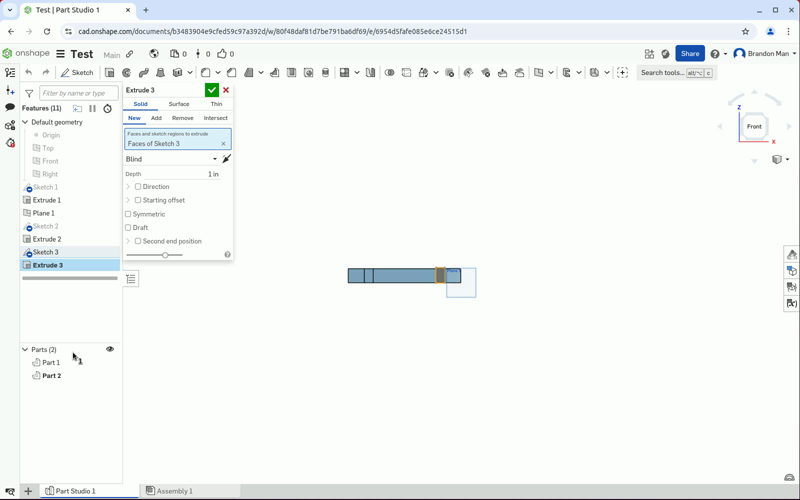
mouse_move(143, 106)
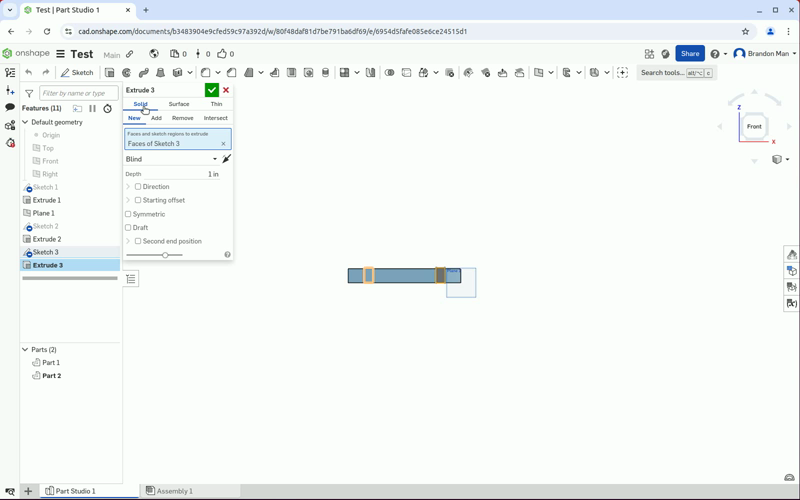
click(143, 106)
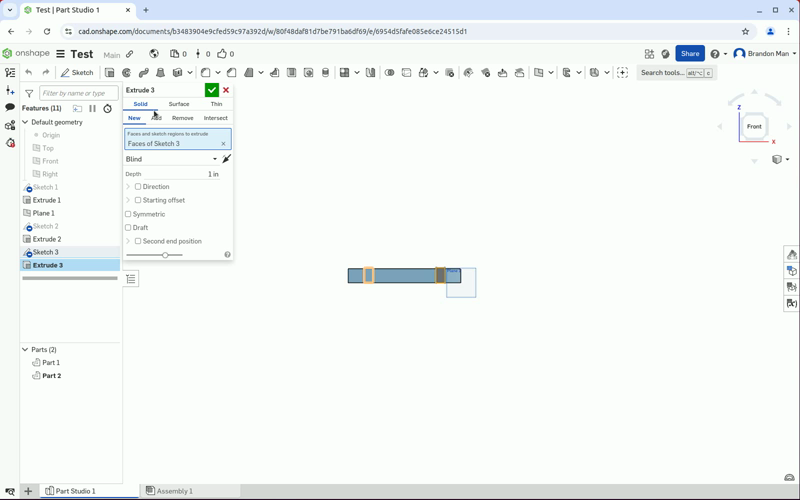
mouse_move(186, 120)
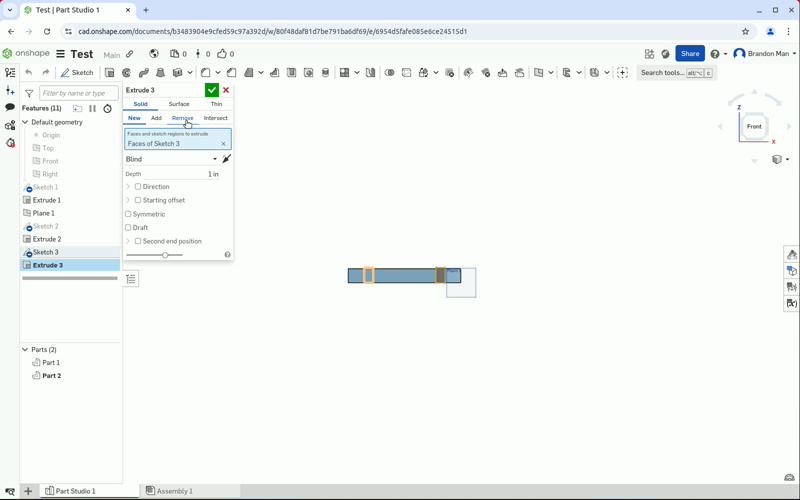
click(186, 120)
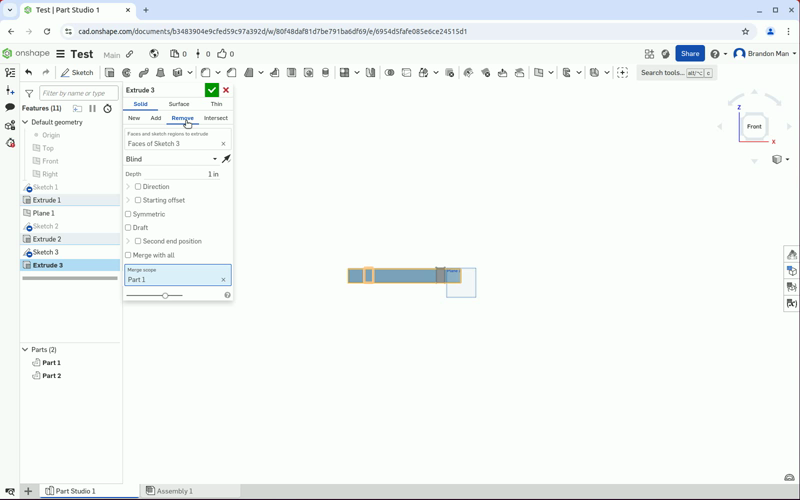
key(tab, 4)
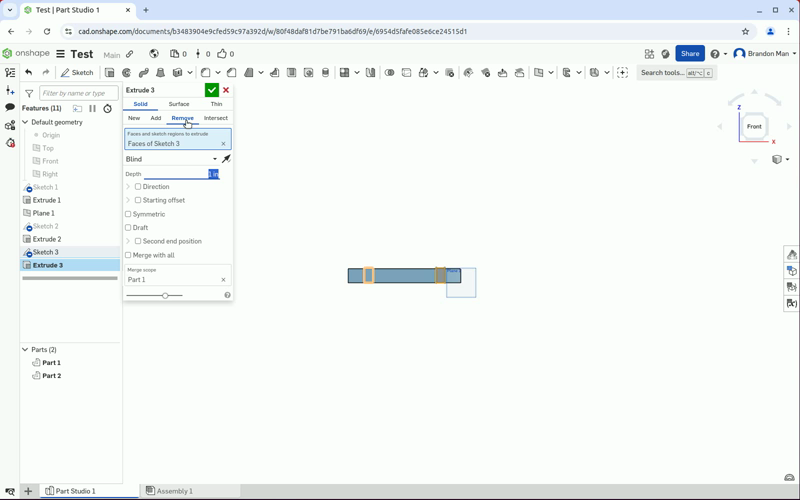
text(0.241)
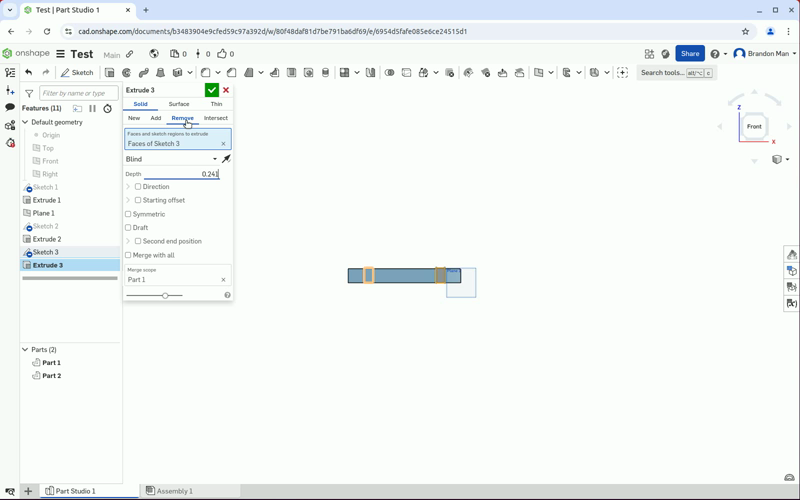
key(tab, 6)
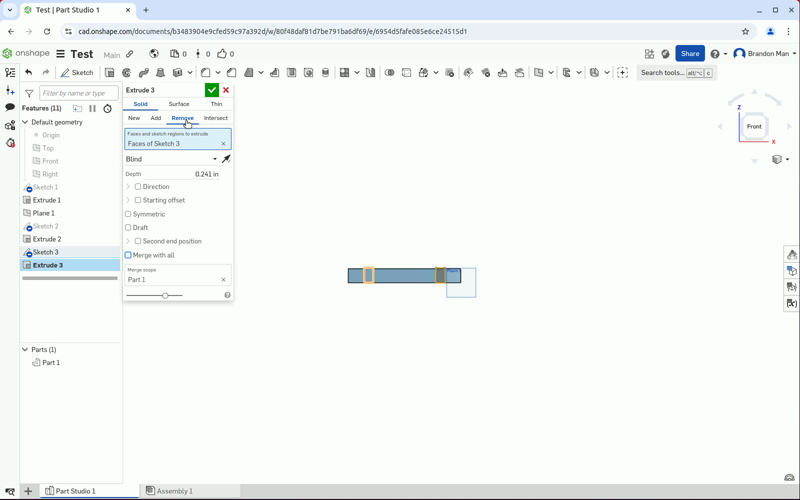
key(space)
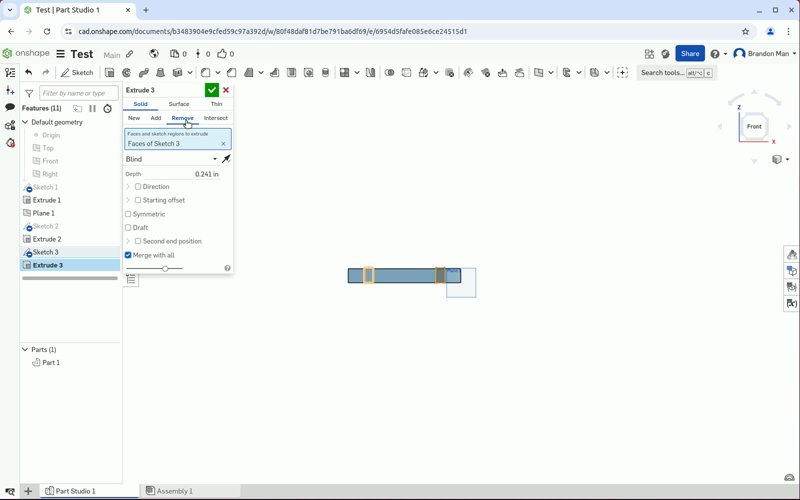
key(enter)
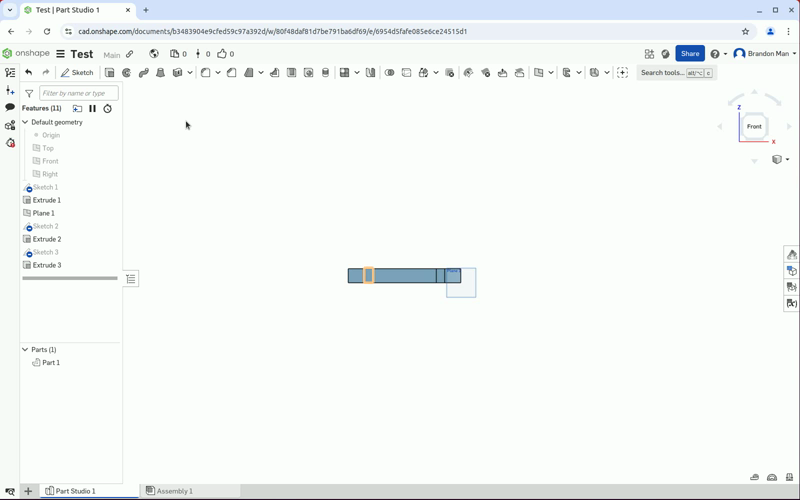
key(shift+h)
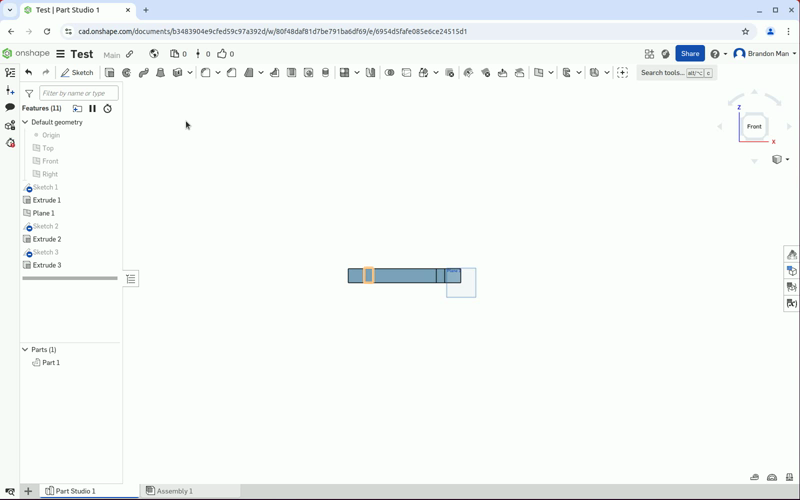
key(shift+h)
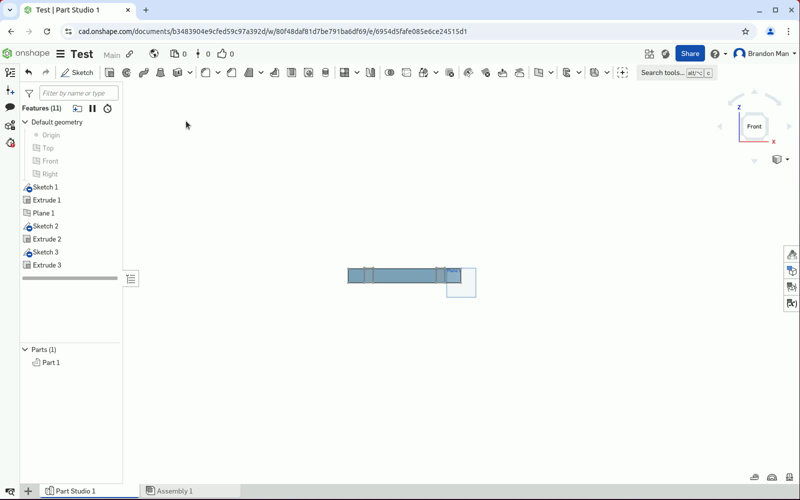
key(shift+7)
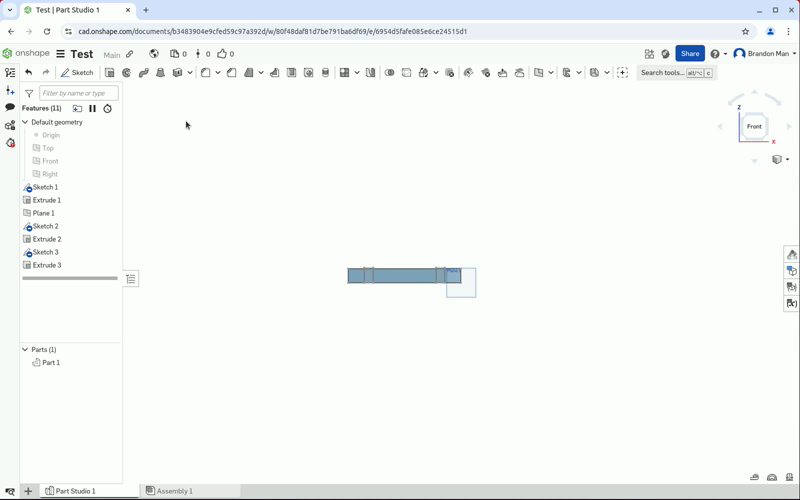
key(left, 2)
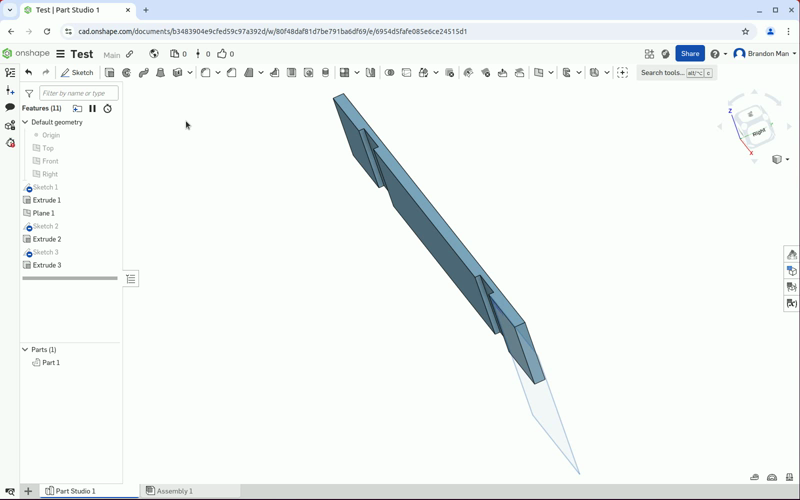
key(down, 2)
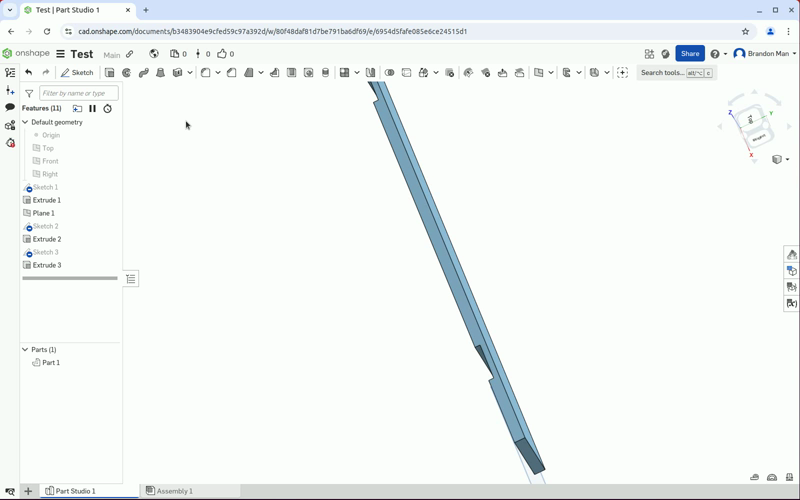
key(up, 2)
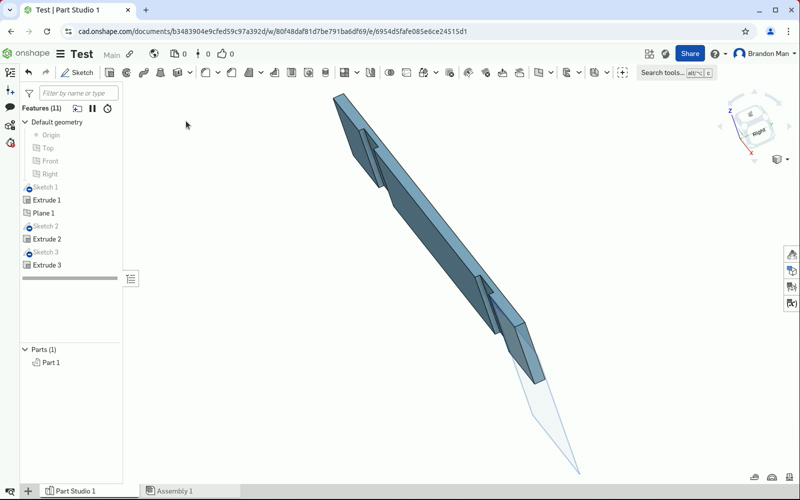
key(right, 2)
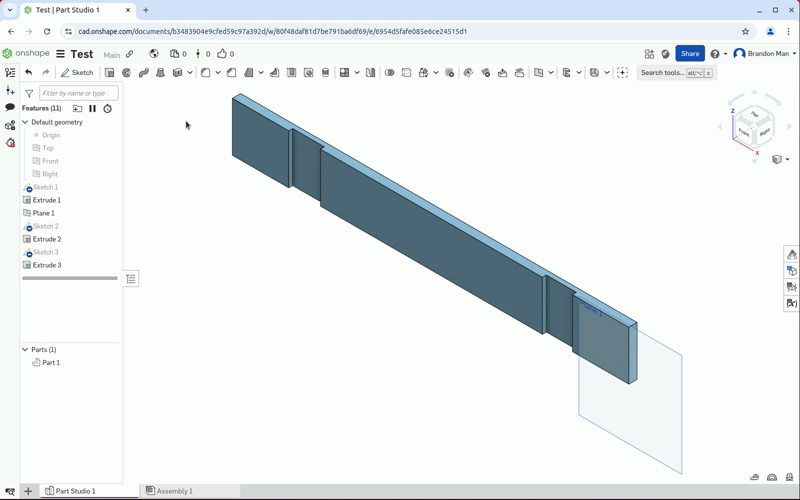
mouse_move(73, 189)
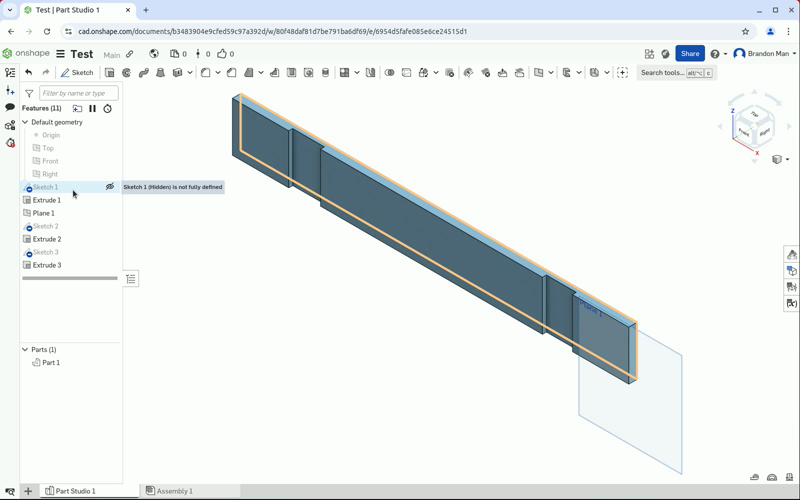
click(73, 189)